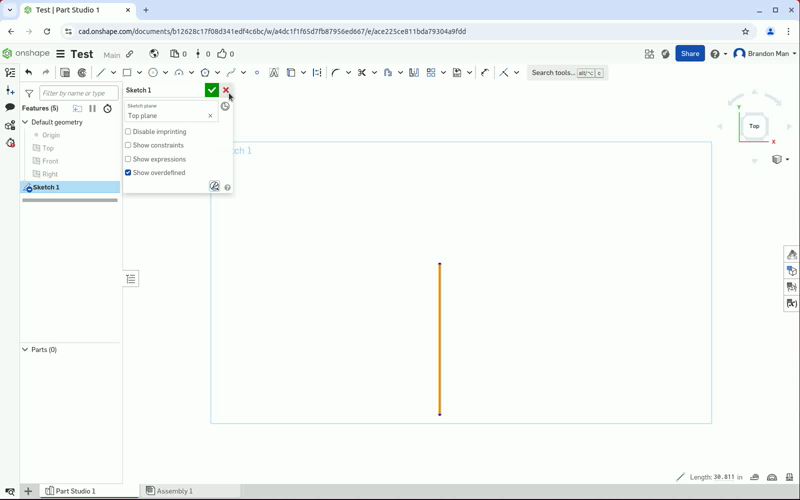
key(shift+h)
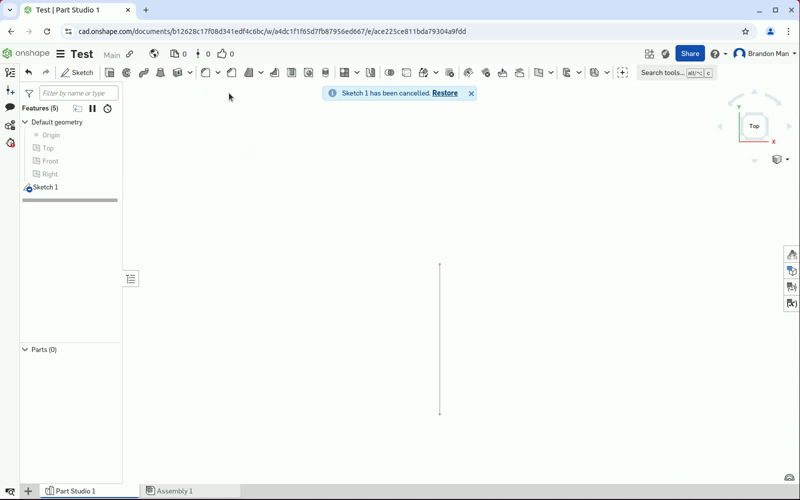
key(shift+s)
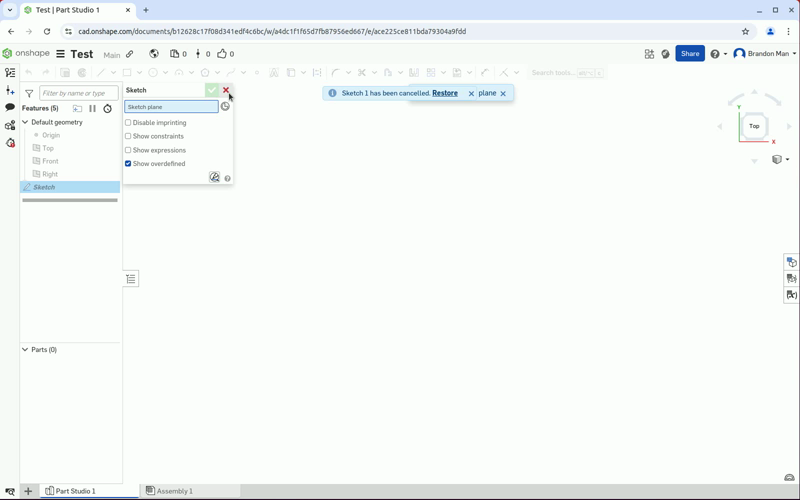
mouse_move(73, 150)
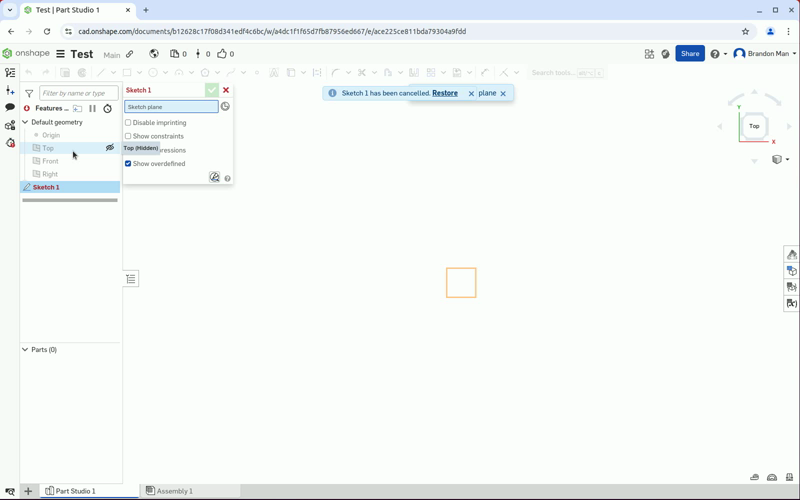
click(73, 150)
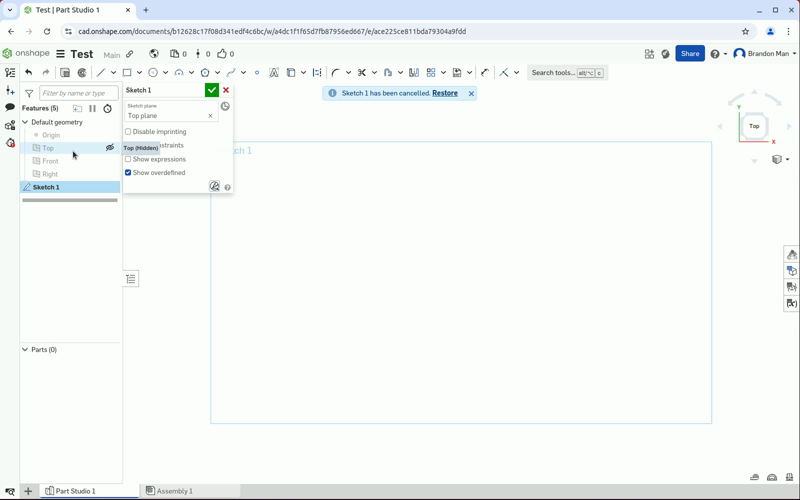
mouse_move(73, 352)
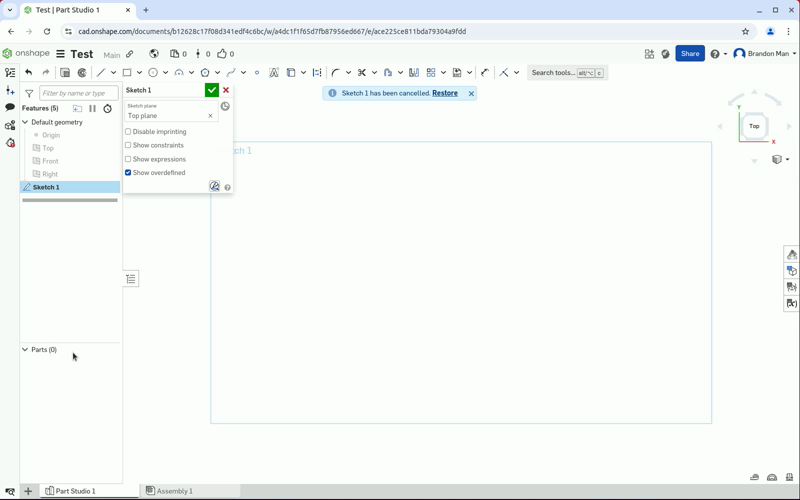
key(y)
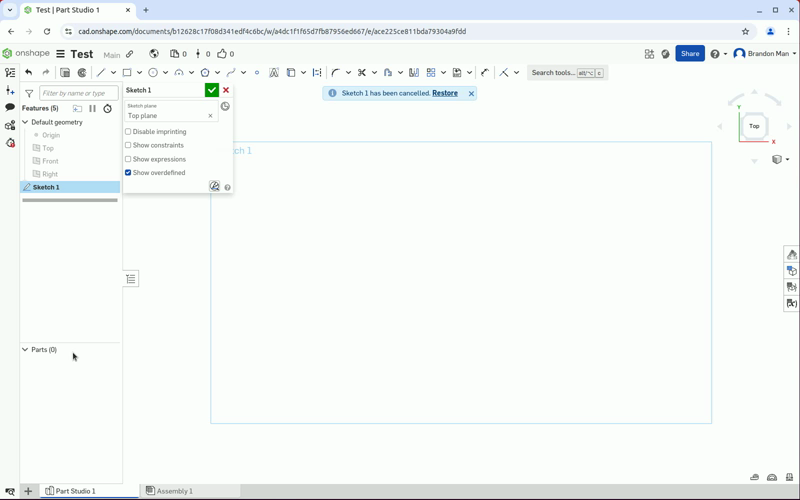
key(l)
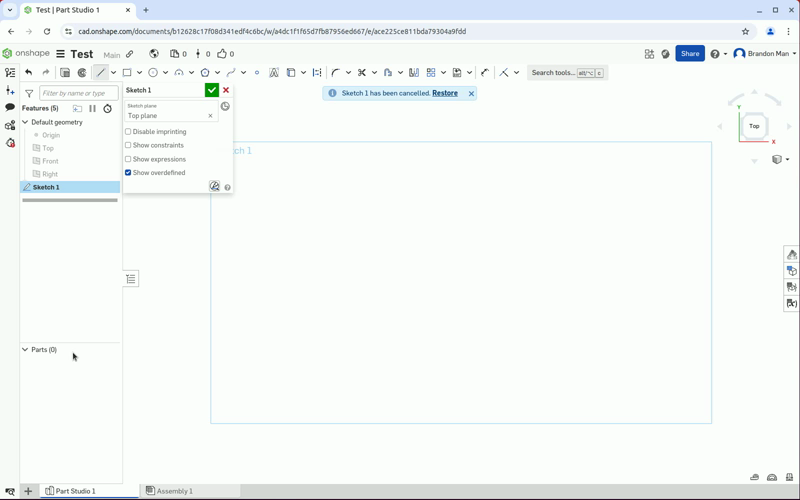
key_down(shift)
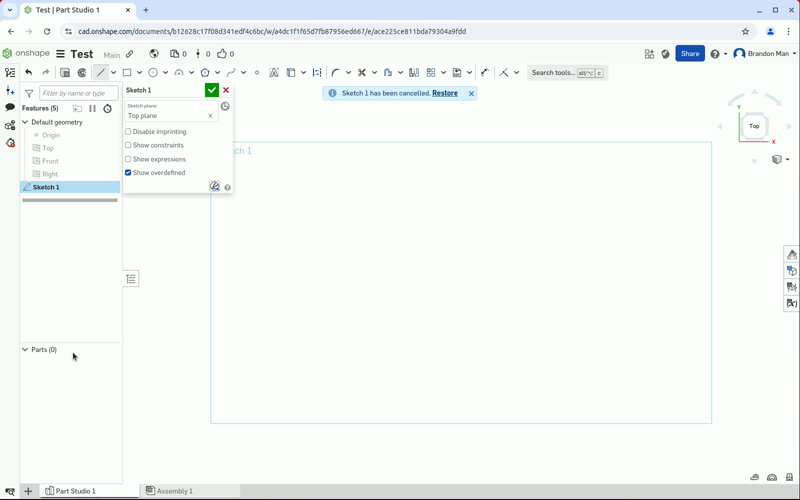
mouse_move(348, 367)
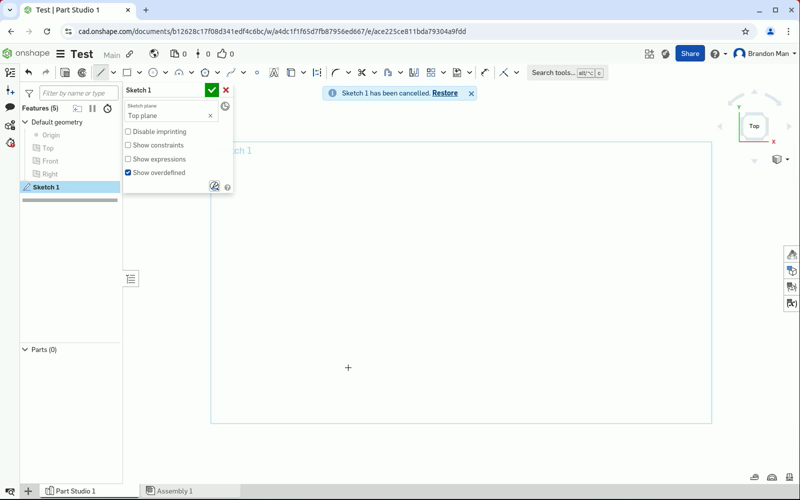
click(348, 367)
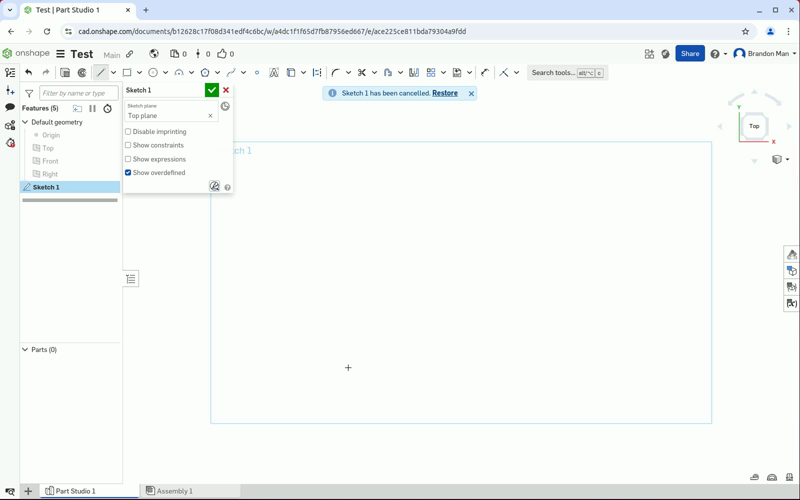
key_up(shift)
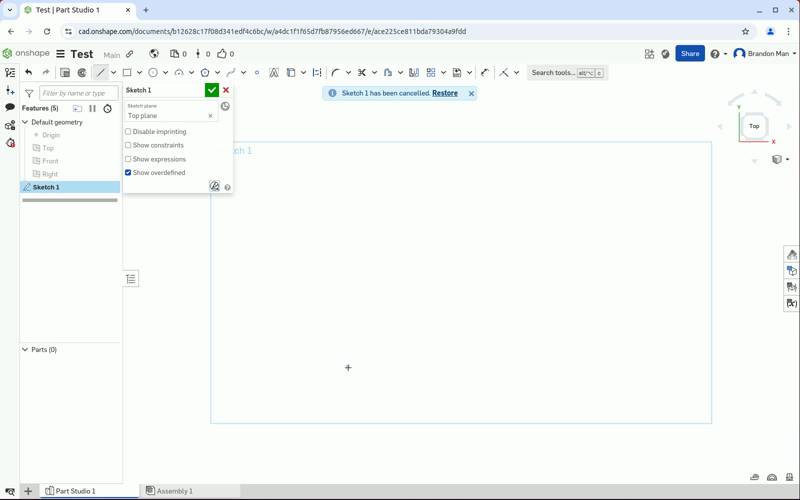
key_down(shift)
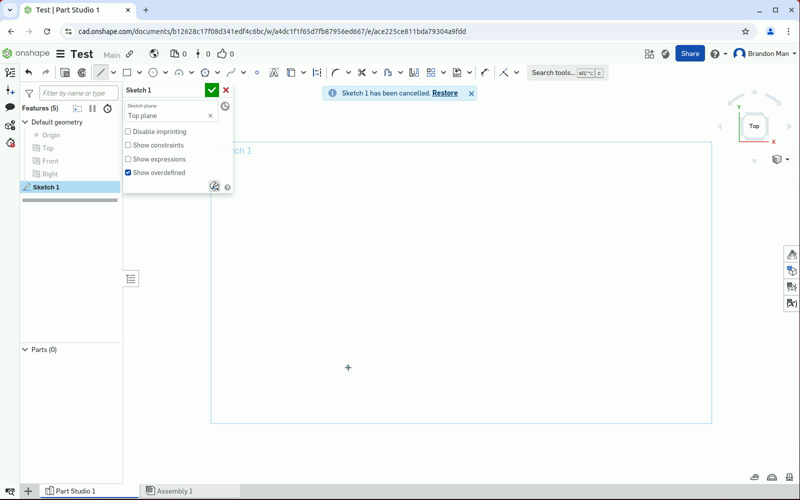
mouse_move(572, 367)
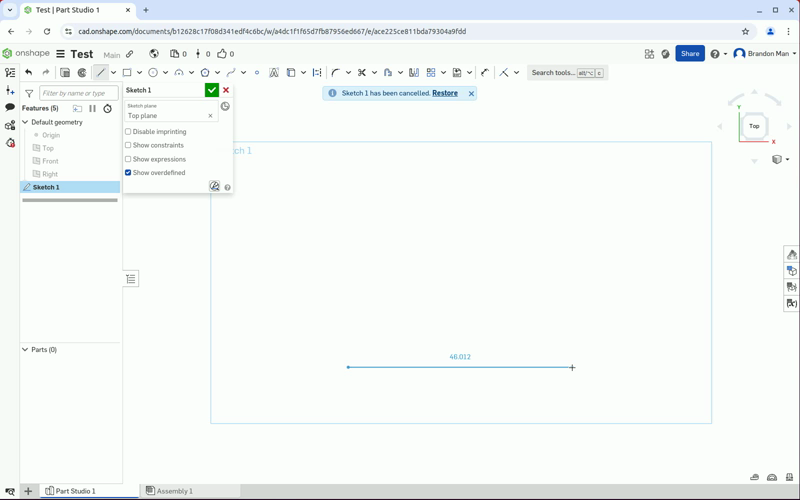
click(572, 367)
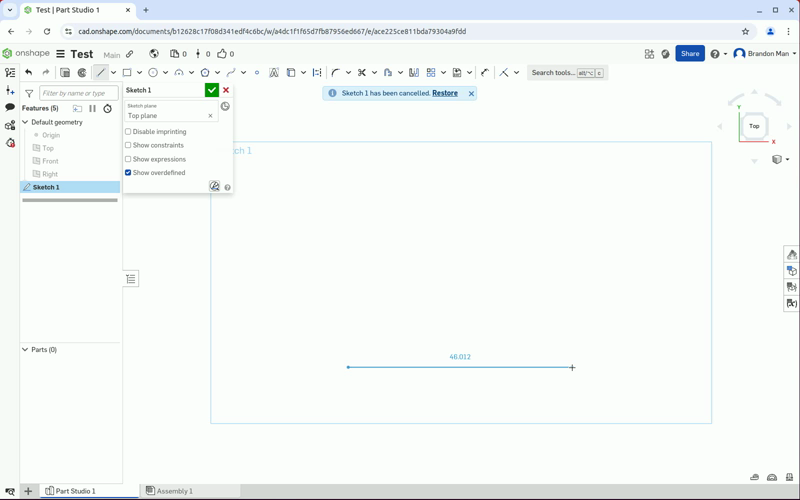
key_up(shift)
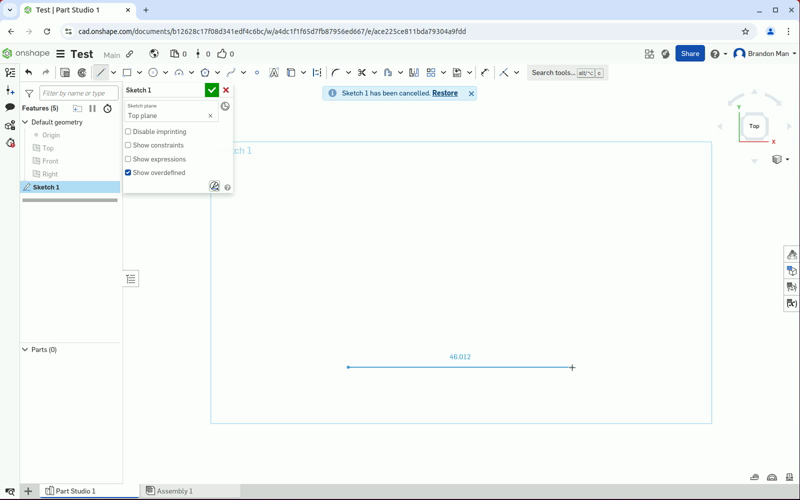
key_down(shift)
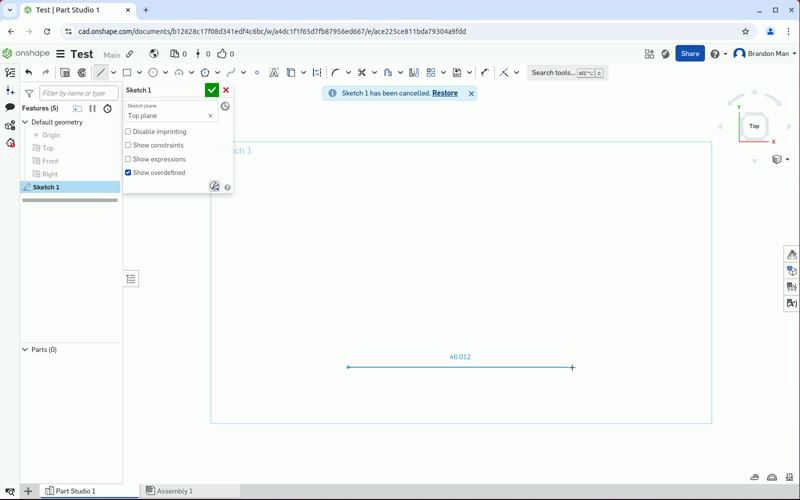
mouse_move(572, 199)
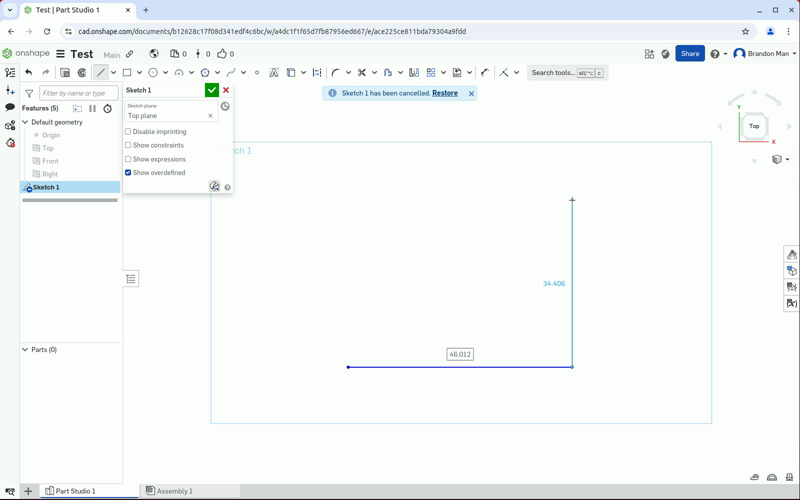
click(572, 199)
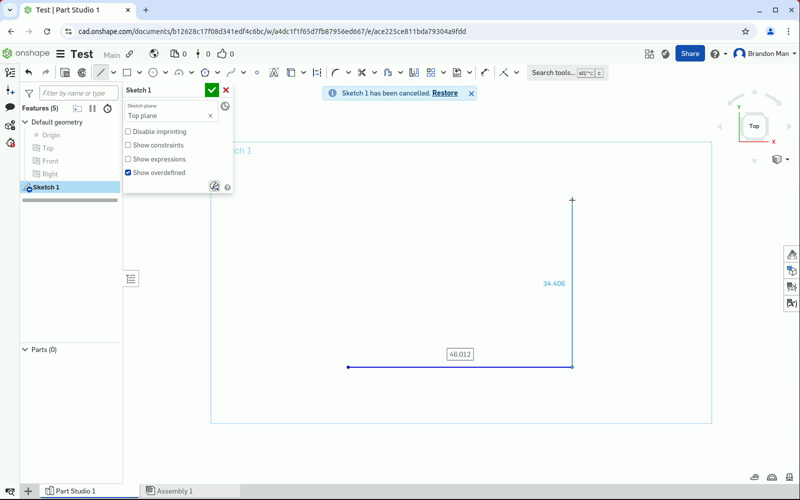
key_up(shift)
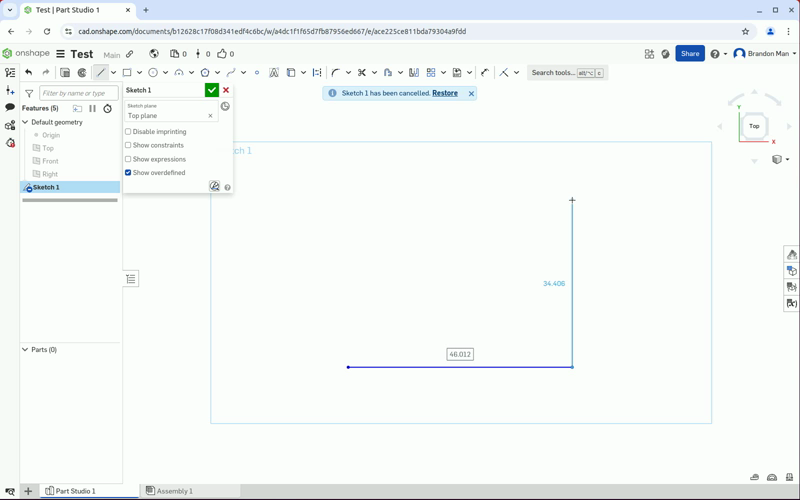
key_down(shift)
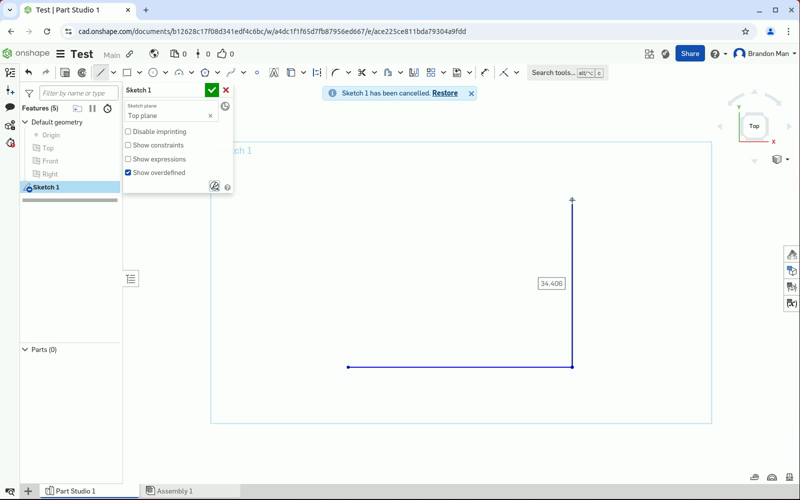
mouse_move(348, 199)
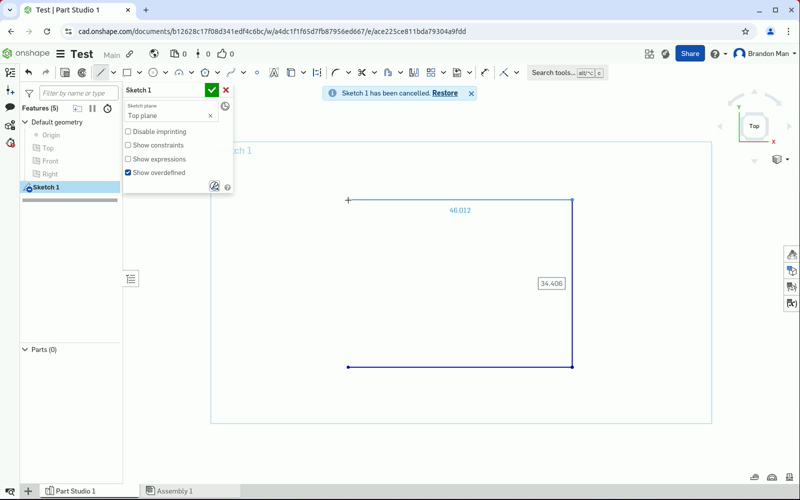
click(348, 199)
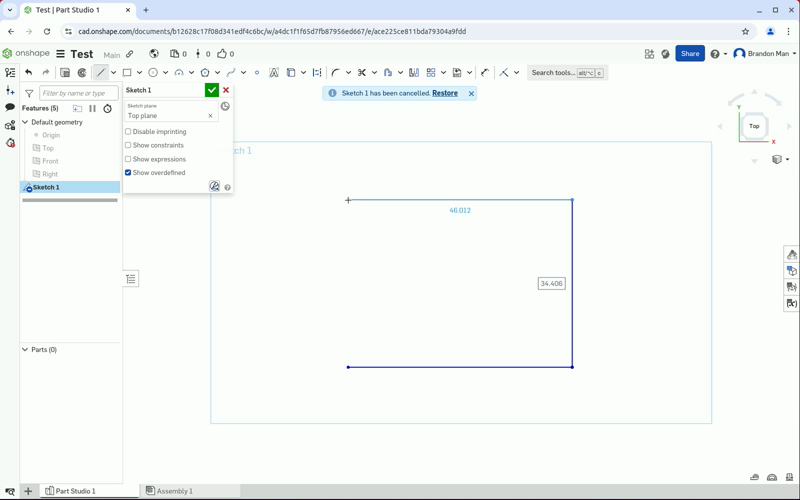
key_up(shift)
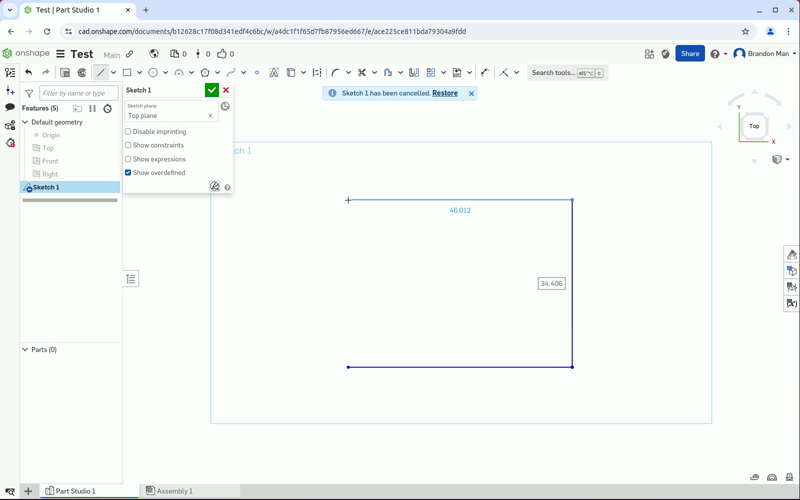
key_down(shift)
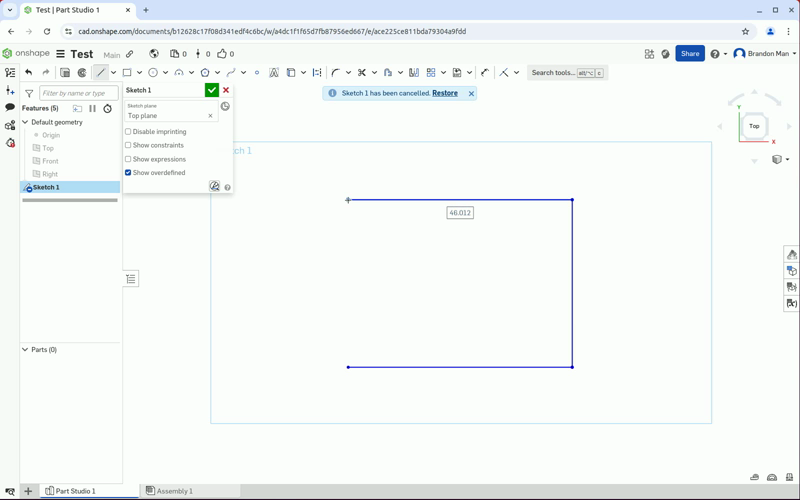
mouse_move(348, 367)
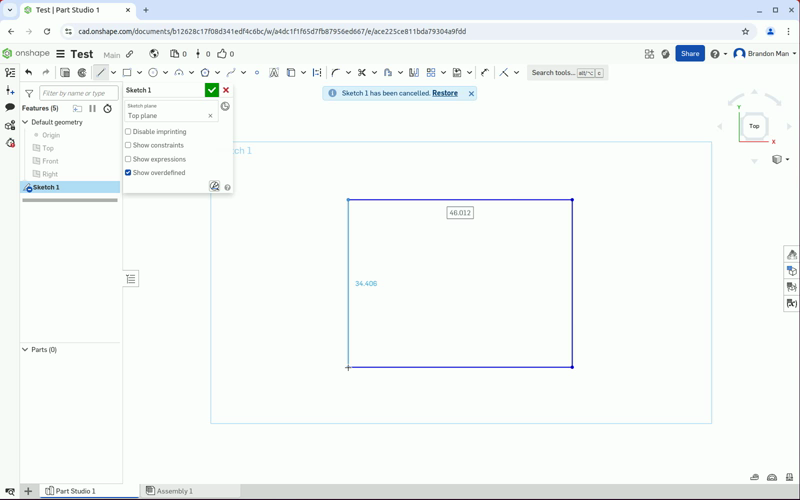
key_up(shift)
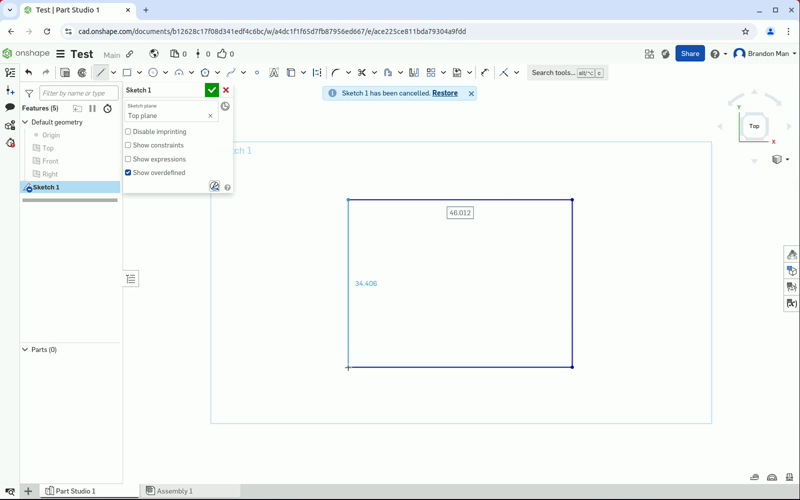
click(348, 367)
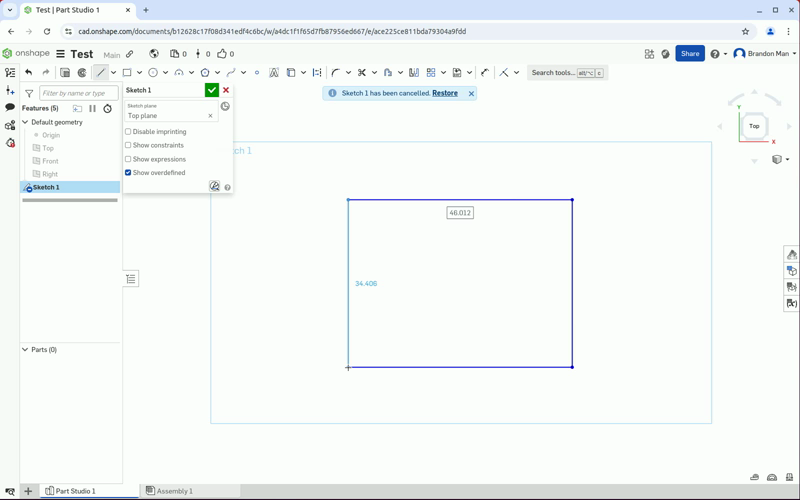
key(esc)
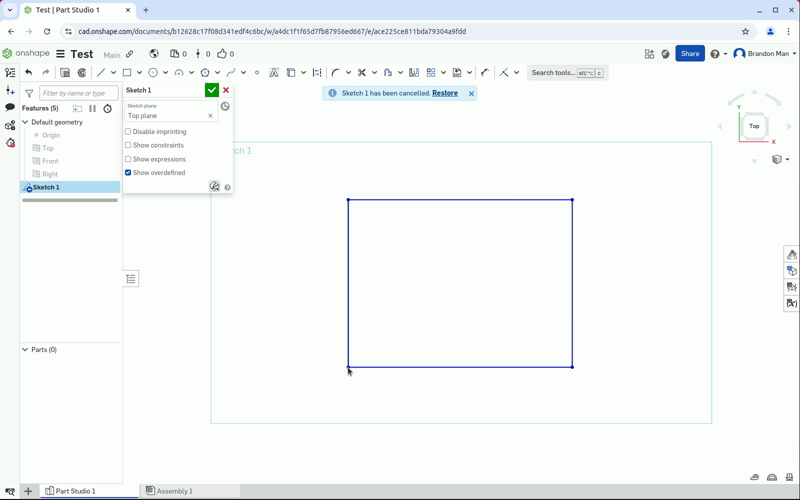
key(c)
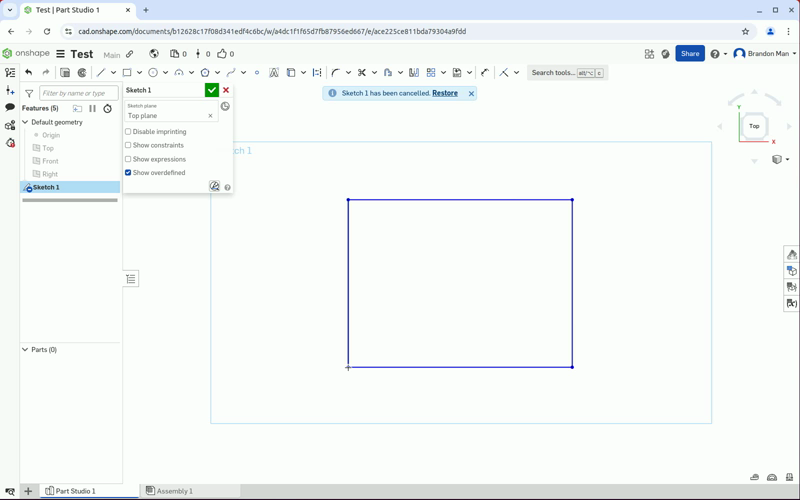
key_down(shift)
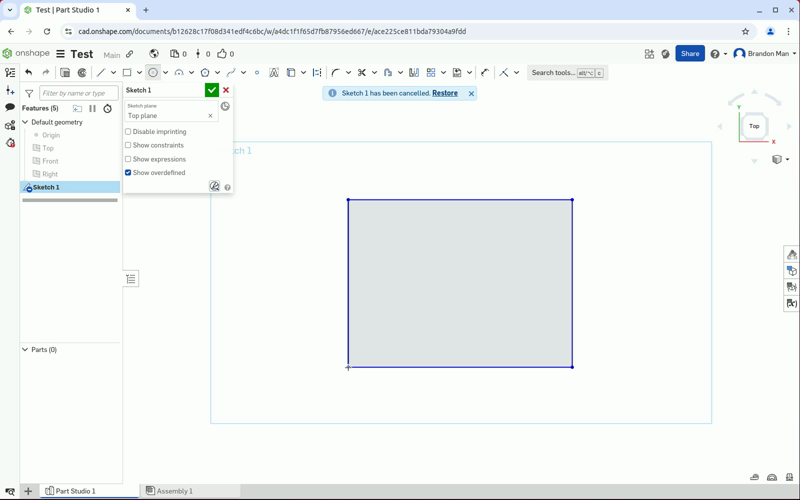
mouse_move(461, 317)
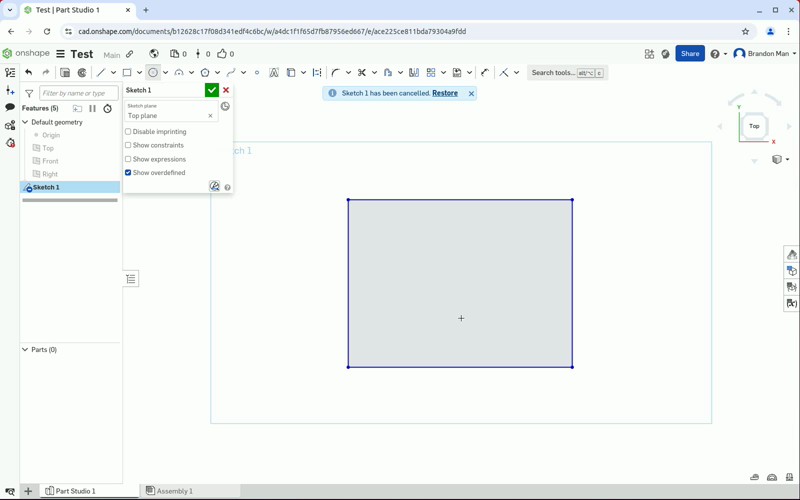
click(461, 317)
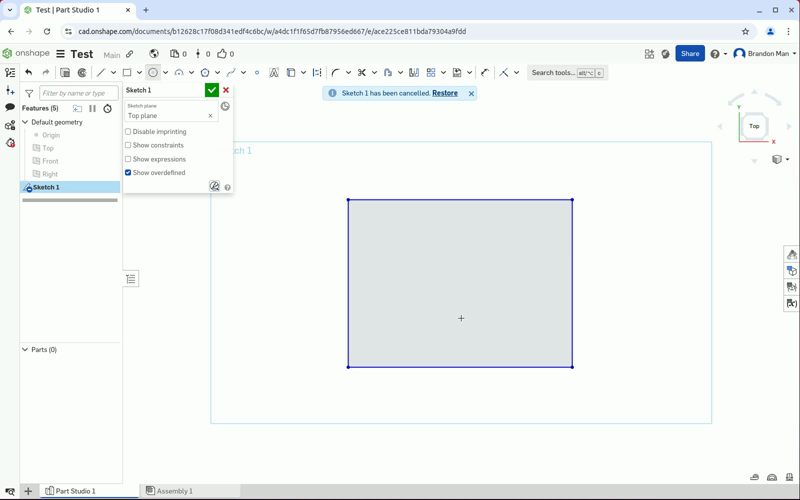
key_up(shift)
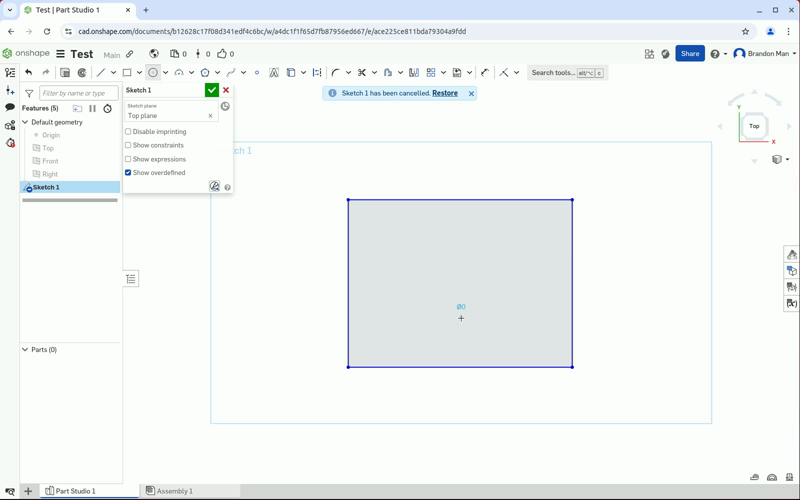
mouse_move(485, 317)
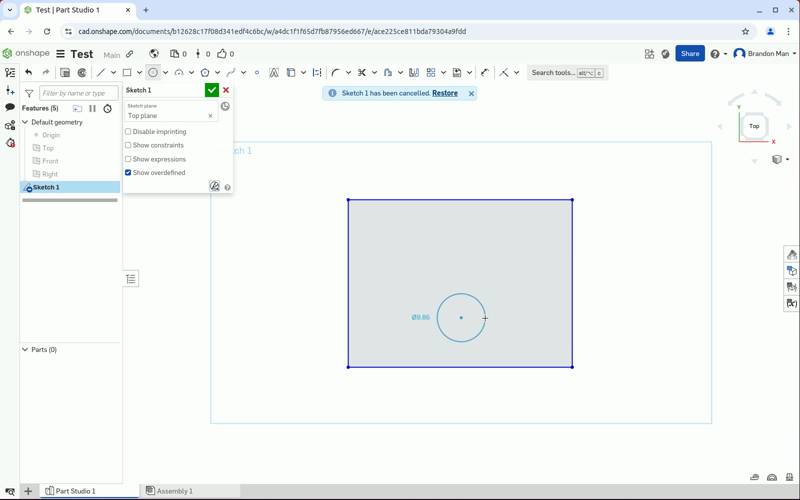
click(485, 317)
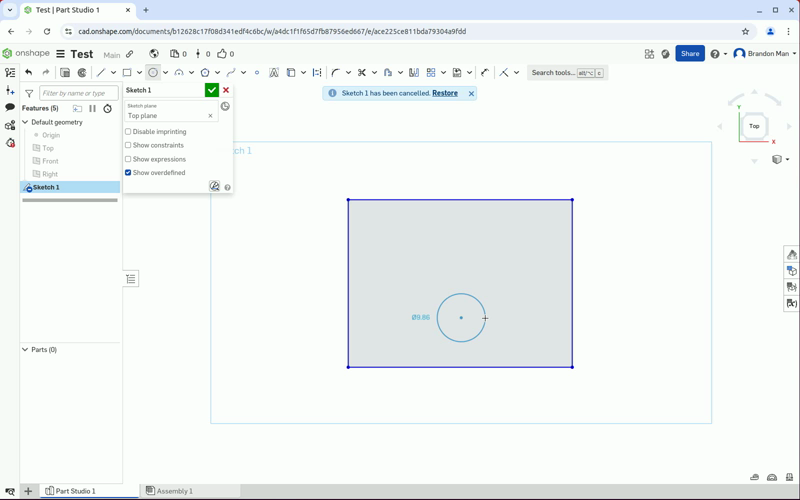
key(esc)
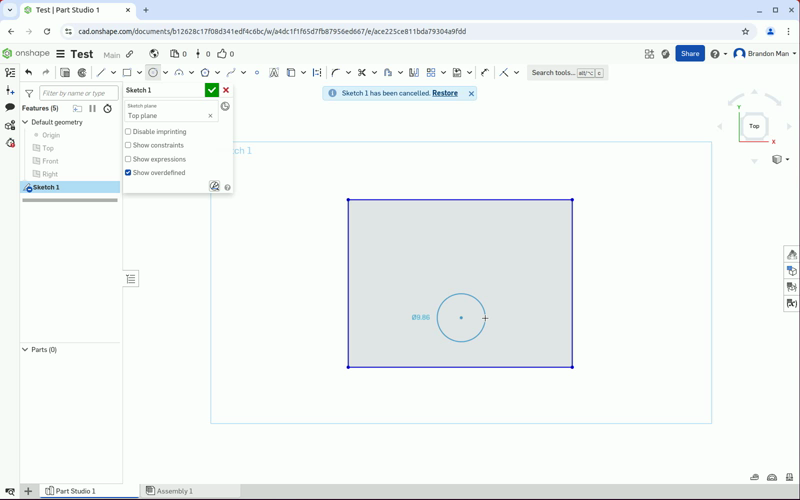
mouse_move(414, 337)
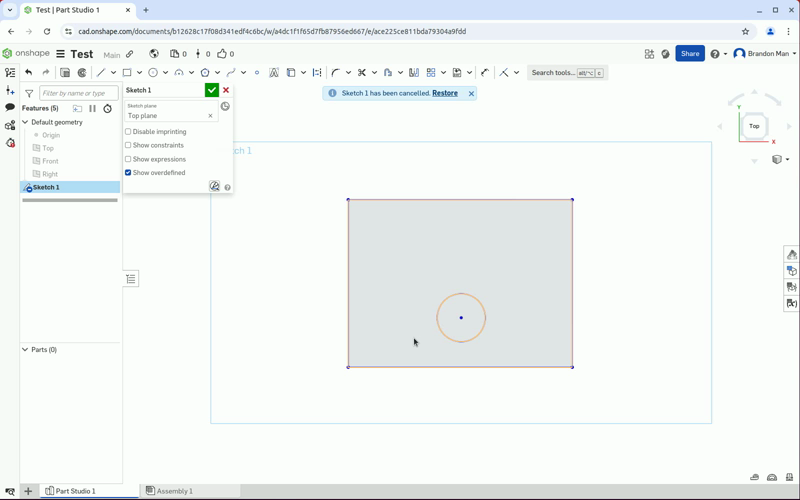
click(414, 337)
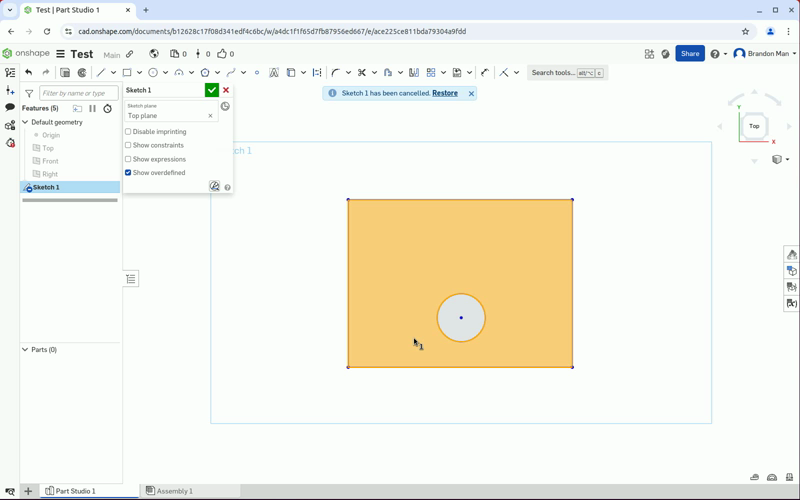
mouse_move(73, 352)
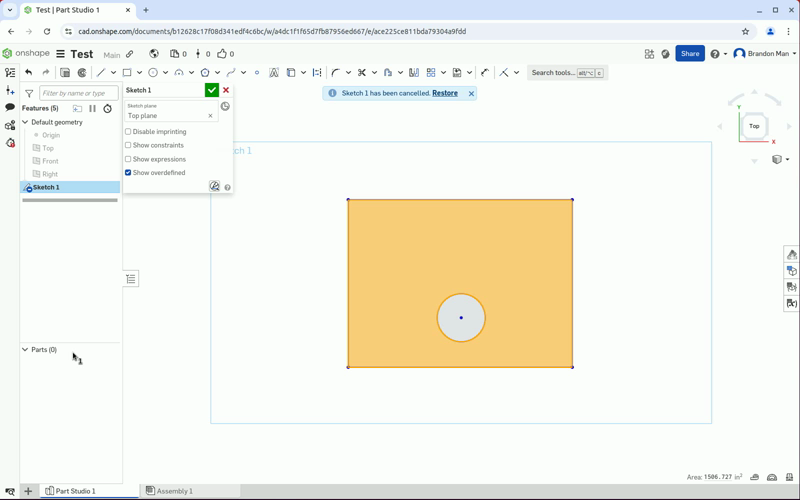
key(shift+y)
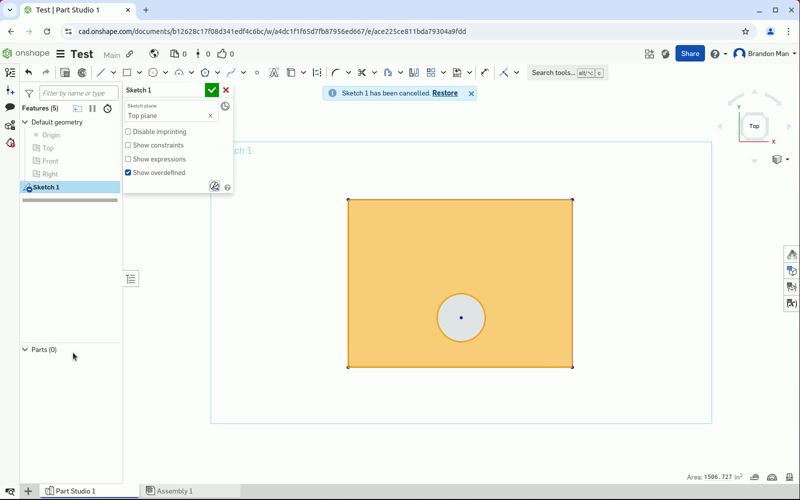
key(shift+e)
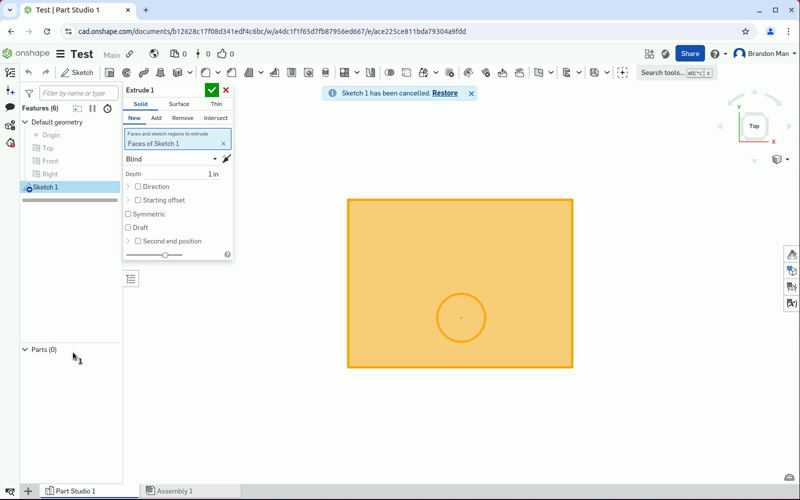
mouse_move(143, 106)
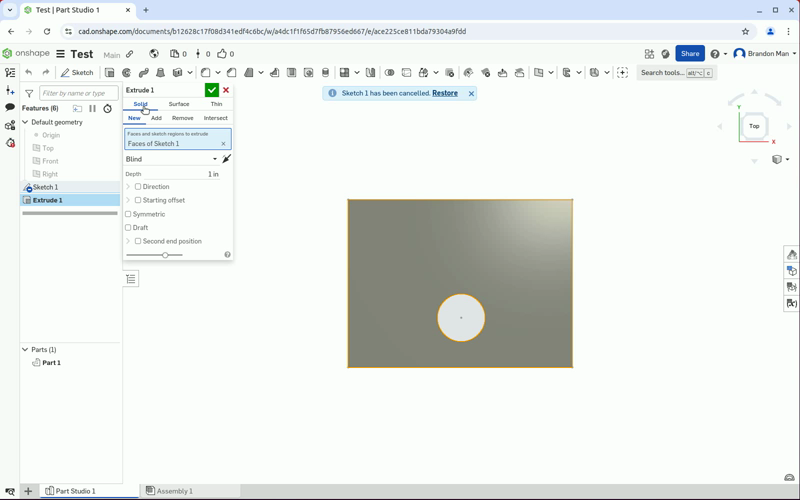
click(143, 106)
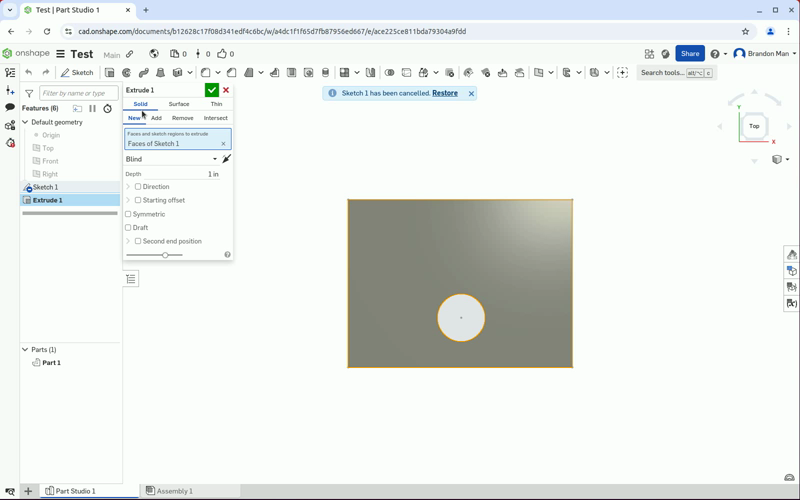
mouse_move(137, 120)
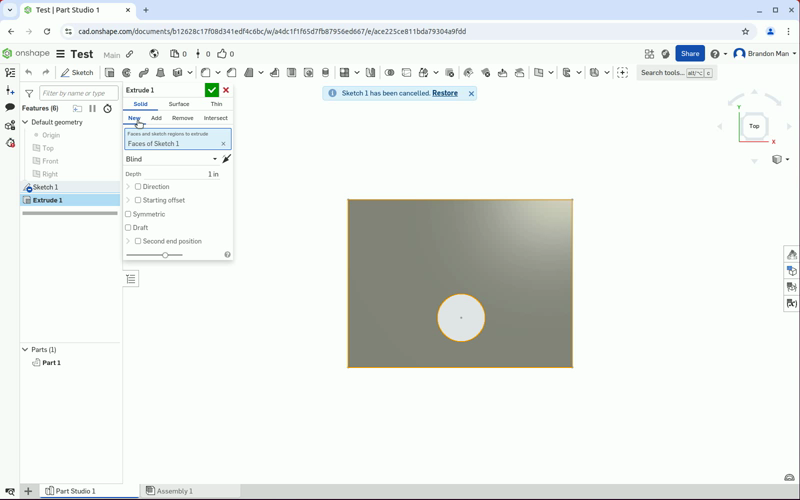
click(137, 120)
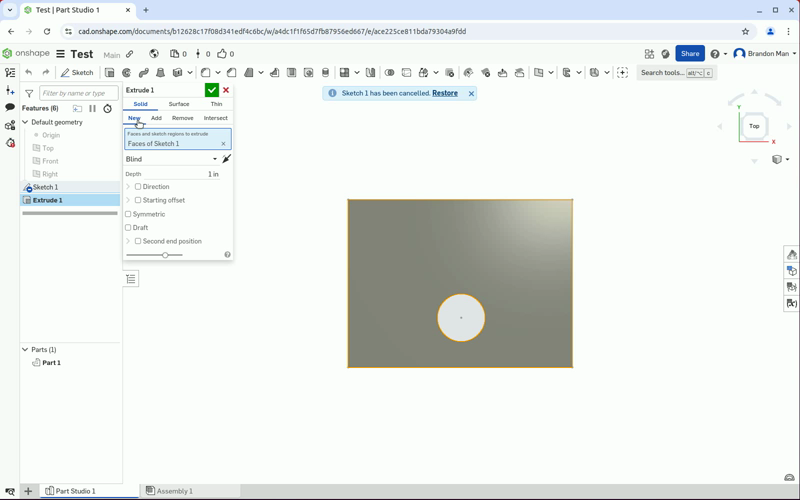
key(tab, 4)
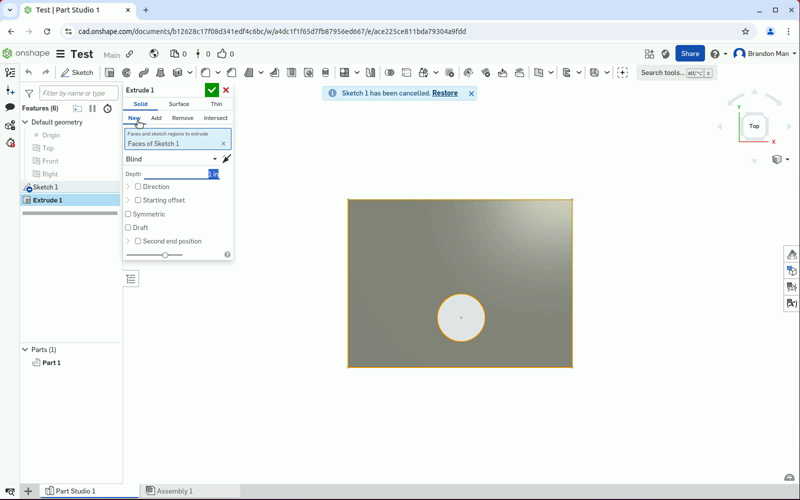
text(19.257)
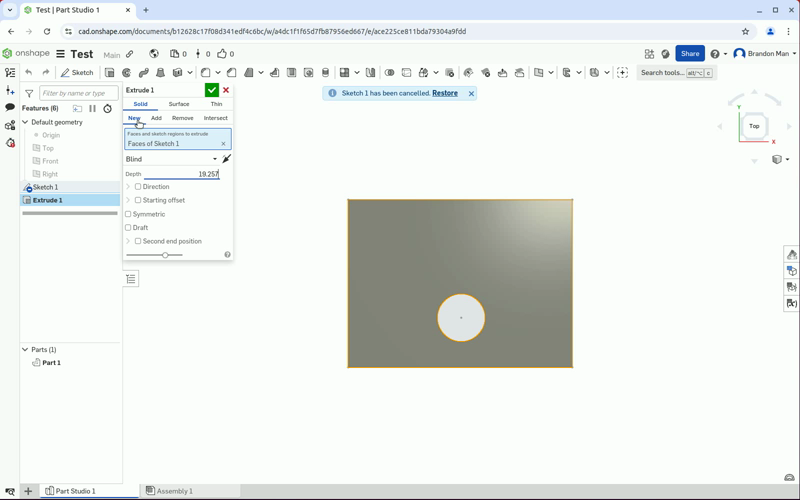
key(enter)
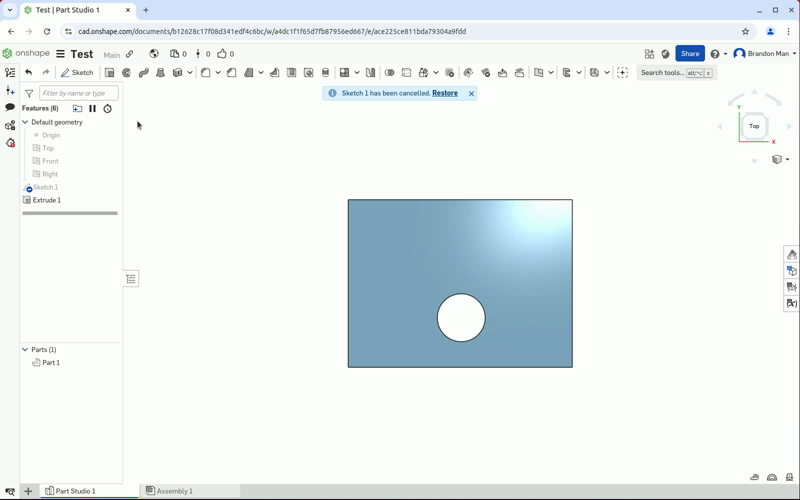
key(shift+h)
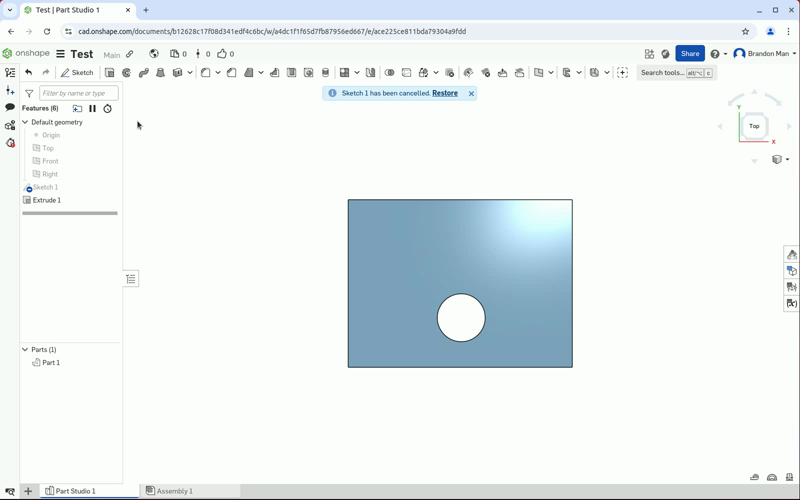
key(shift+h)
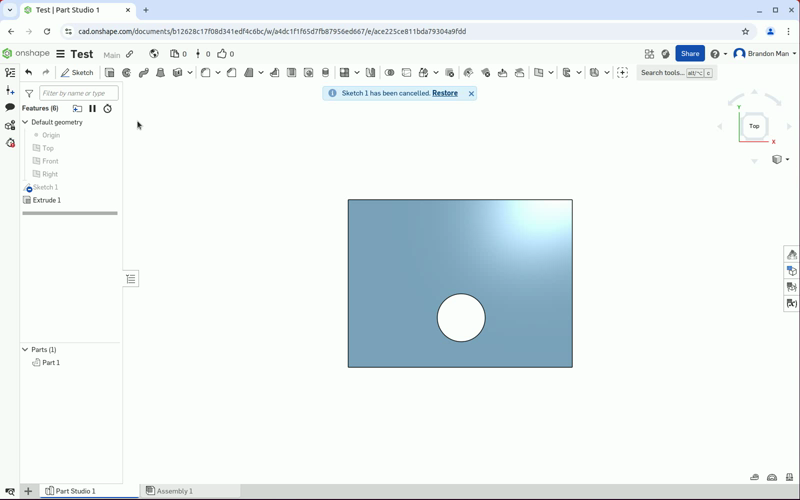
mouse_move(73, 189)
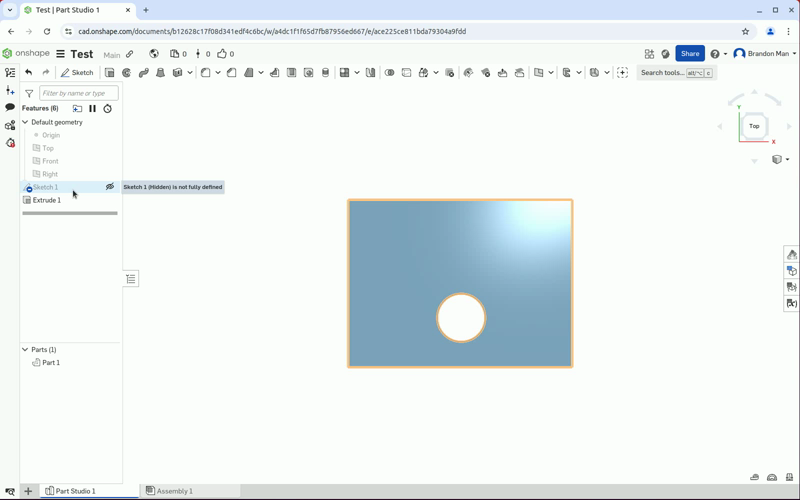
click(73, 189)
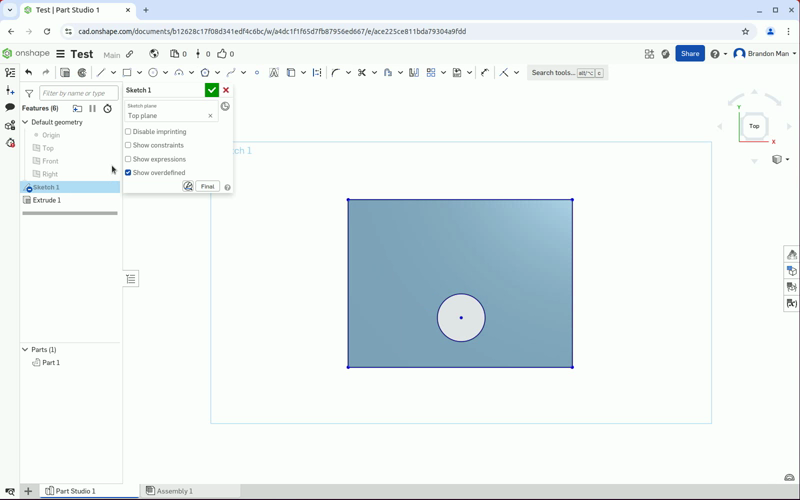
mouse_move(229, 92)
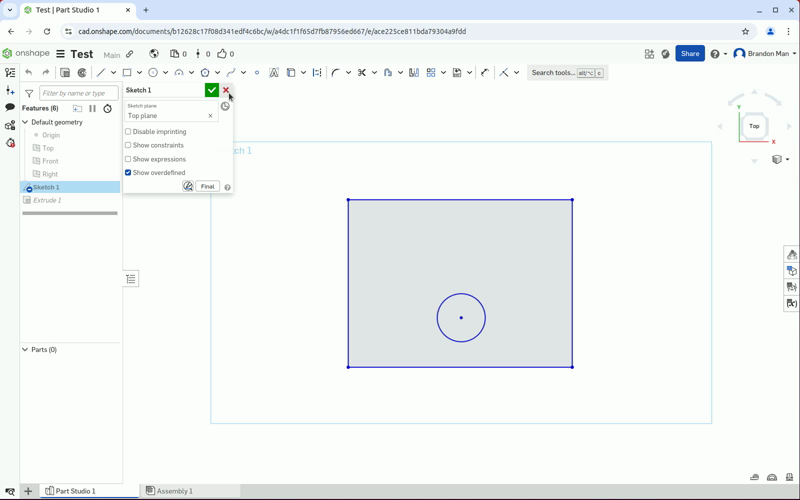
click(229, 92)
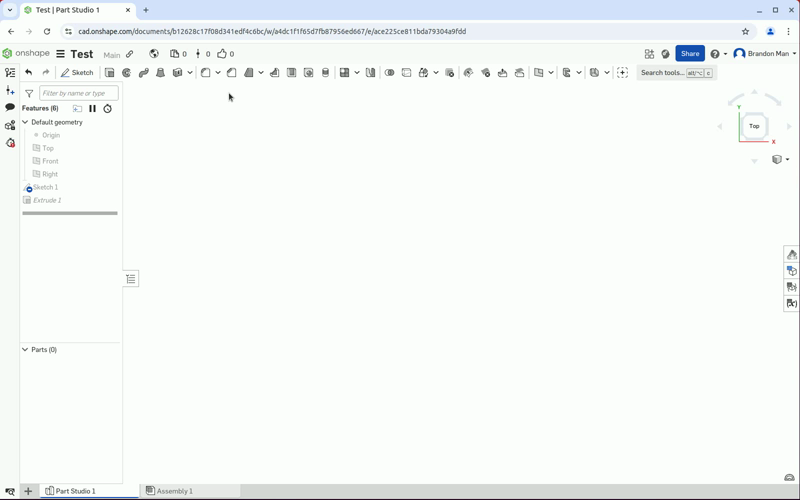
mouse_move(73, 352)
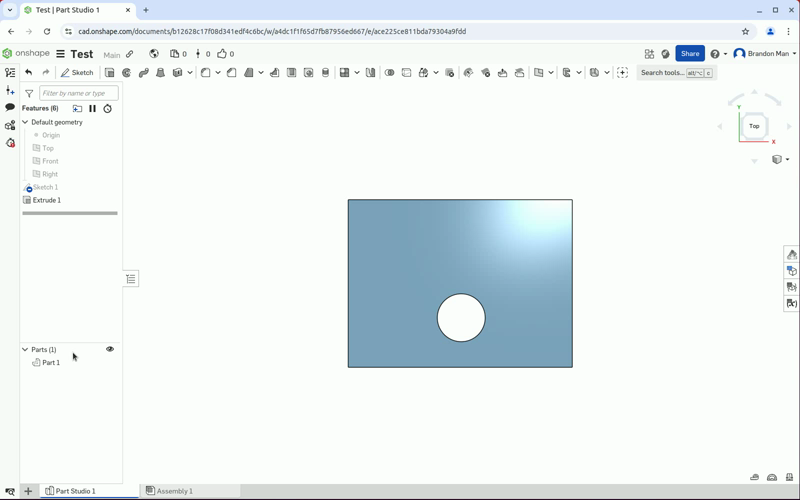
key(y)
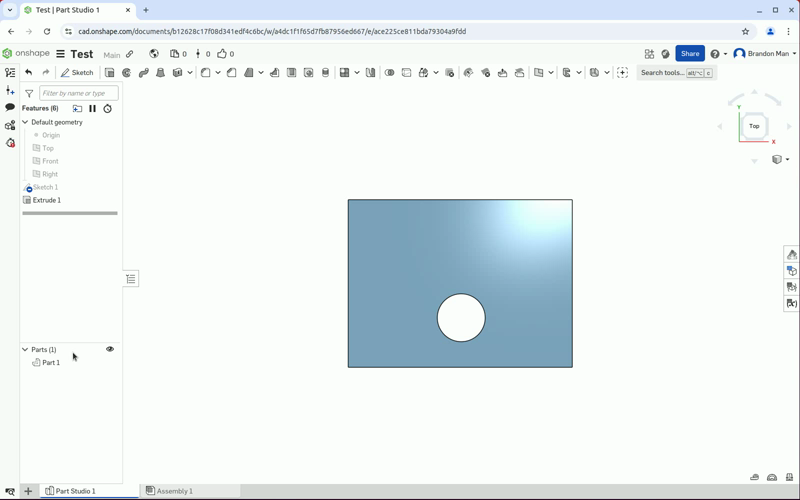
key(shift+p)
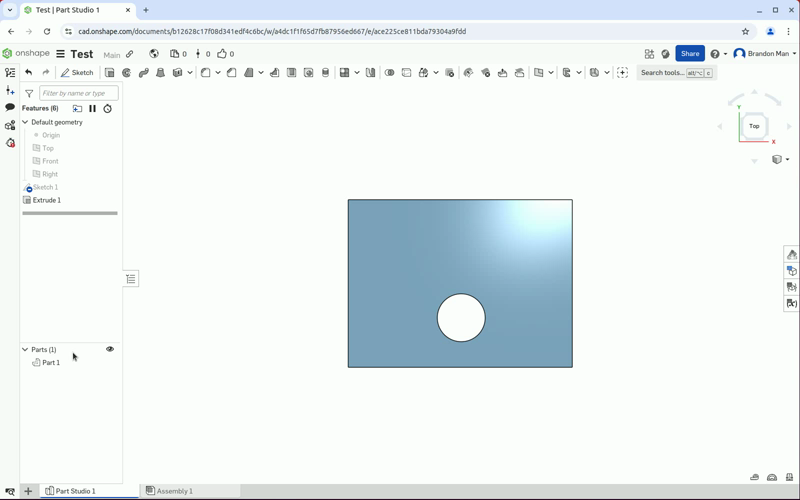
key(space)
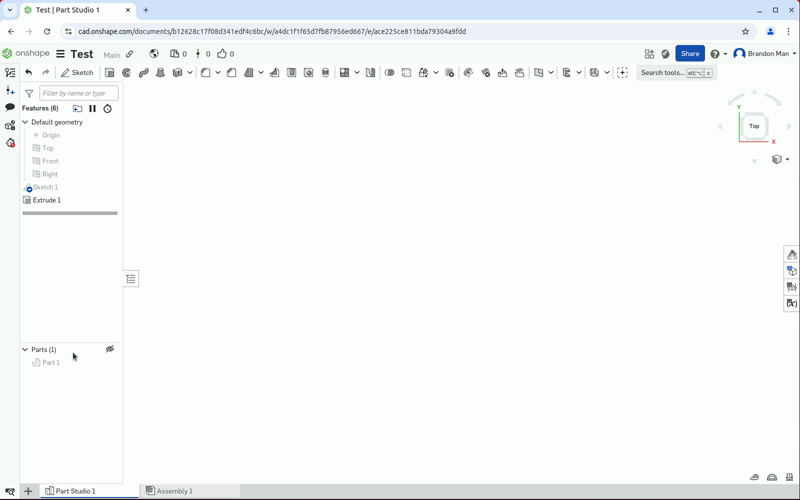
key_down(shift)
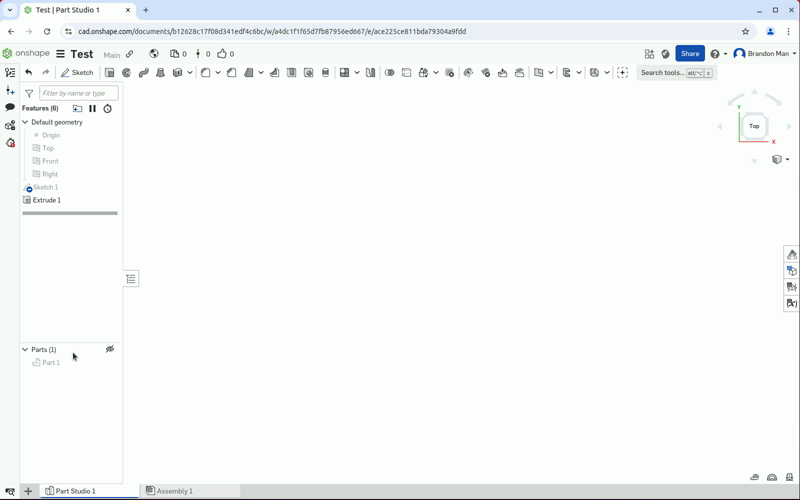
key(up)
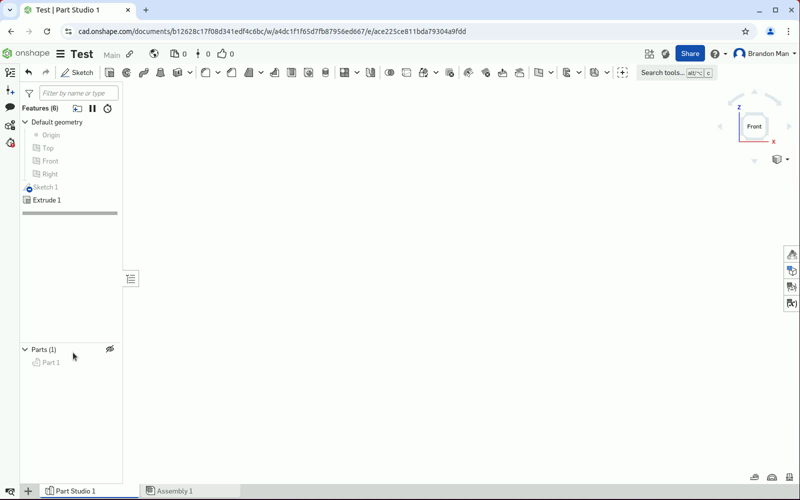
key_up(shift)
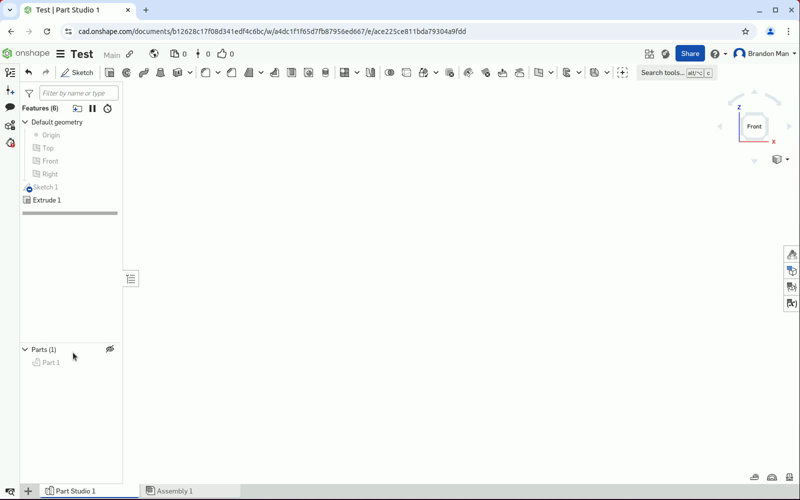
mouse_move(73, 352)
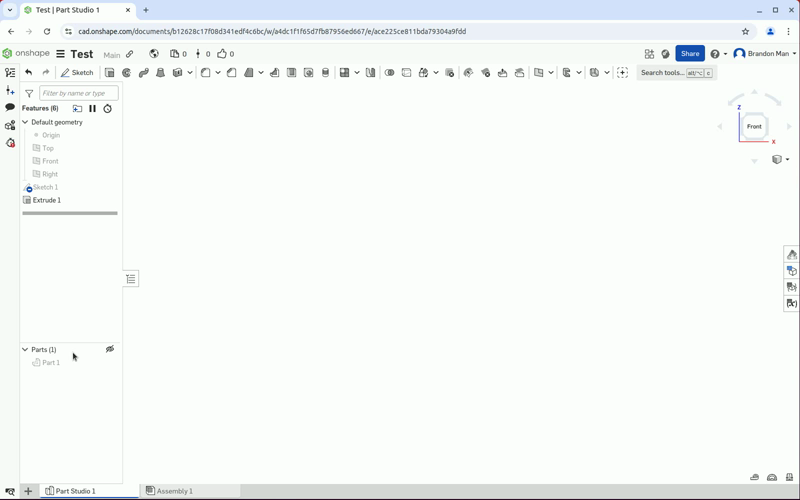
key(shift+y)
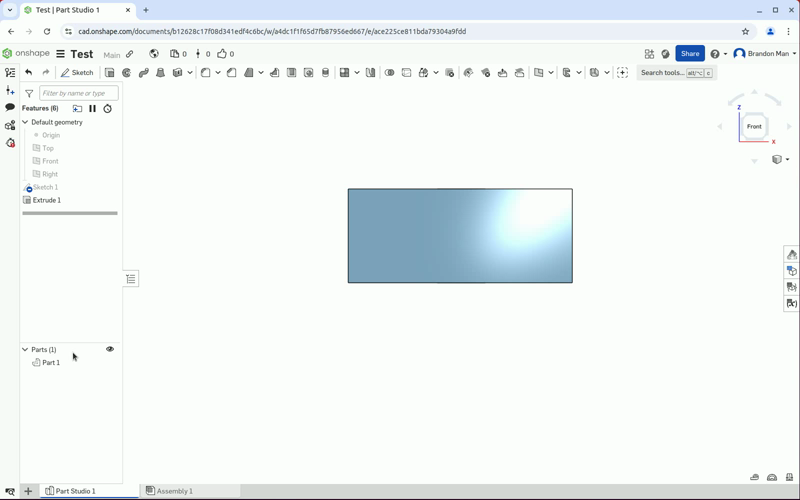
mouse_move(541, 75)
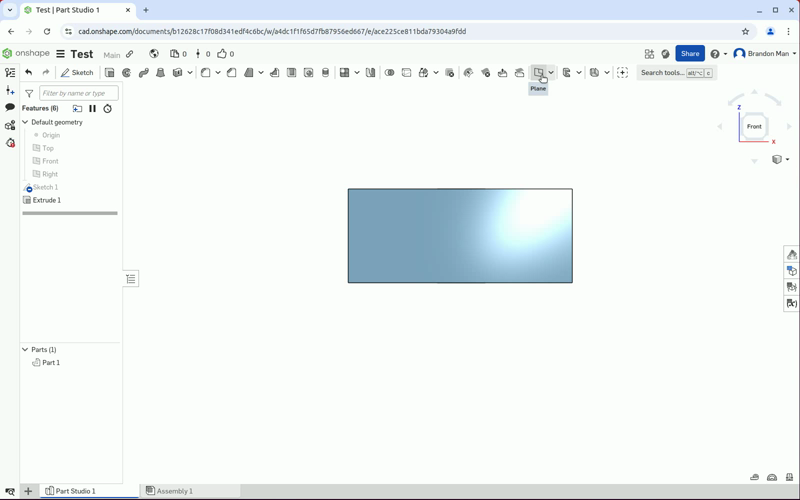
click(541, 75)
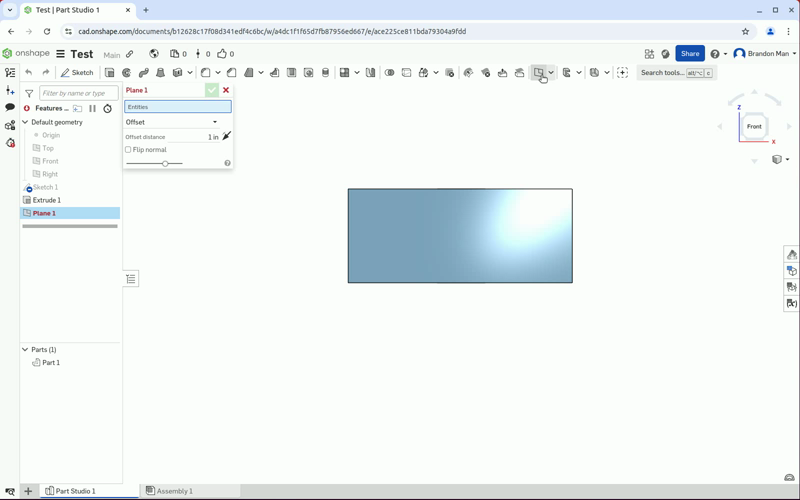
mouse_move(73, 163)
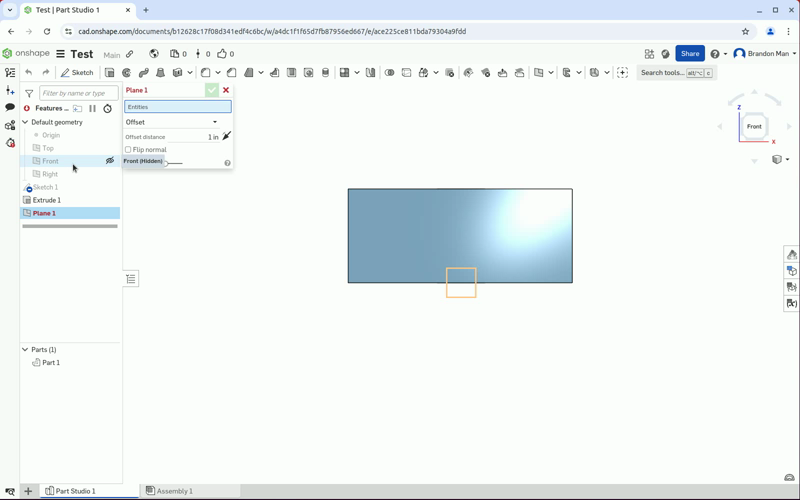
click(73, 163)
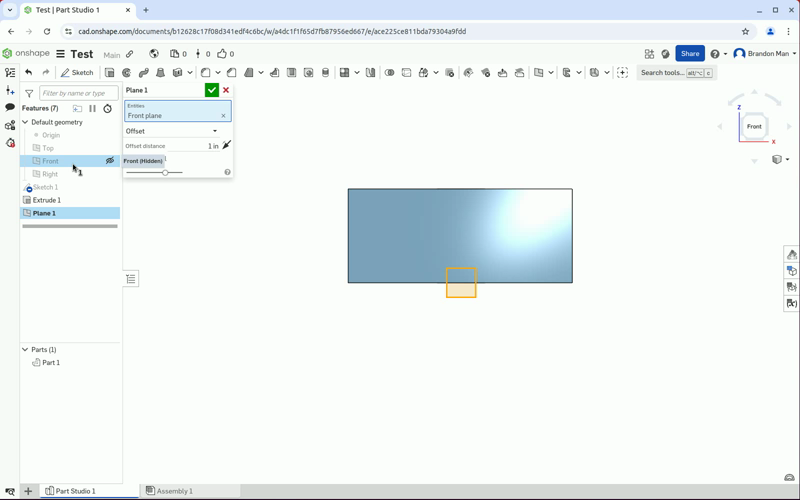
key(tab, 2)
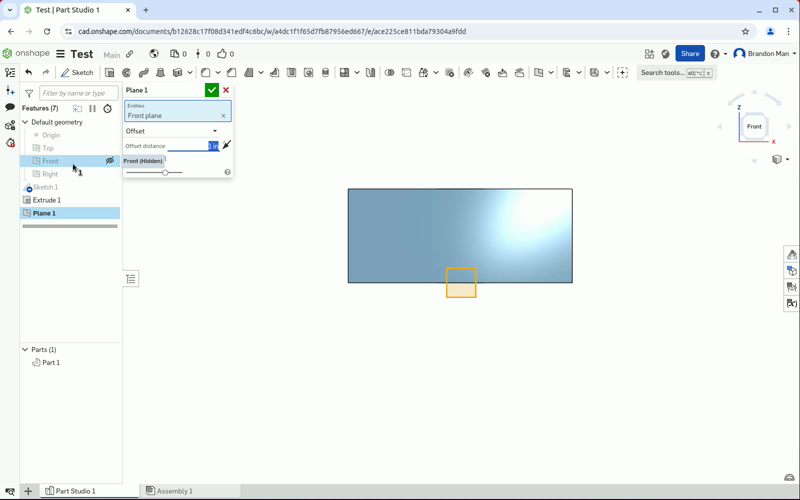
text(17.316)
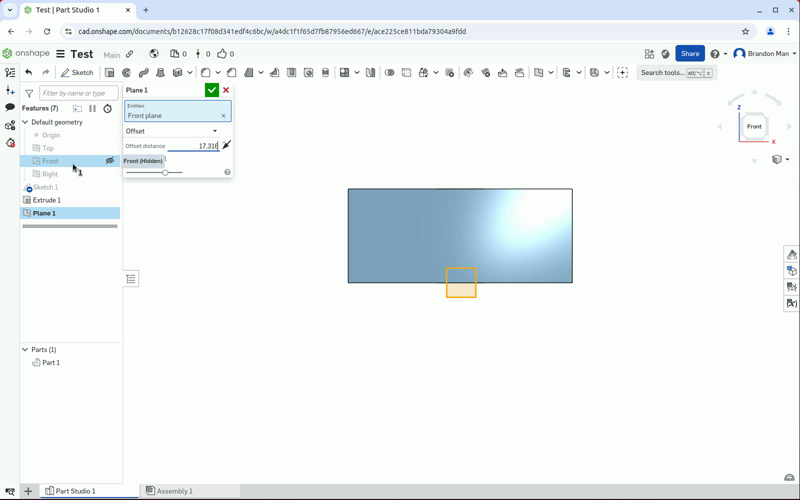
key(enter, 2)
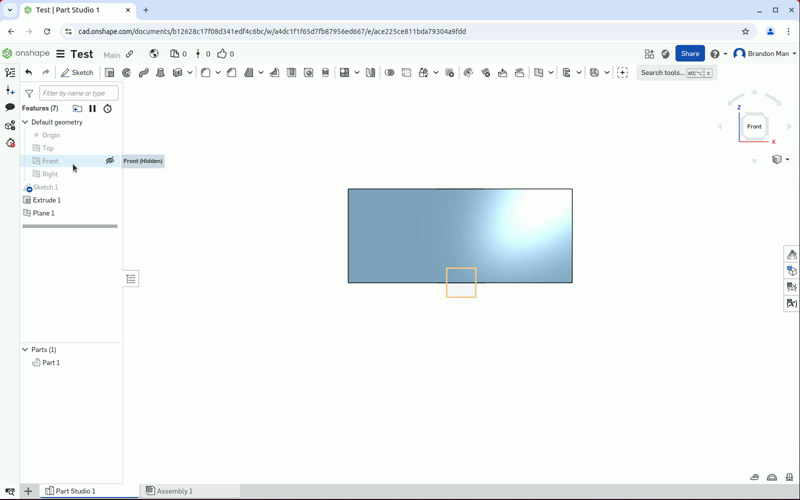
key(shift+s)
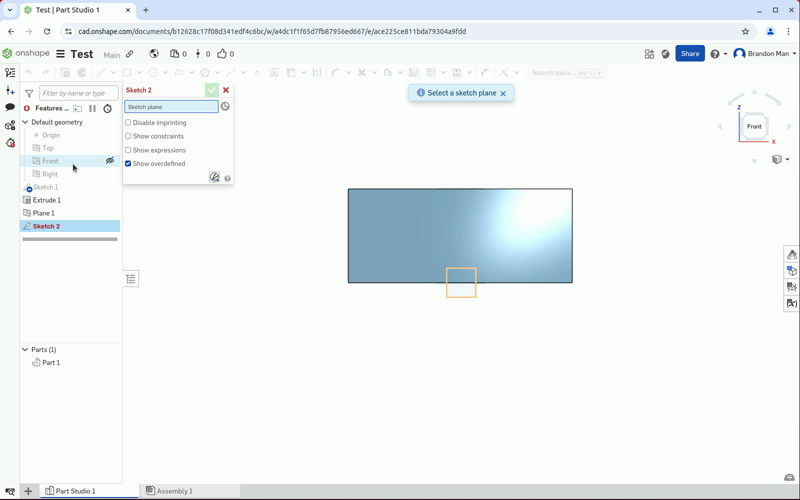
mouse_move(73, 215)
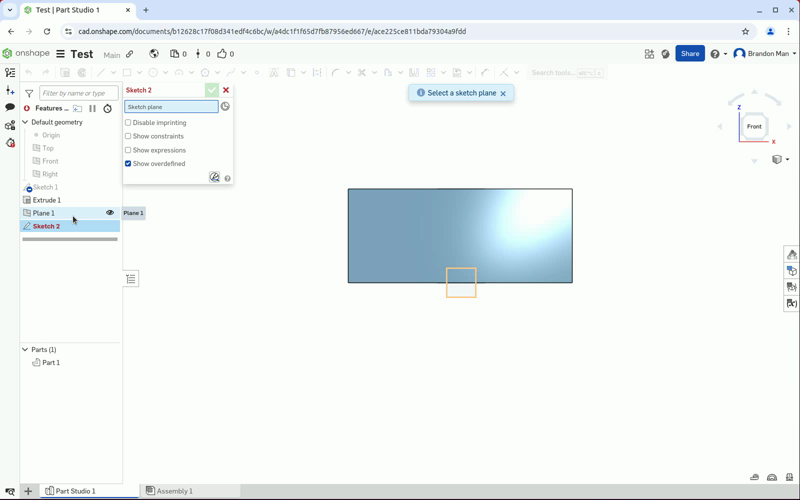
click(73, 215)
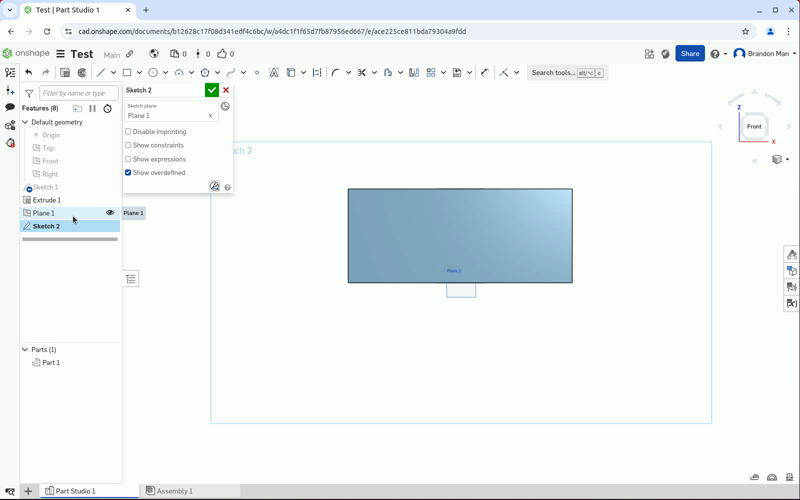
mouse_move(73, 352)
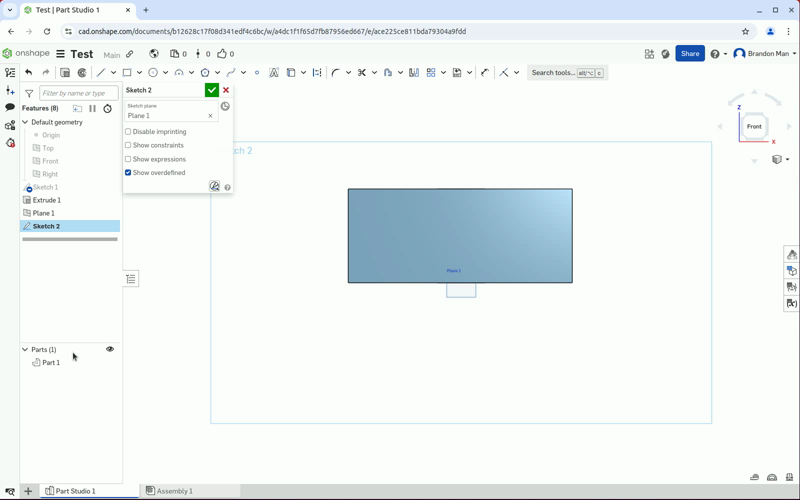
key(y)
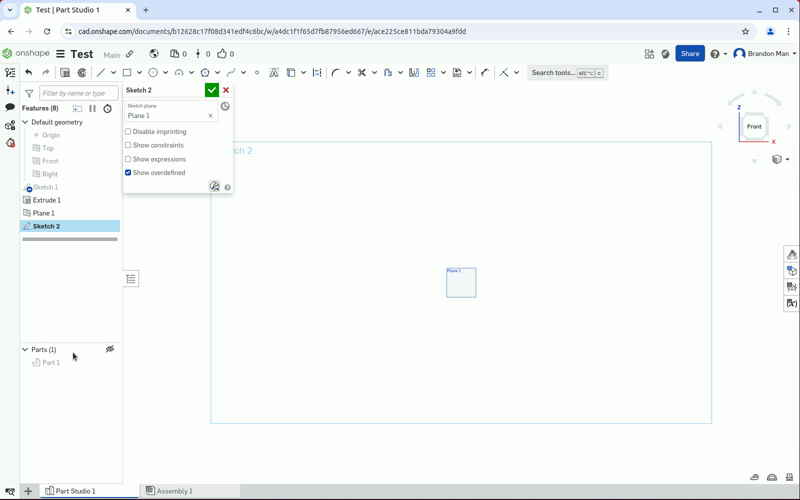
key(c)
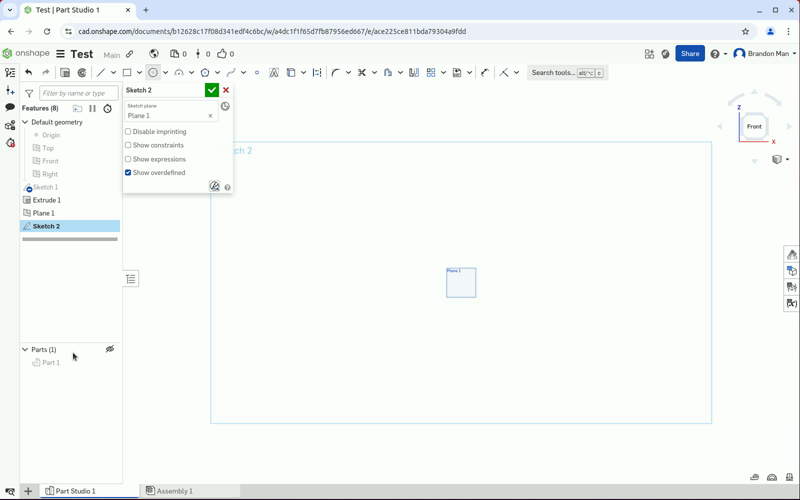
key_down(shift)
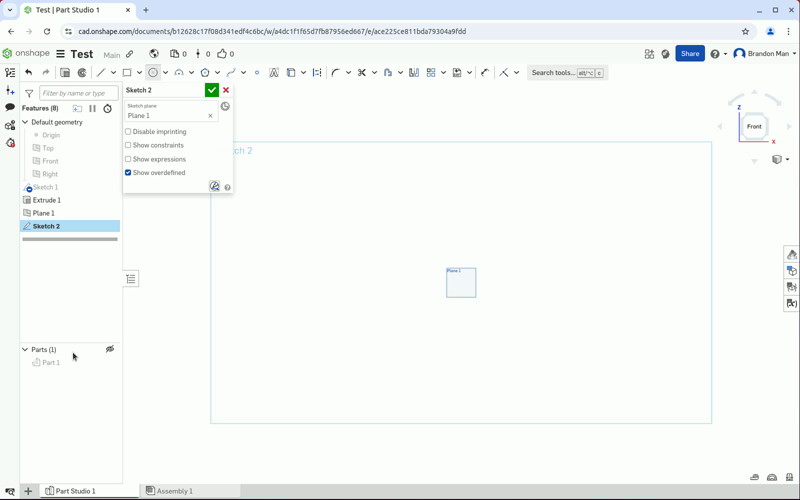
mouse_move(386, 234)
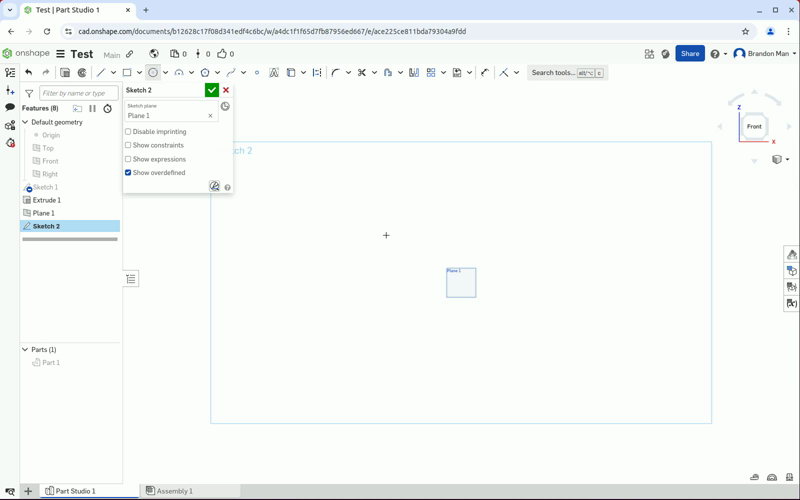
click(386, 234)
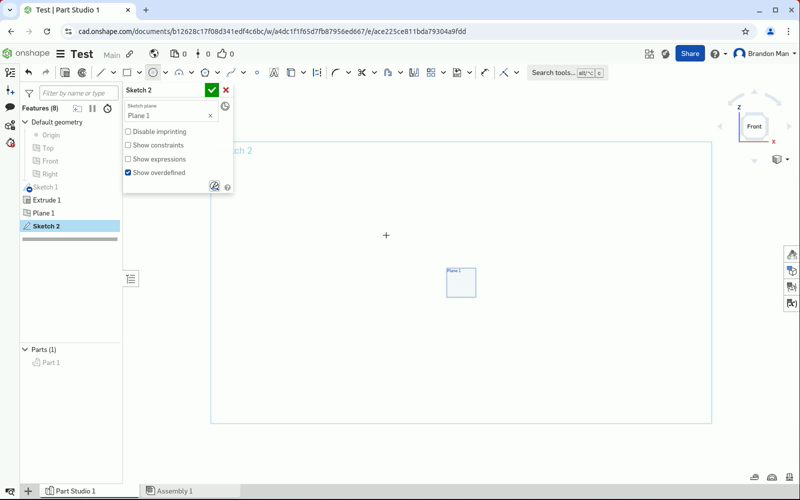
key_up(shift)
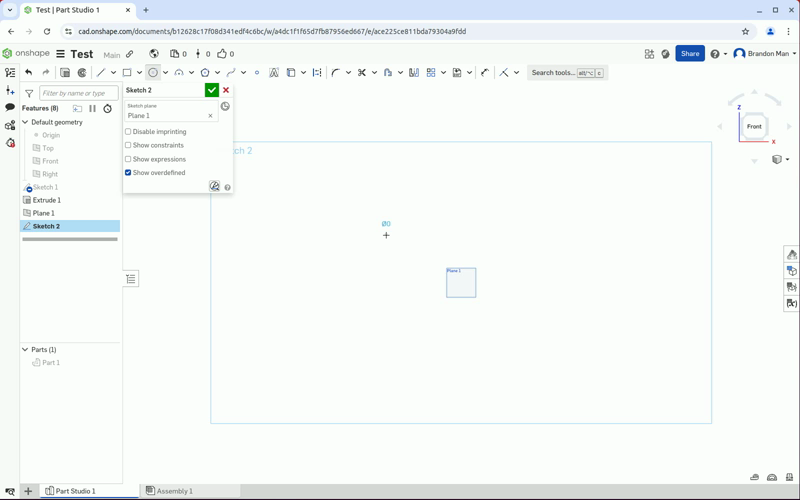
mouse_move(397, 234)
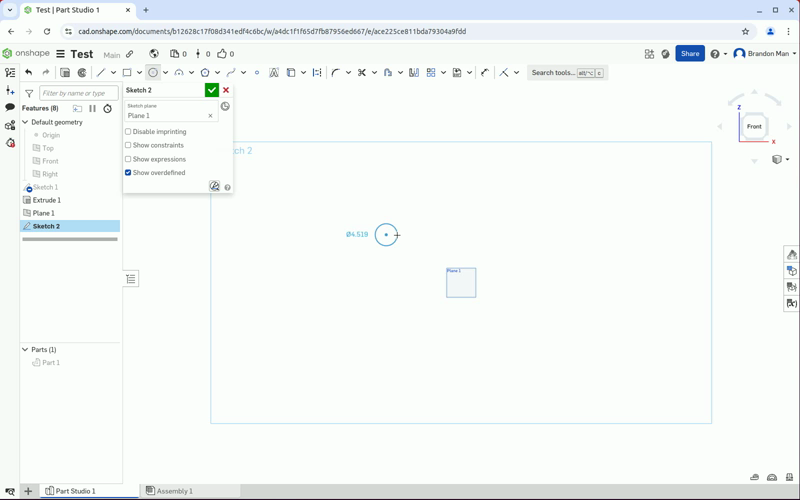
click(397, 234)
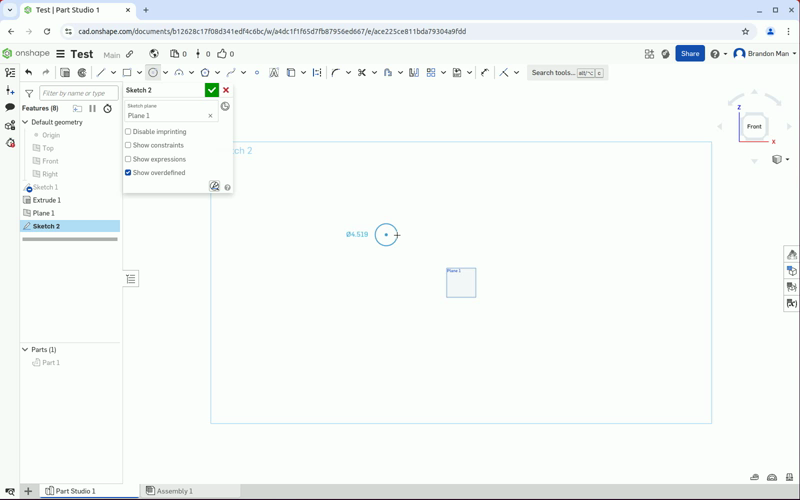
key(esc)
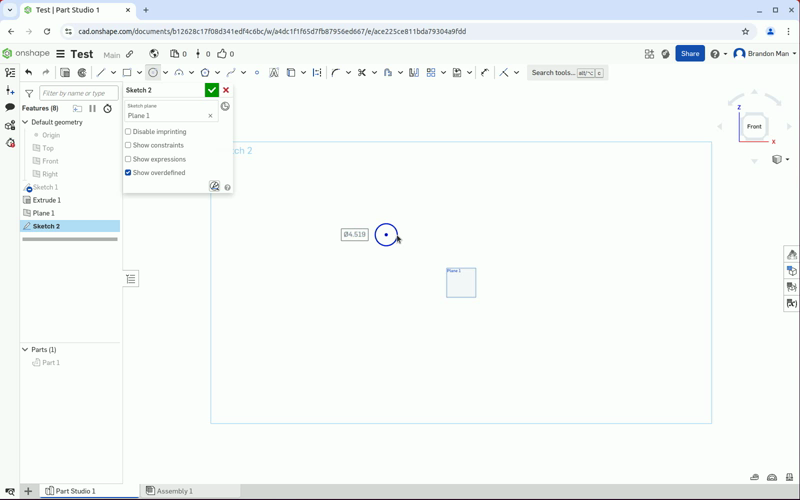
mouse_move(381, 244)
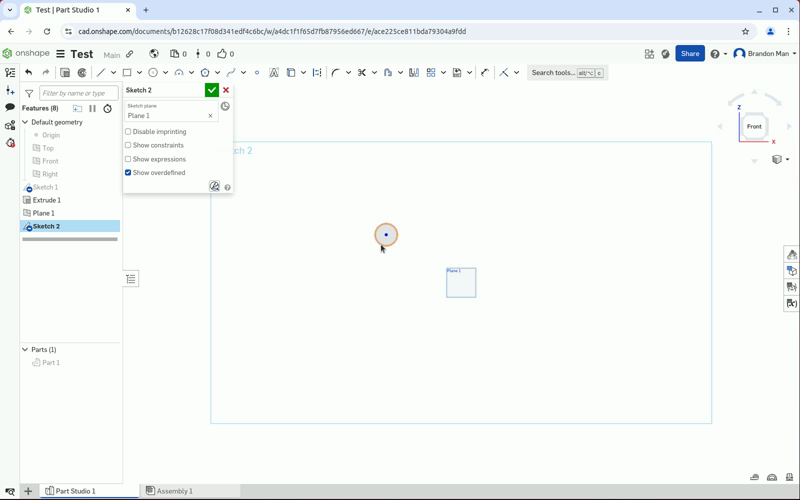
scroll(6)
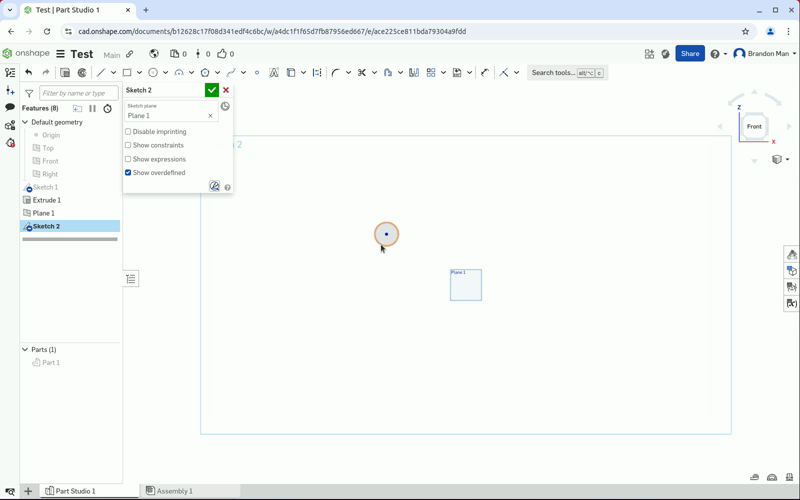
scroll(6)
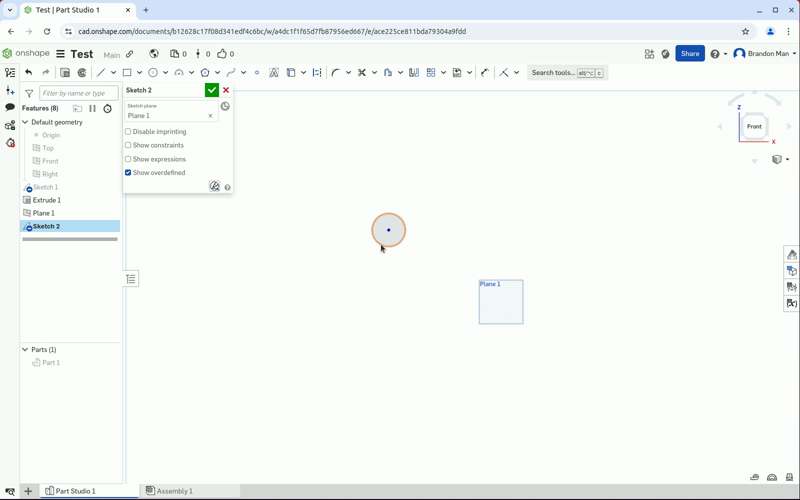
scroll(6)
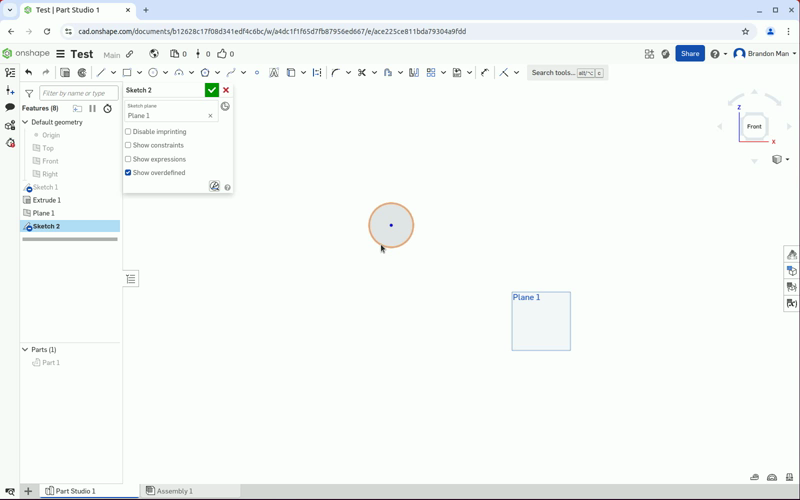
scroll(6)
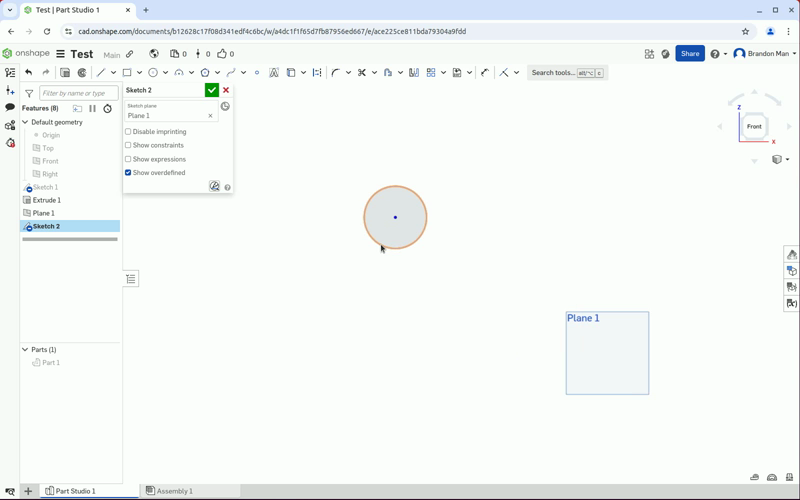
scroll(6)
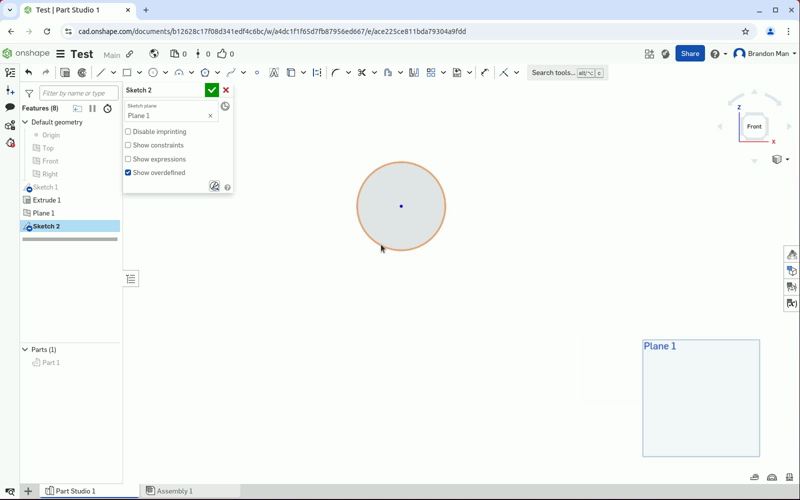
scroll(6)
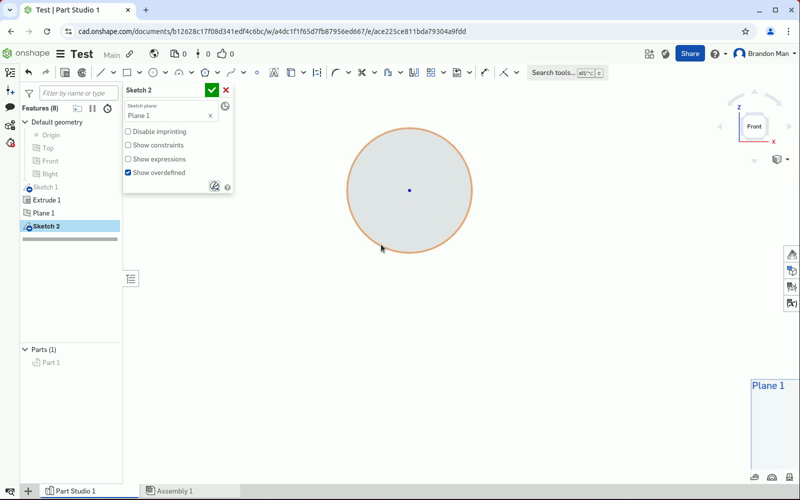
scroll(6)
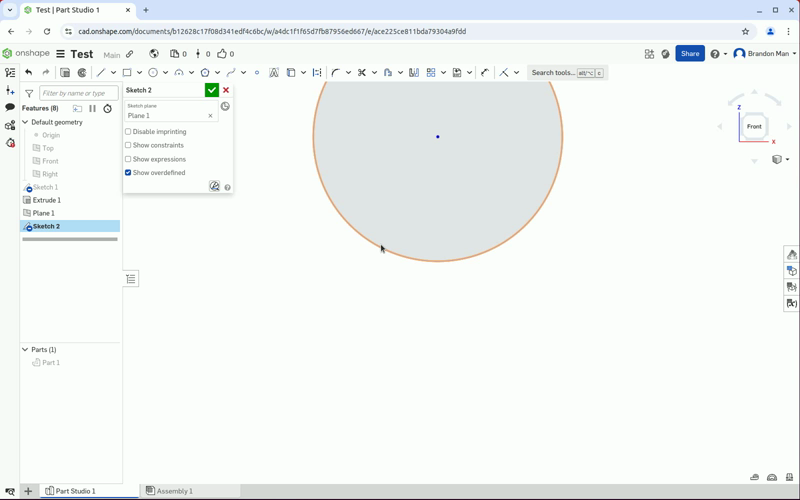
click(381, 244)
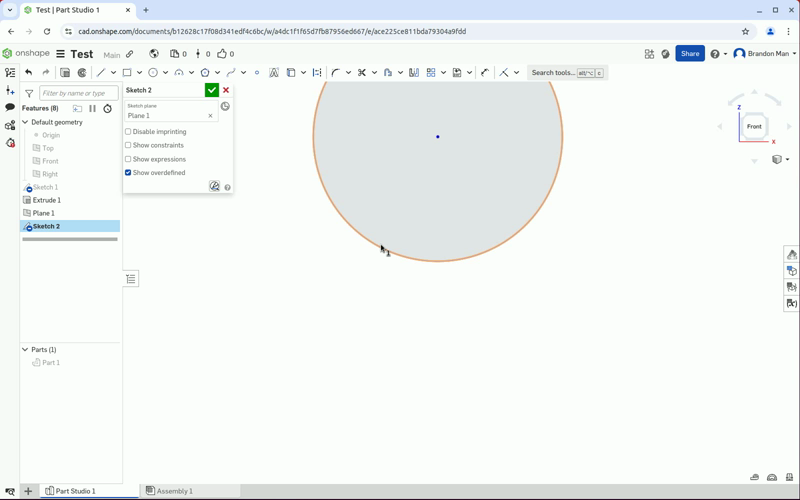
scroll(-6)
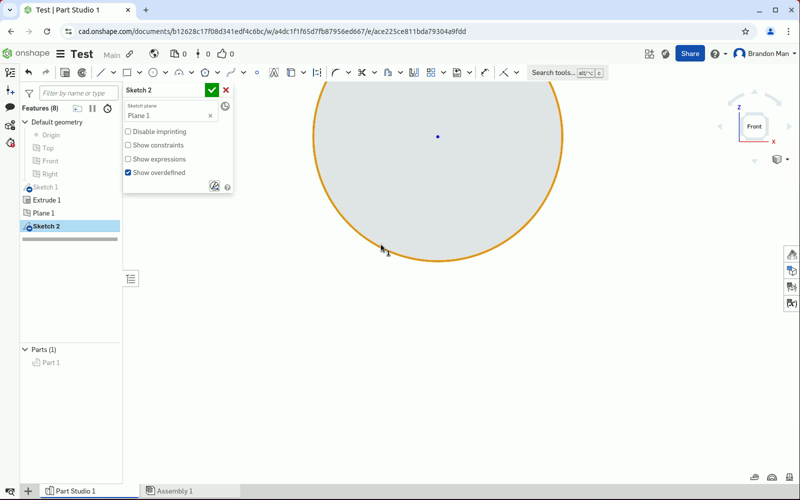
scroll(-6)
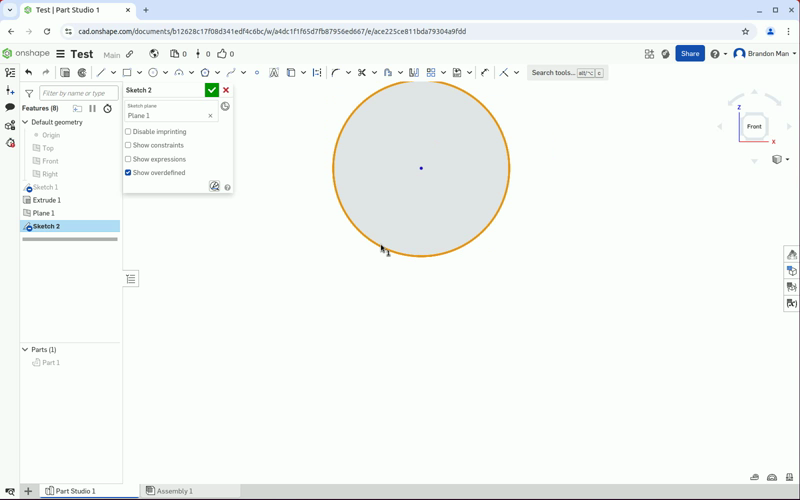
scroll(-6)
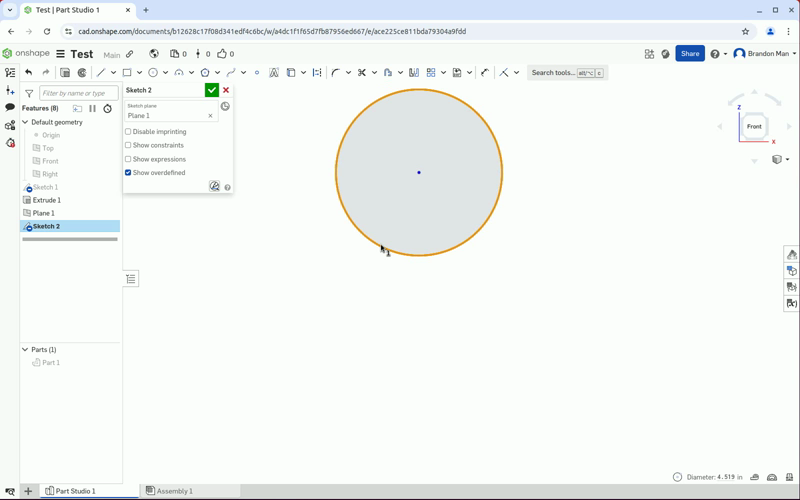
scroll(-6)
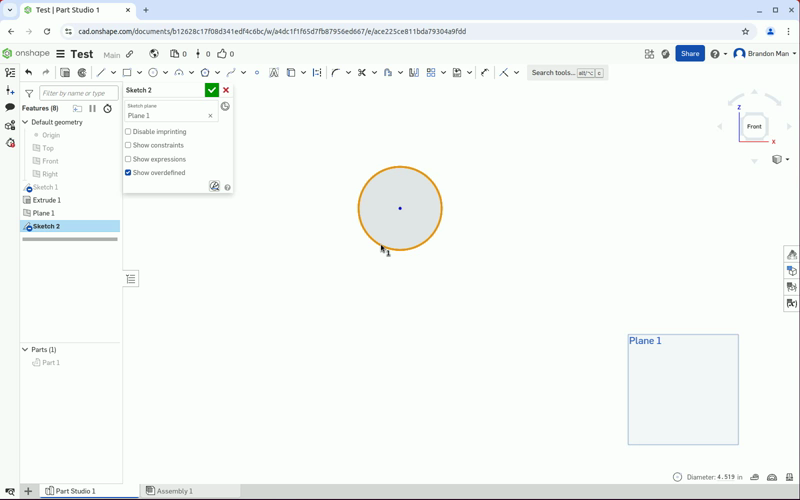
scroll(-6)
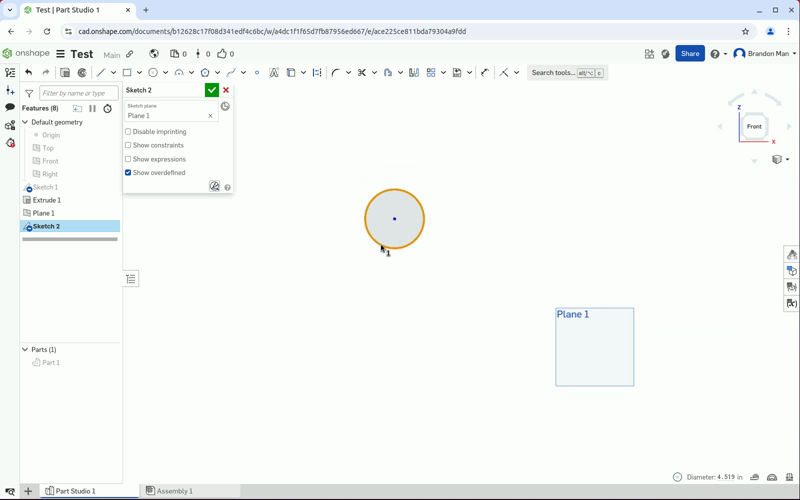
scroll(-6)
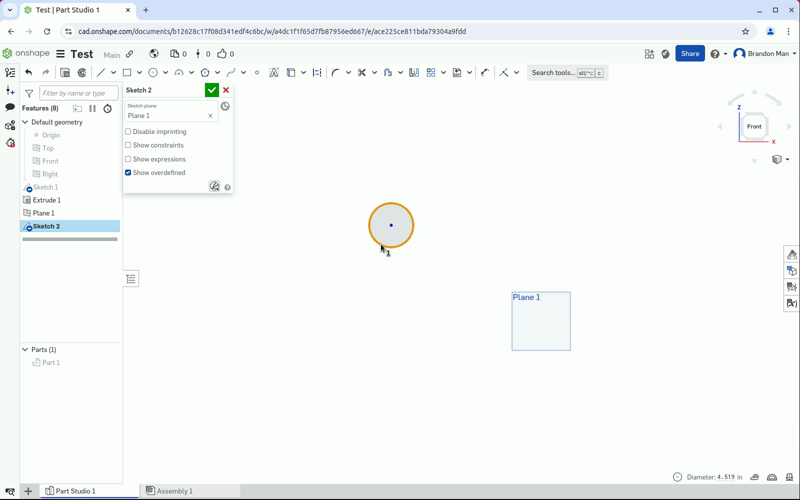
scroll(-6)
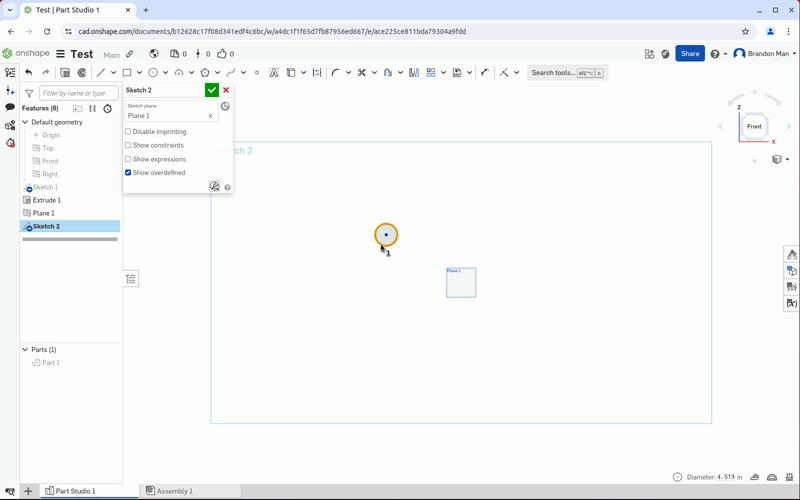
mouse_move(73, 352)
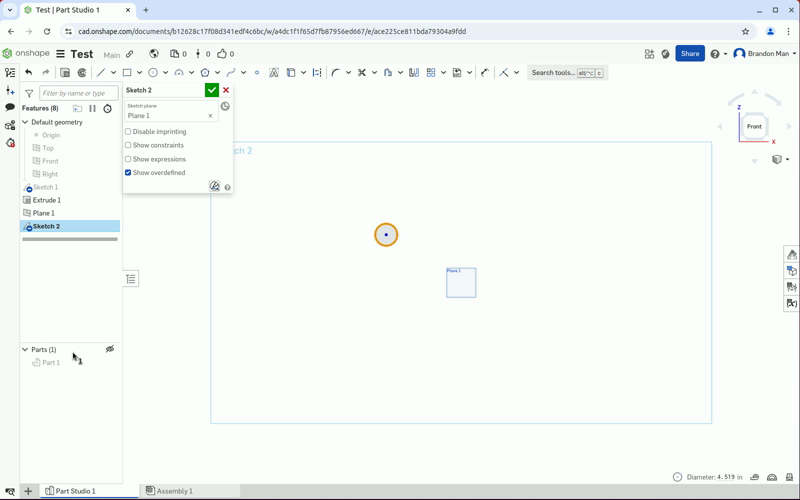
key(shift+y)
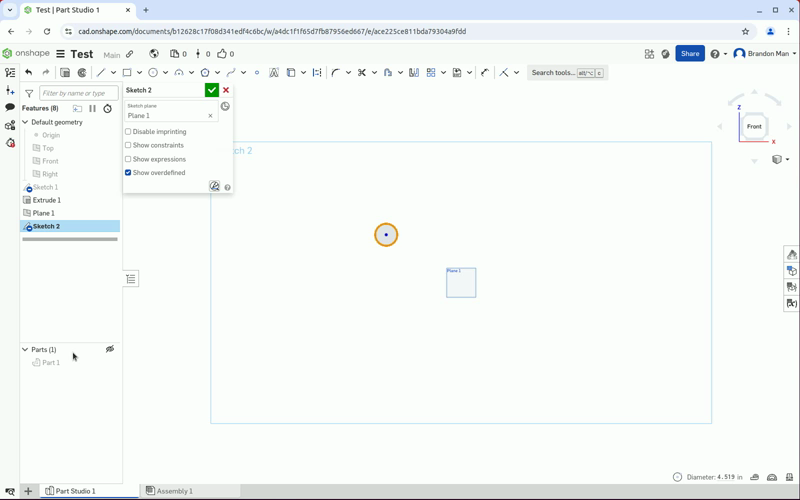
key(shift+e)
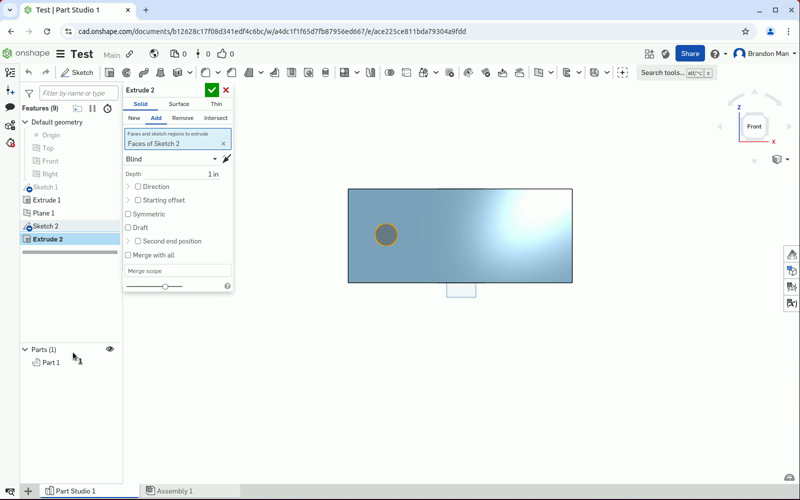
mouse_move(143, 106)
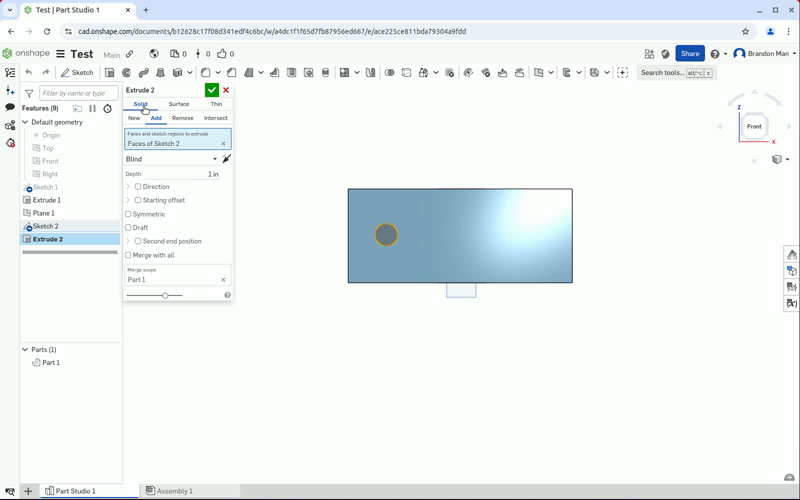
click(143, 106)
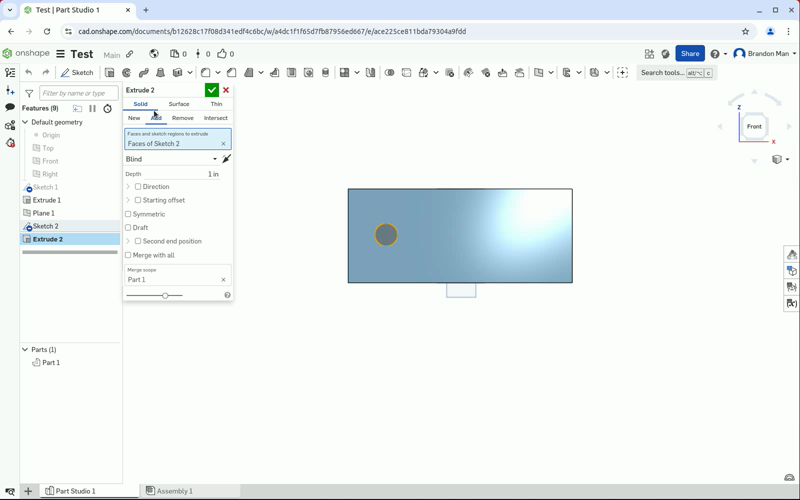
mouse_move(186, 120)
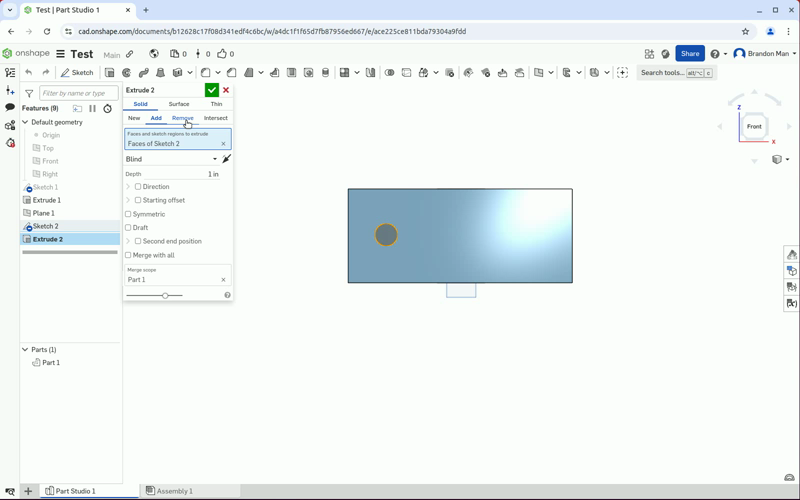
click(186, 120)
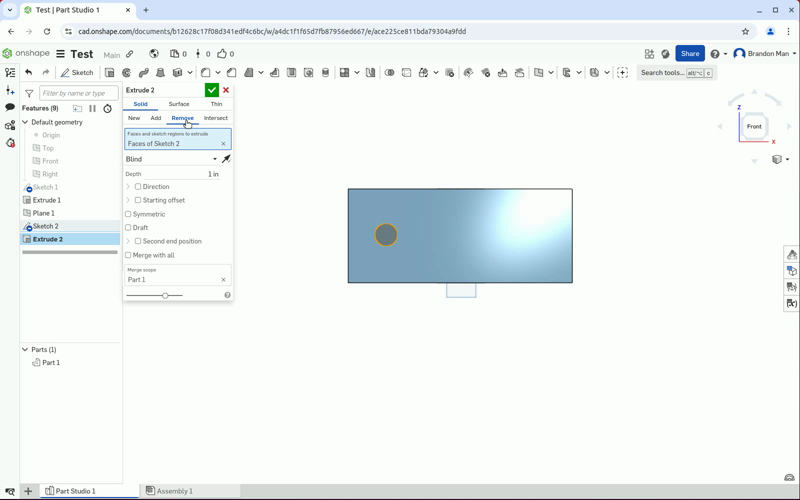
key(tab, 4)
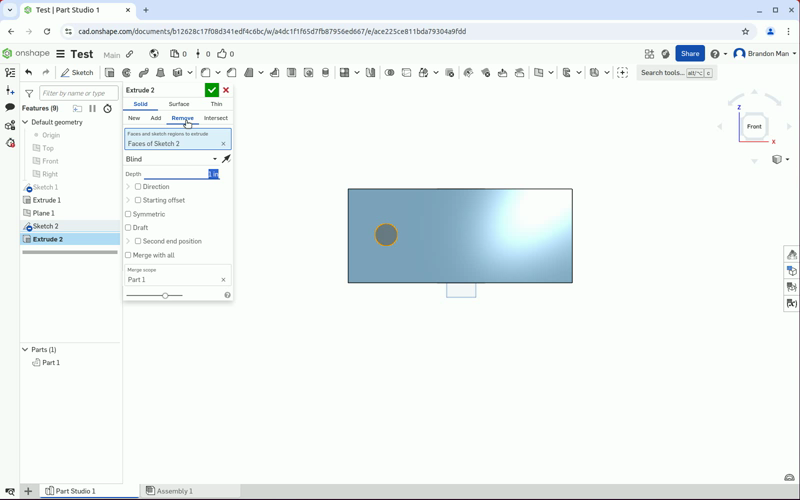
text(30.811)
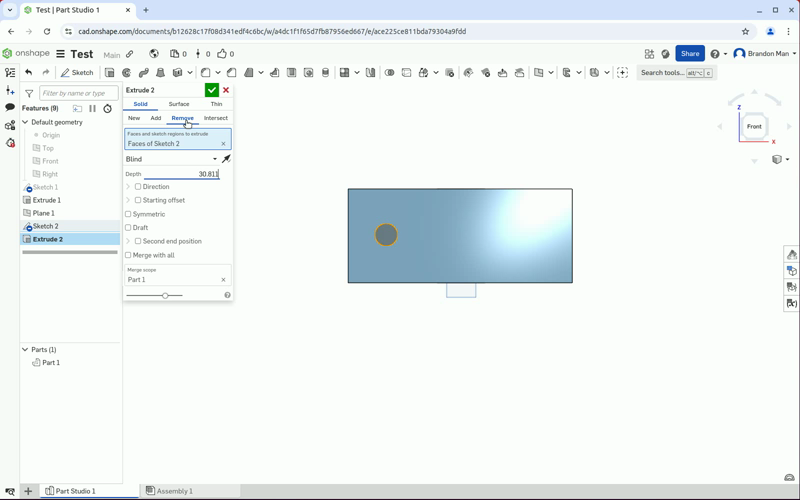
key(tab, 6)
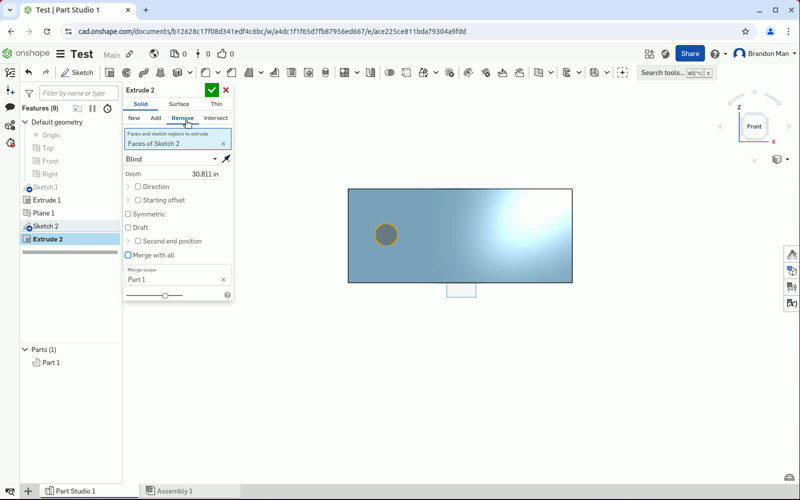
key(space)
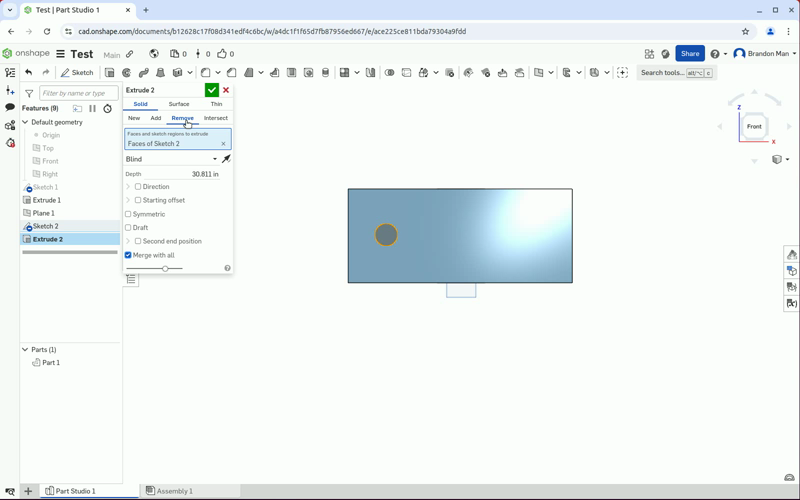
key(enter)
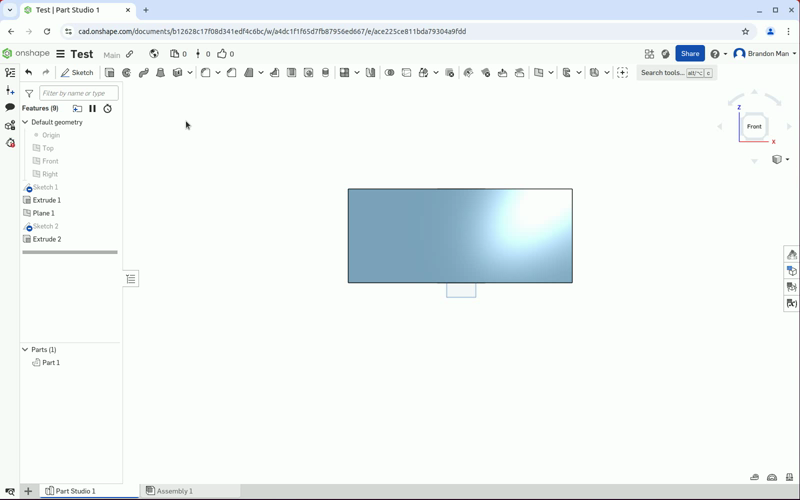
key(shift+h)
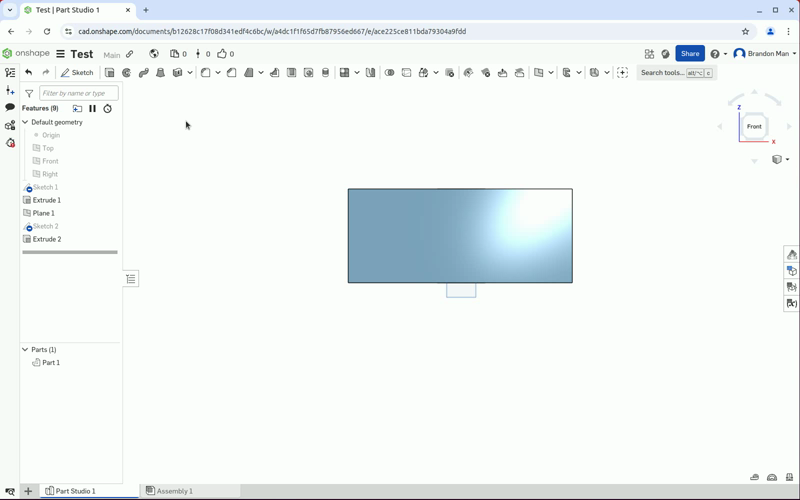
key(shift+h)
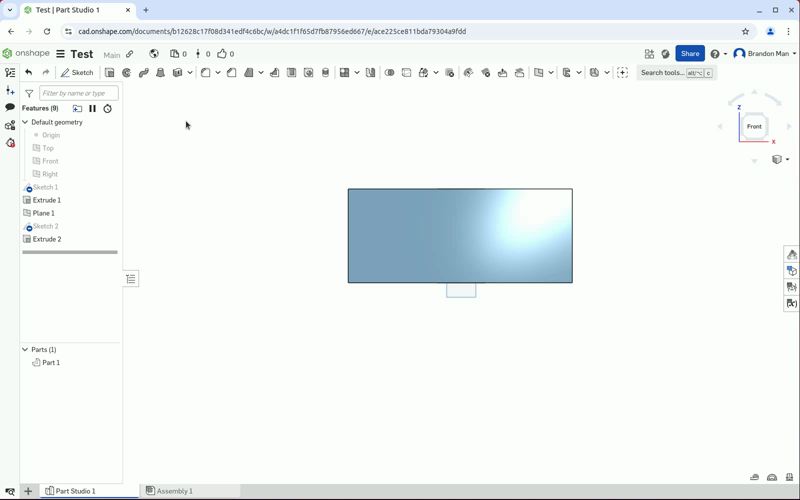
mouse_move(73, 189)
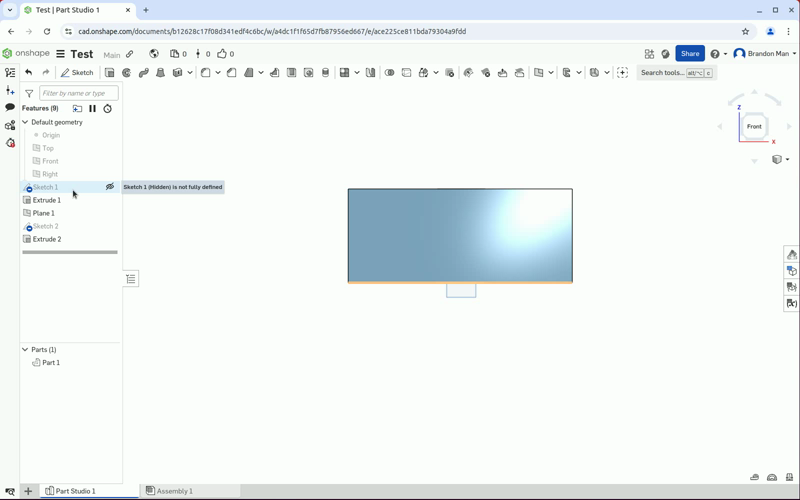
click(73, 189)
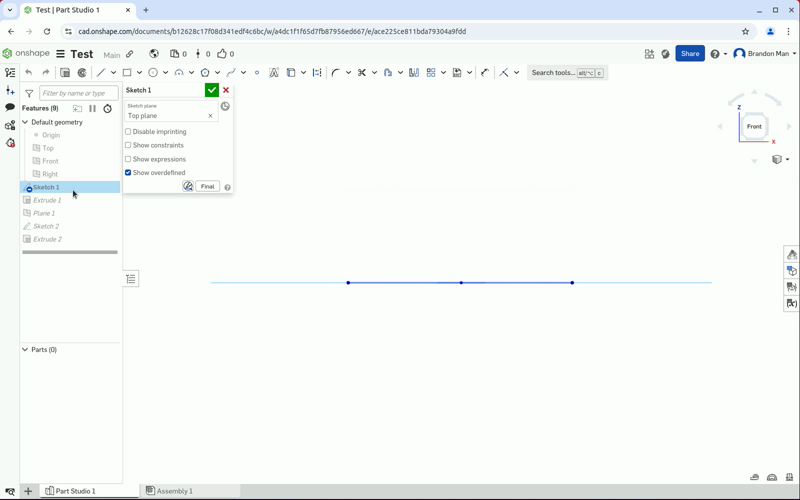
mouse_move(229, 92)
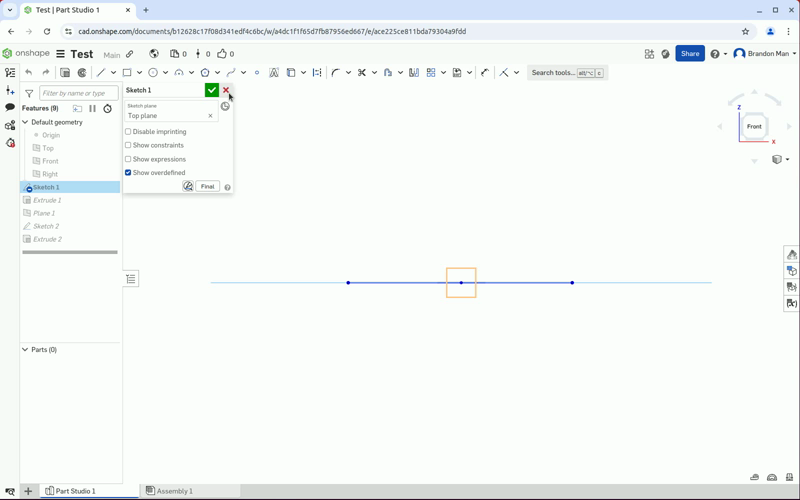
click(229, 92)
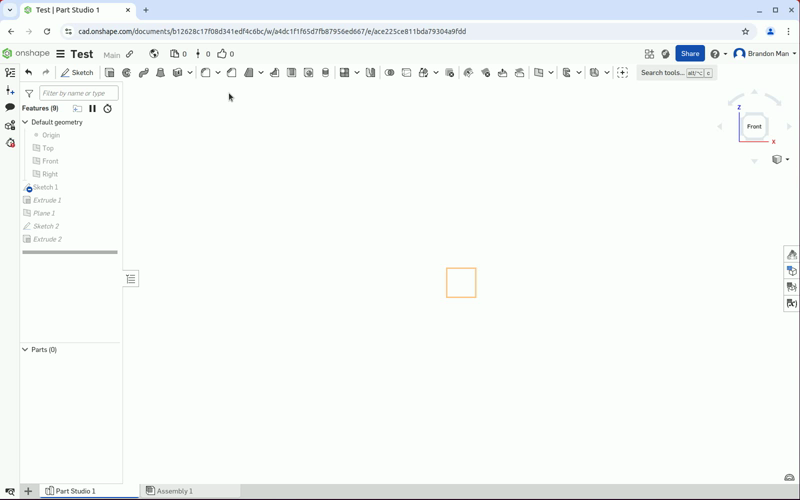
key(shift+s)
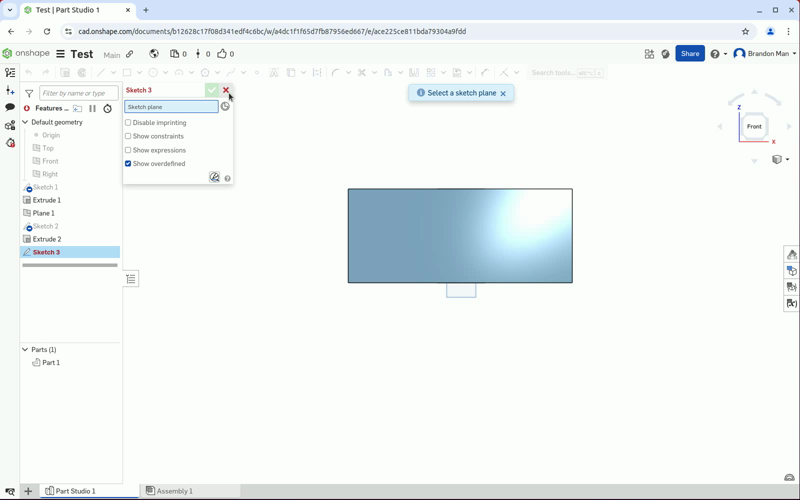
mouse_move(73, 215)
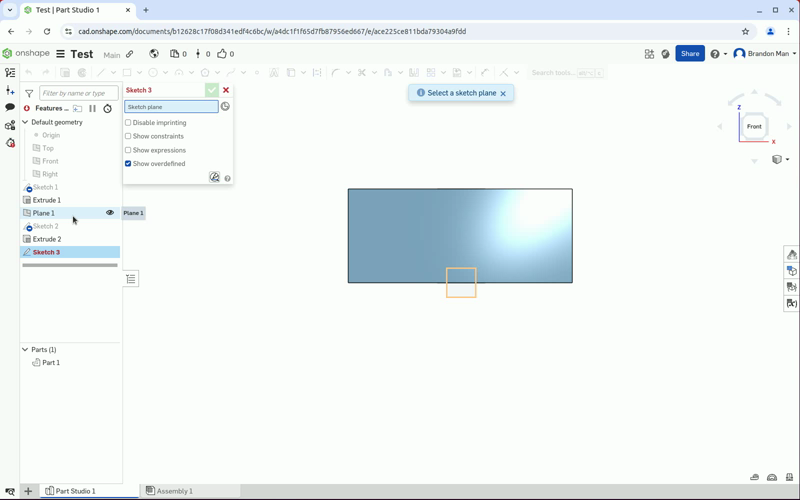
click(73, 215)
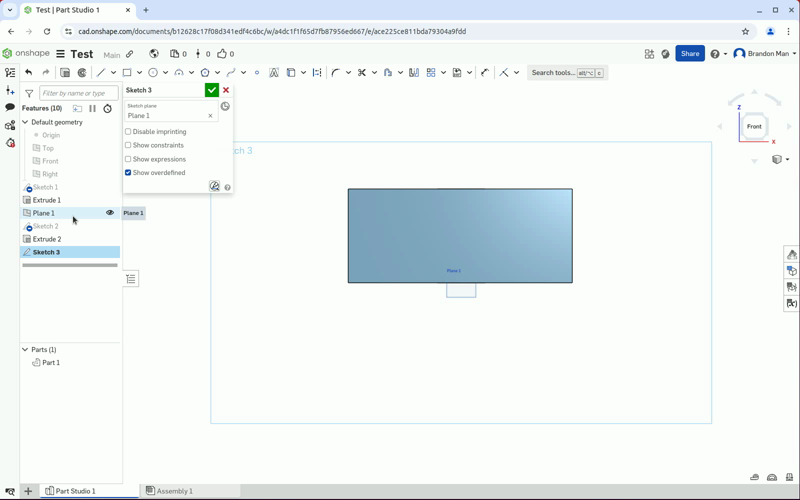
mouse_move(73, 352)
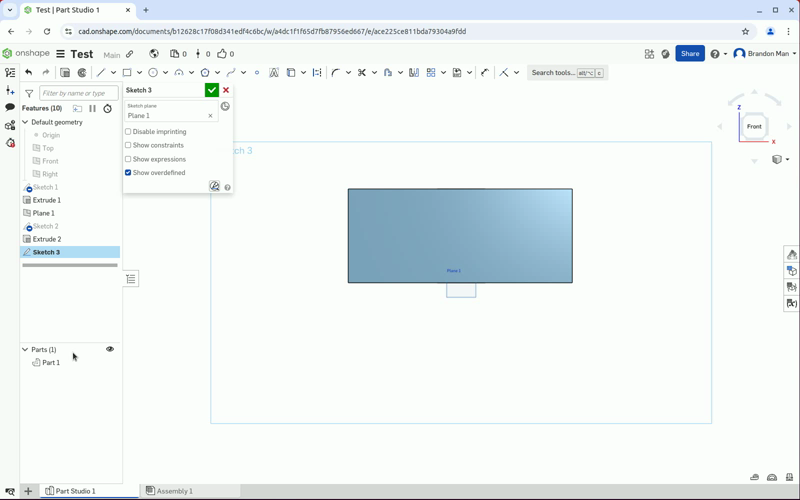
key(y)
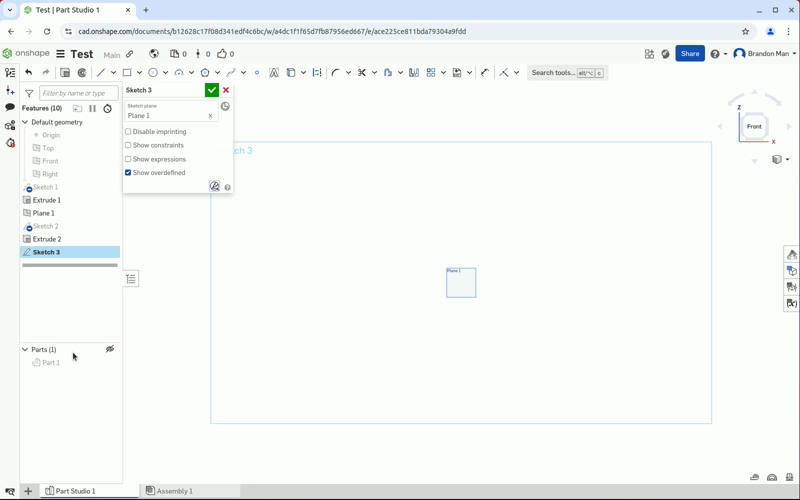
key(c)
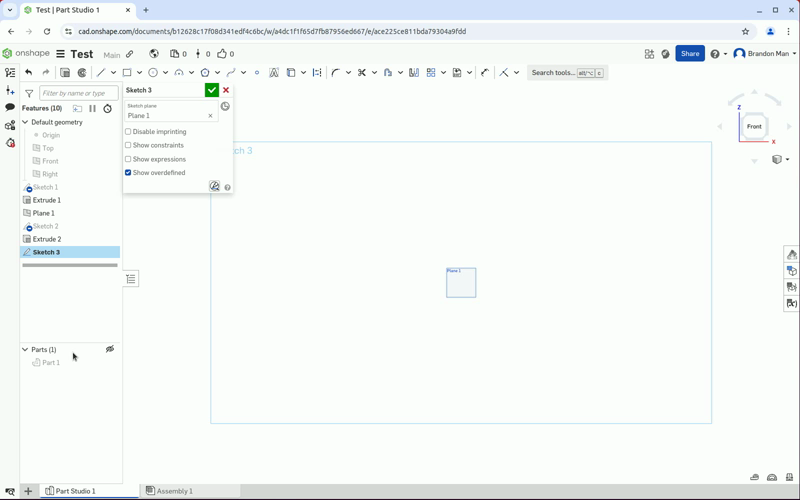
key_down(shift)
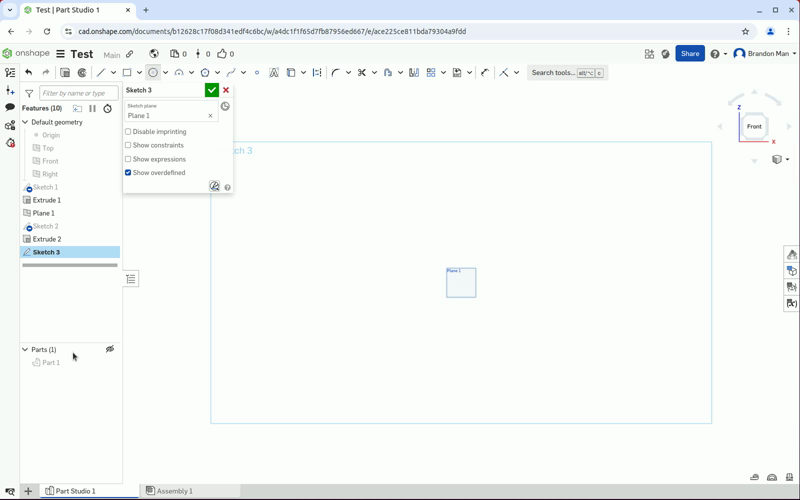
mouse_move(536, 234)
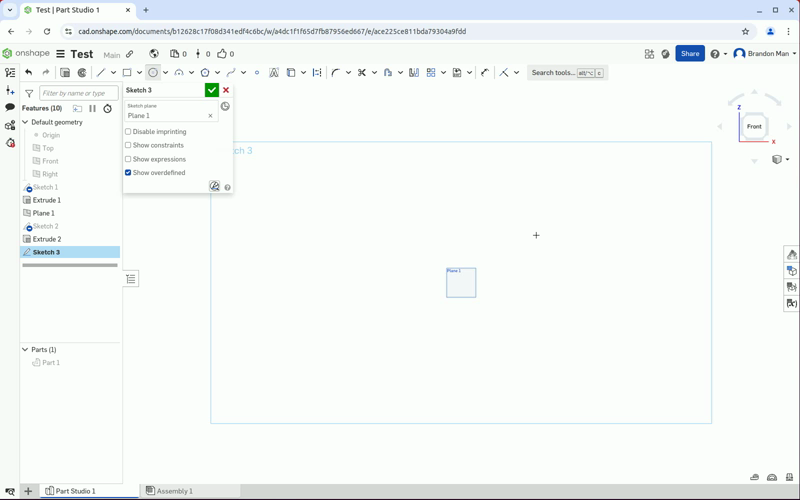
click(536, 234)
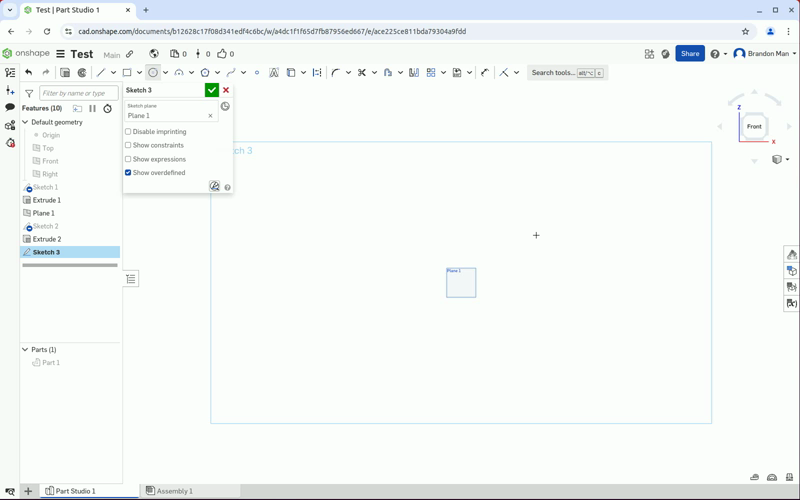
key_up(shift)
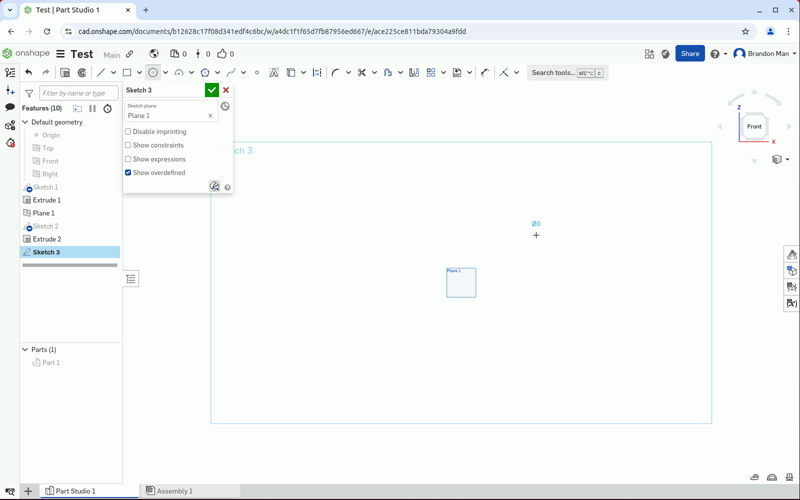
mouse_move(547, 234)
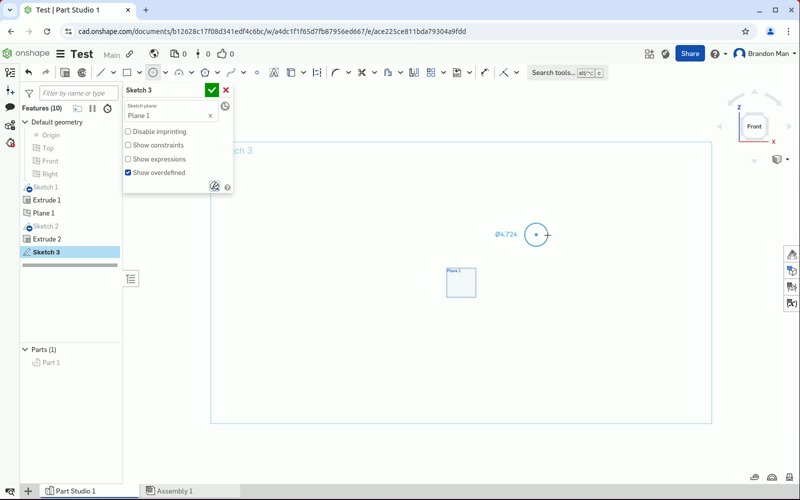
click(547, 234)
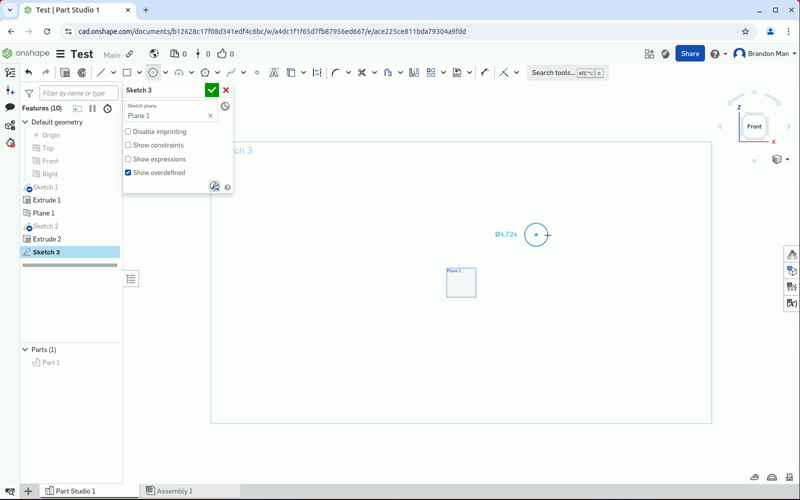
key(esc)
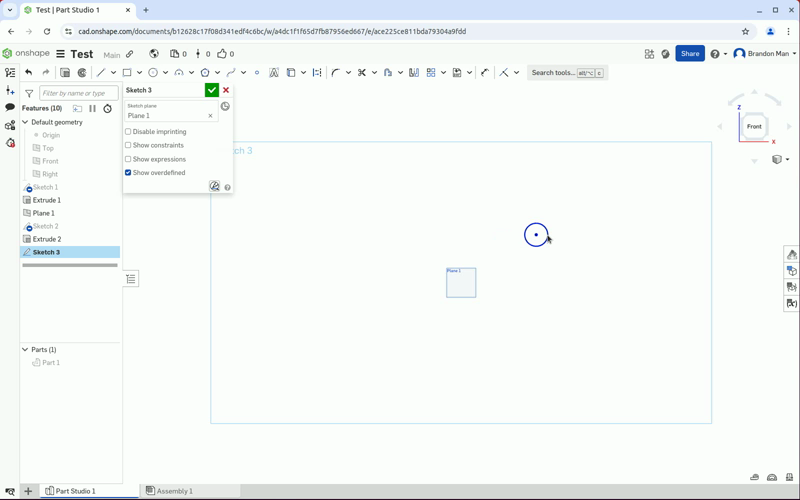
mouse_move(541, 239)
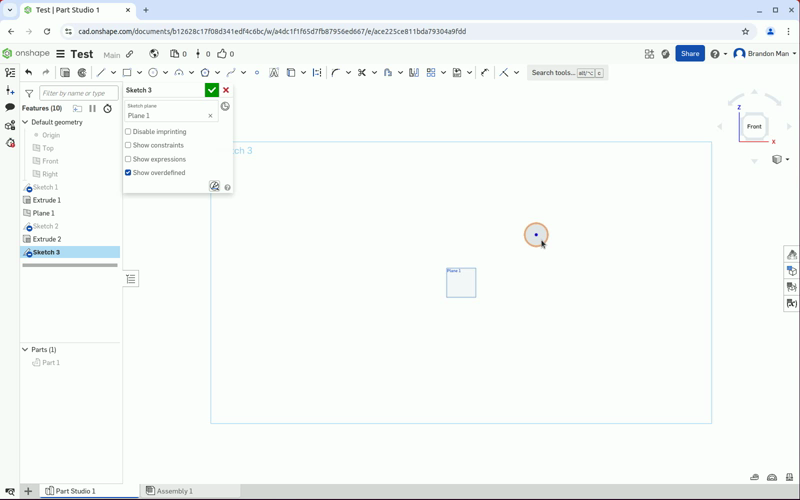
scroll(6)
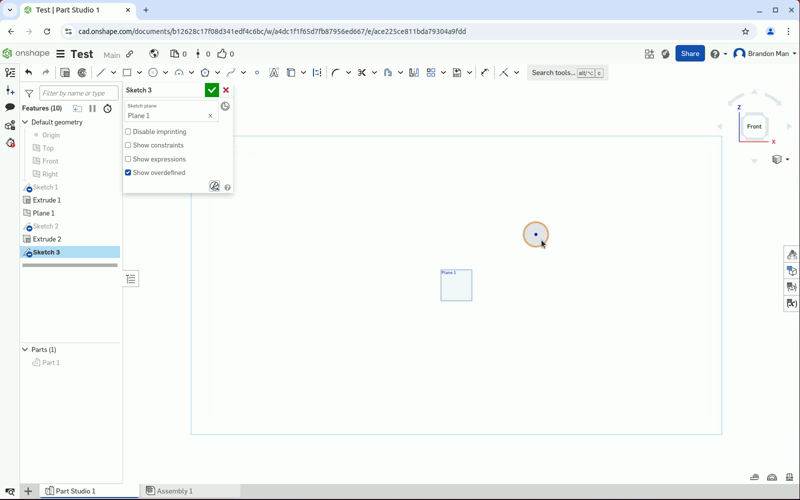
scroll(6)
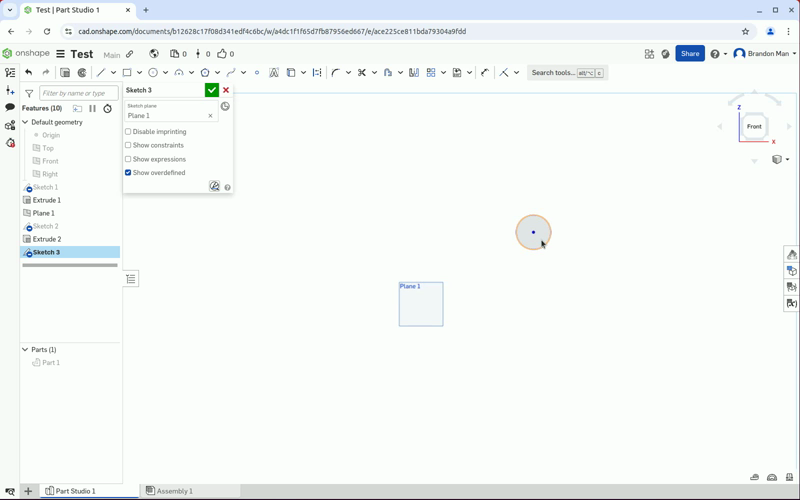
scroll(6)
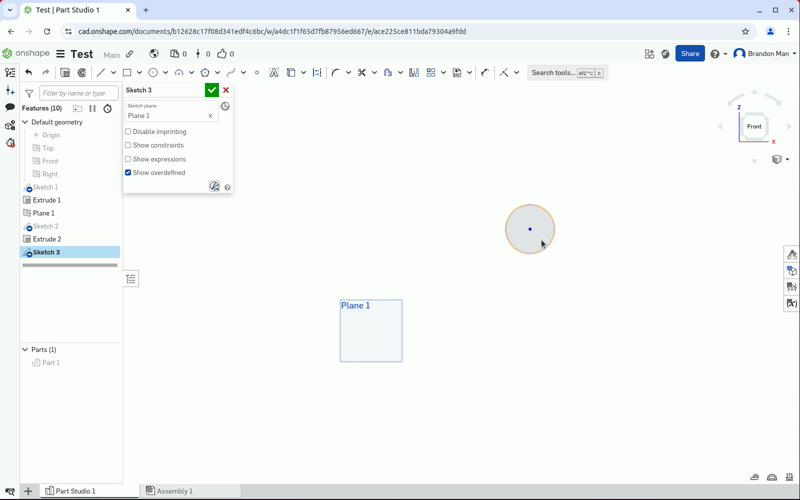
scroll(6)
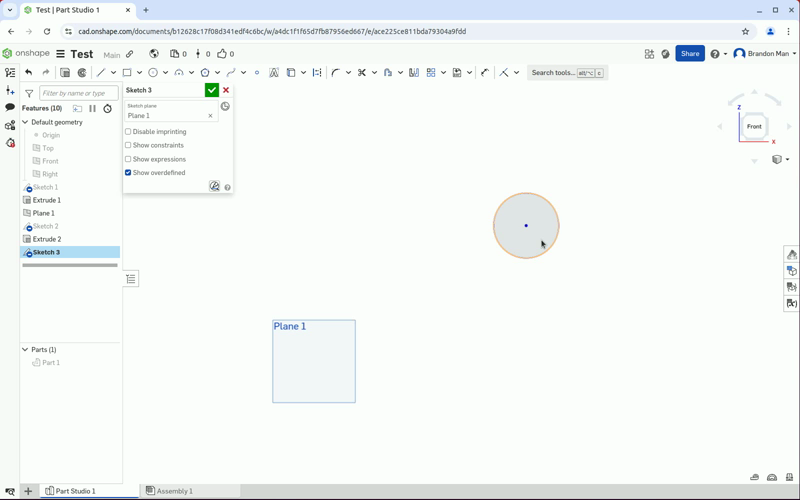
scroll(6)
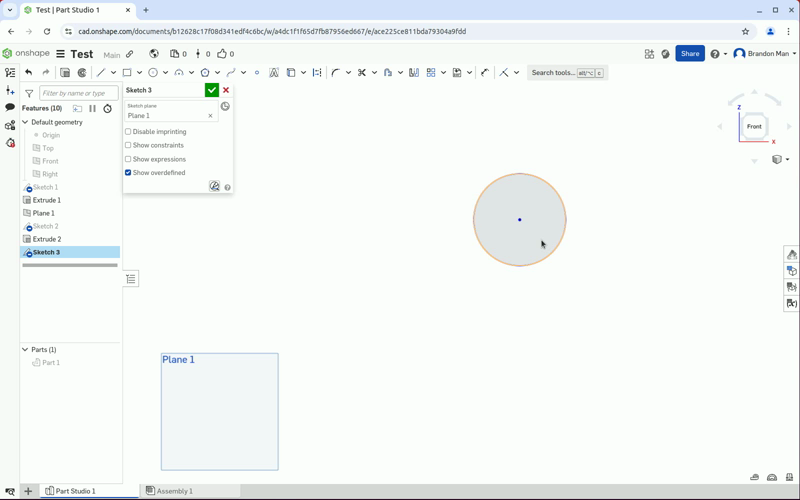
scroll(6)
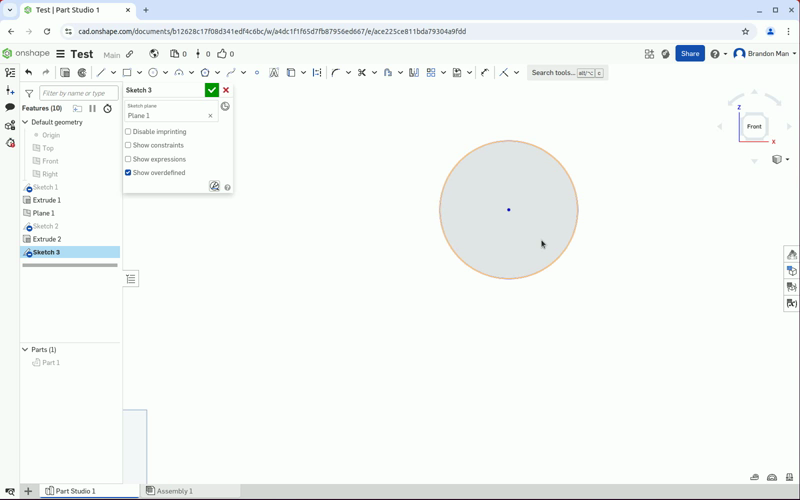
scroll(6)
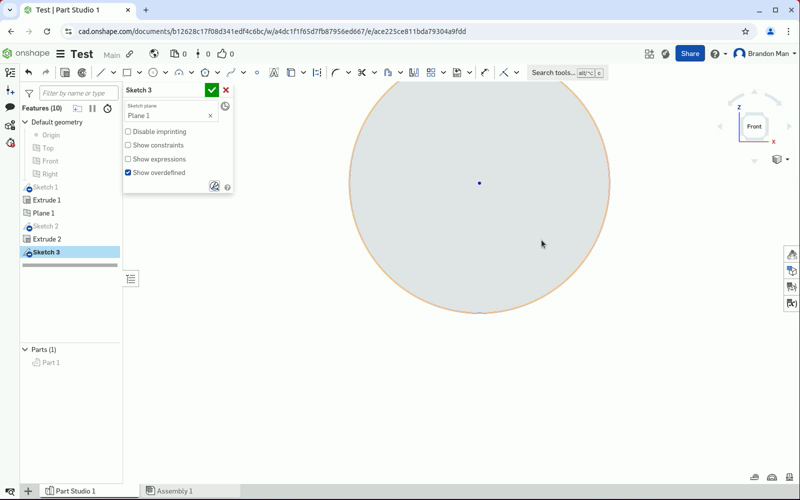
click(541, 239)
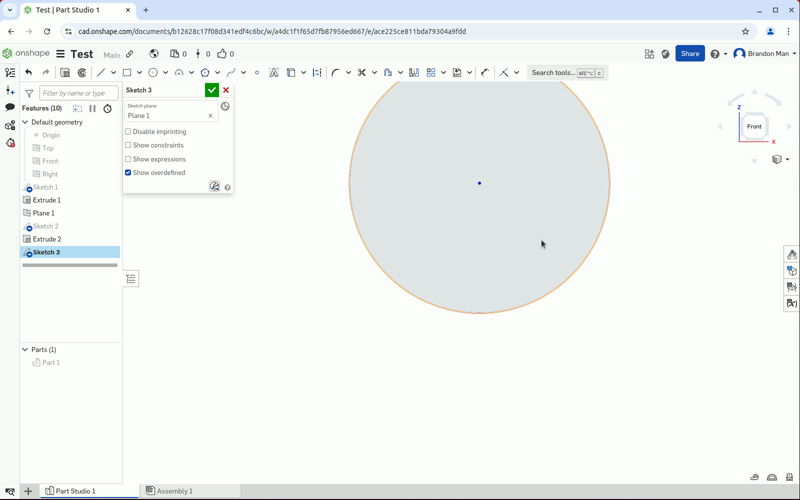
scroll(-6)
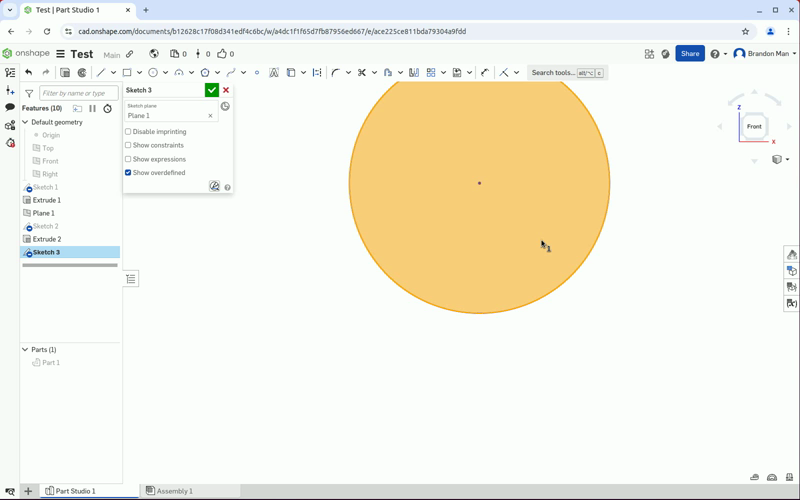
scroll(-6)
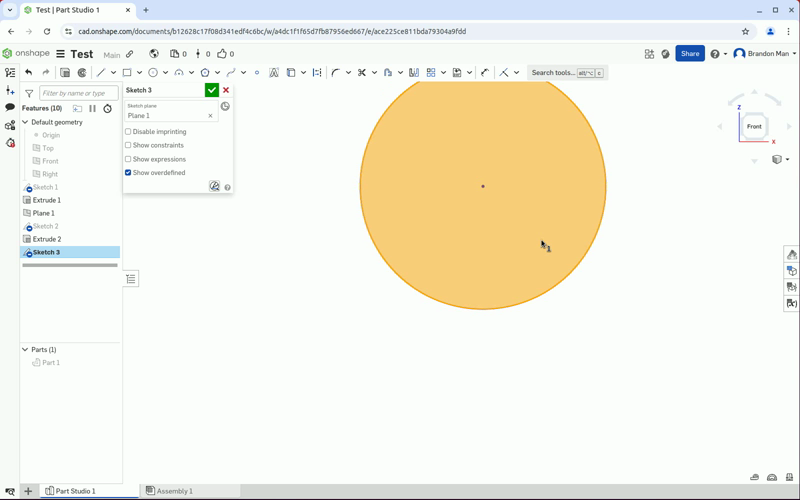
scroll(-6)
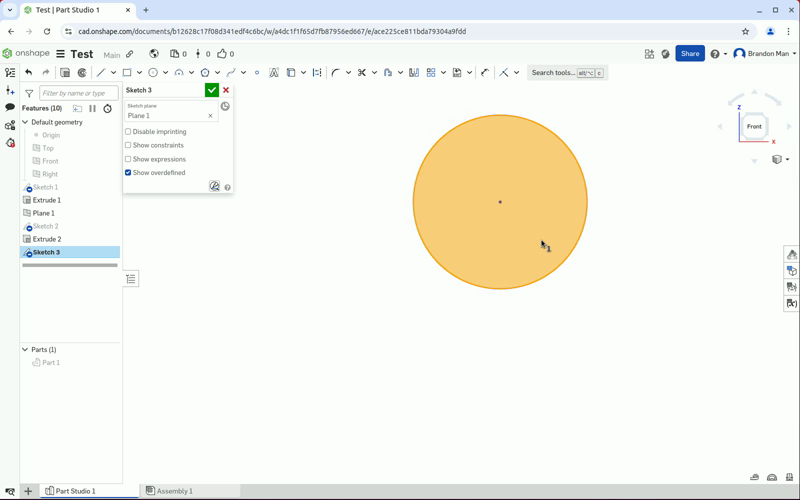
scroll(-6)
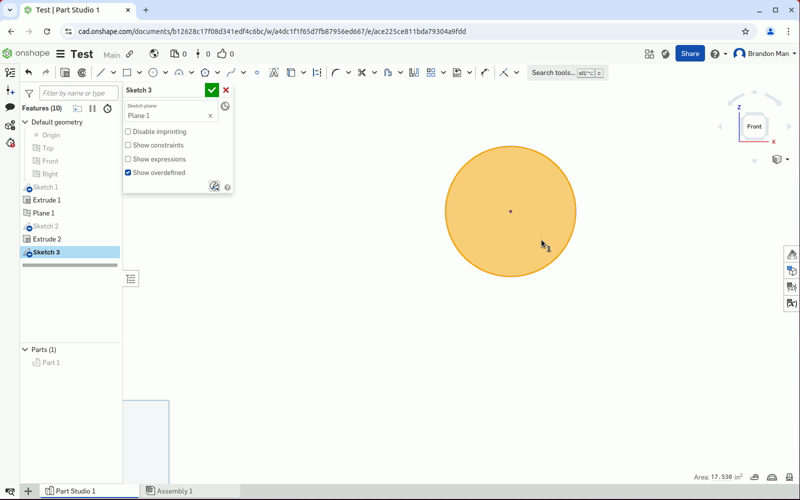
scroll(-6)
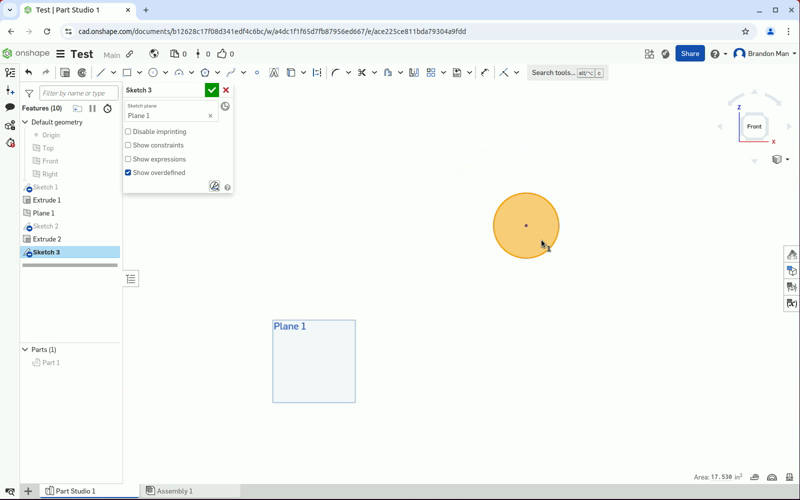
scroll(-6)
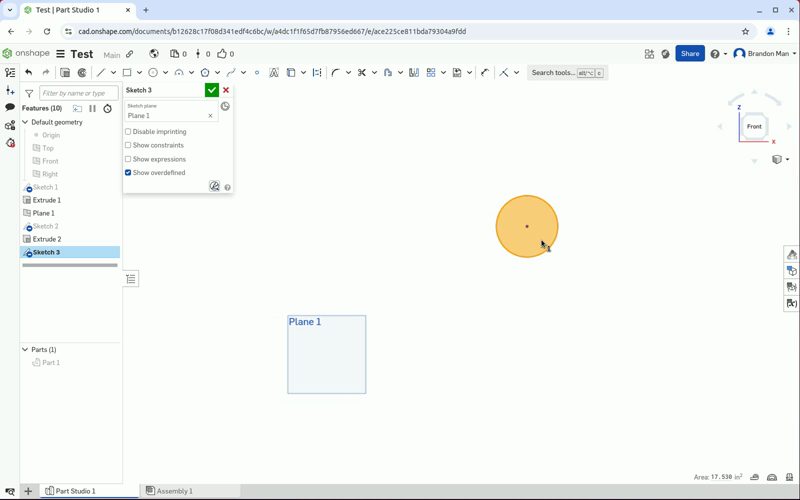
scroll(-6)
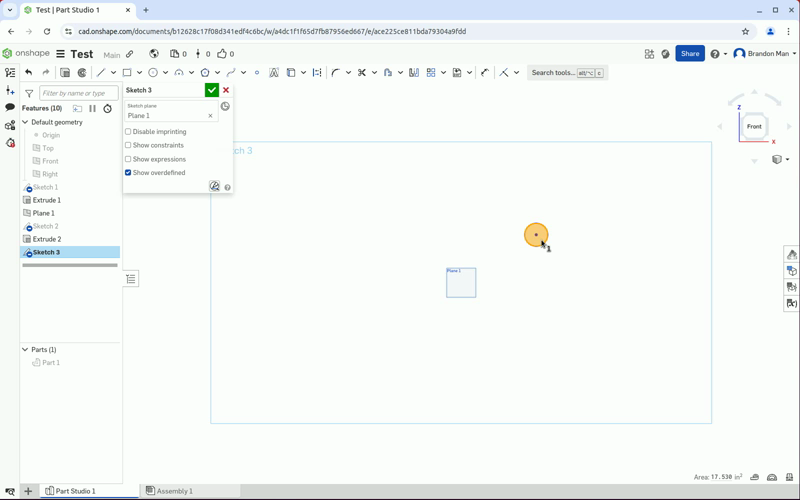
mouse_move(73, 352)
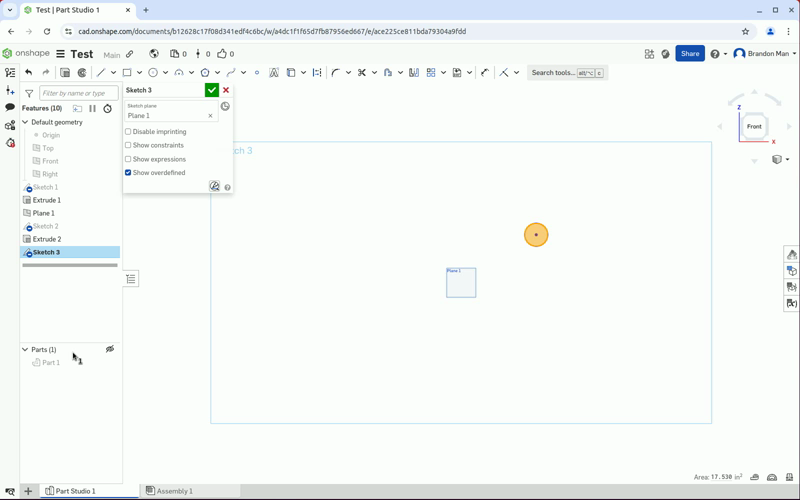
key(shift+y)
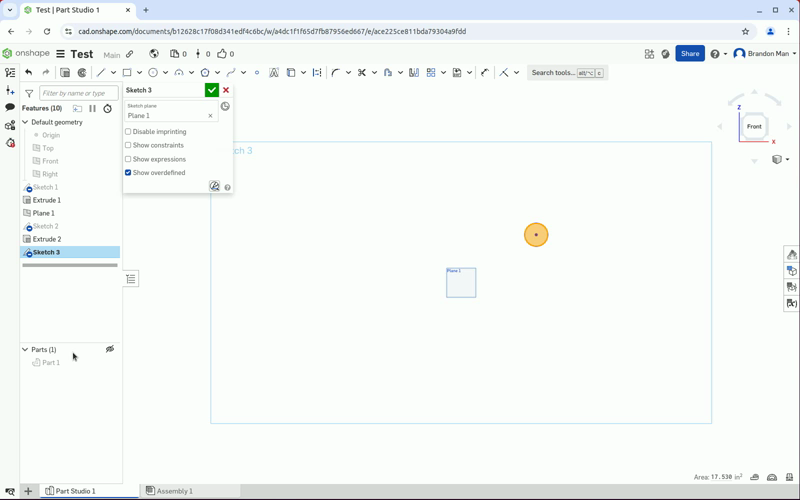
key(shift+e)
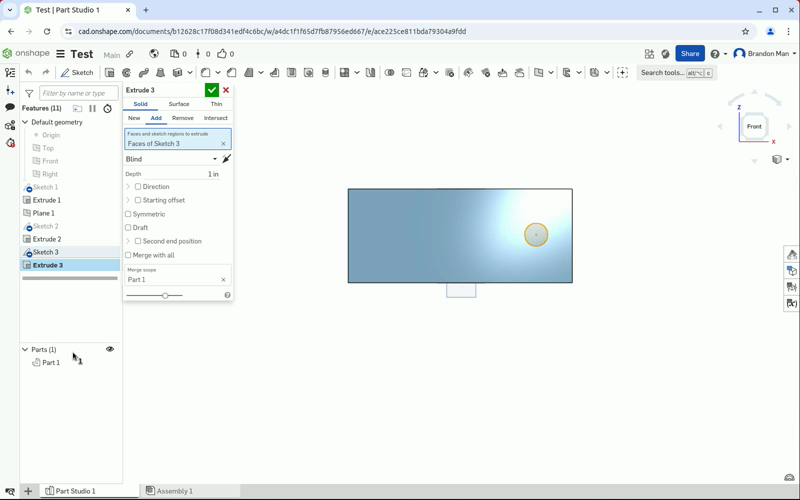
mouse_move(143, 106)
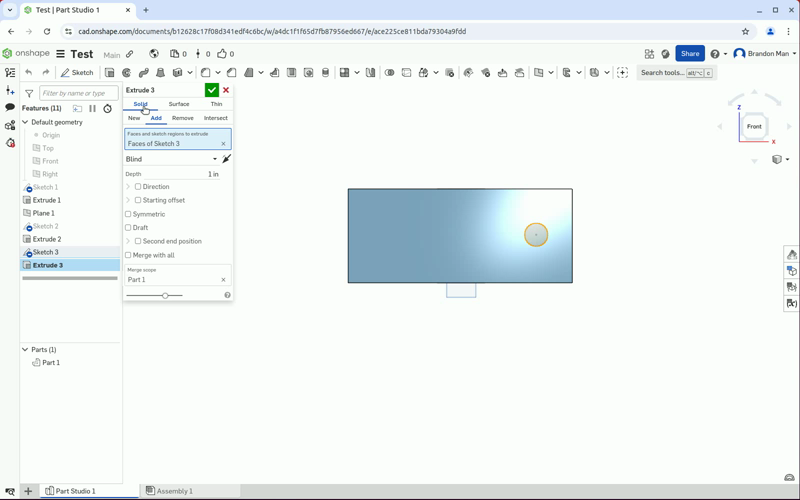
click(143, 106)
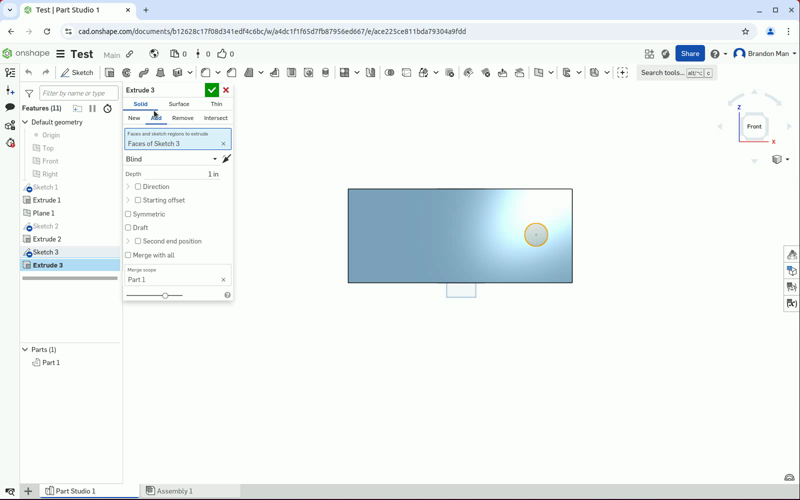
mouse_move(186, 120)
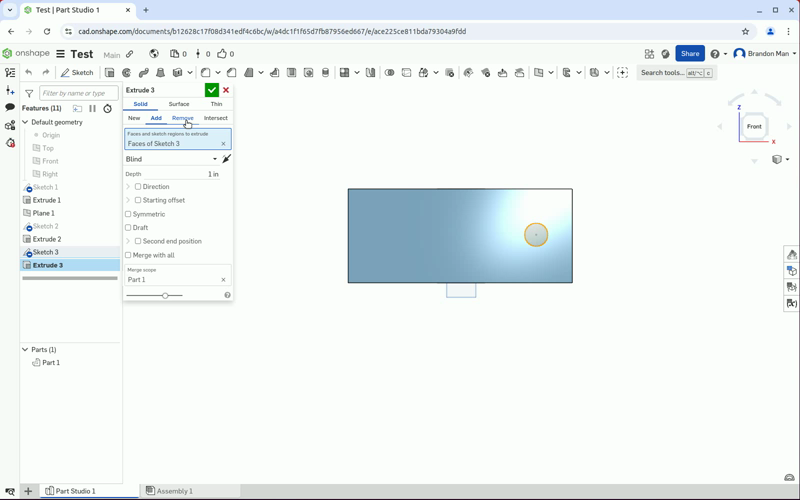
click(186, 120)
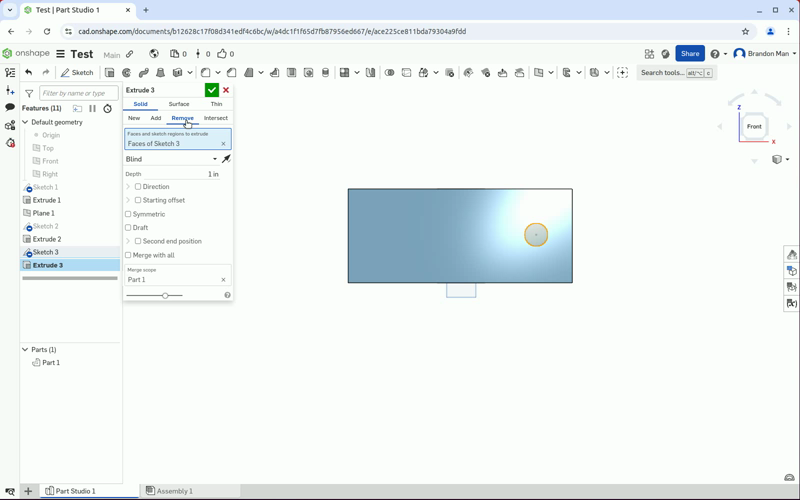
key(tab, 4)
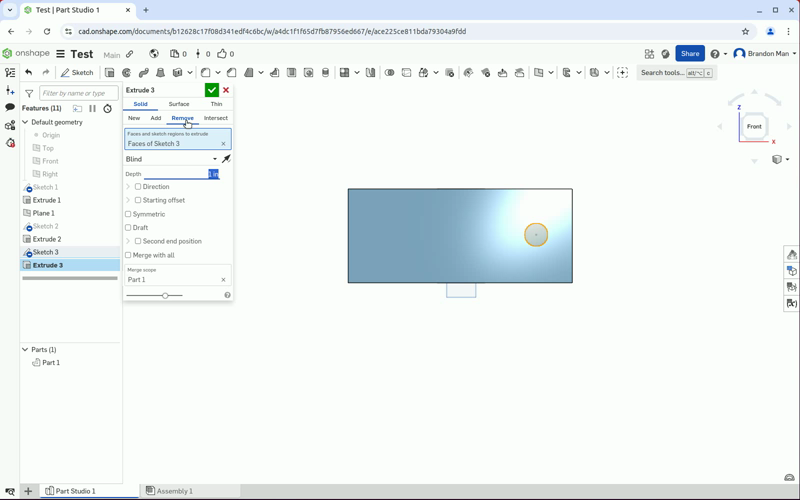
text(30.811)
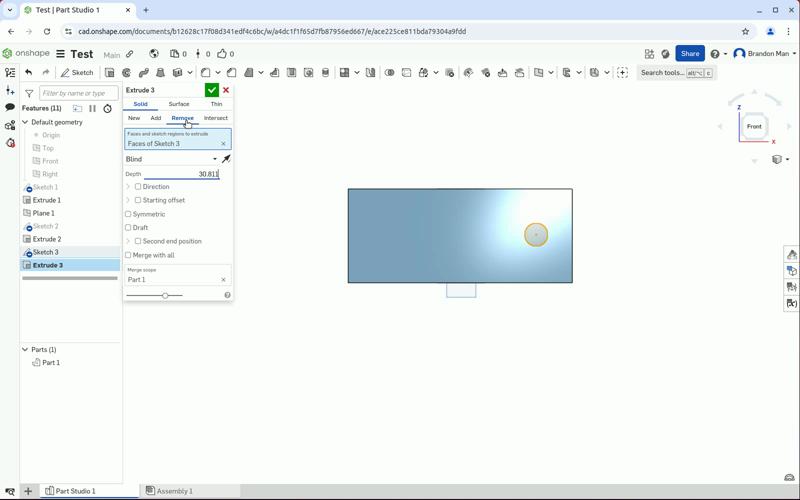
key(tab, 6)
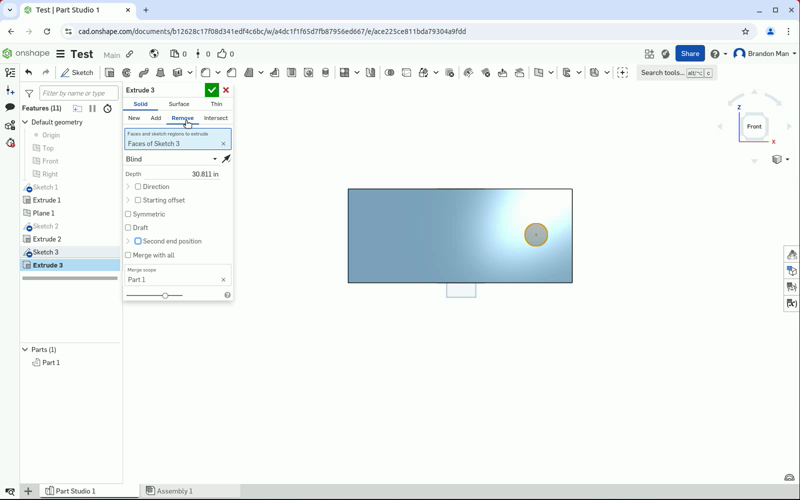
key(space)
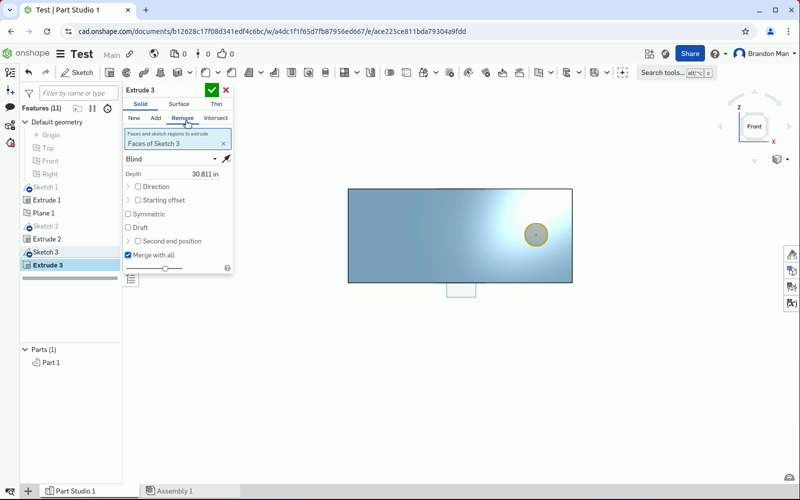
key(enter)
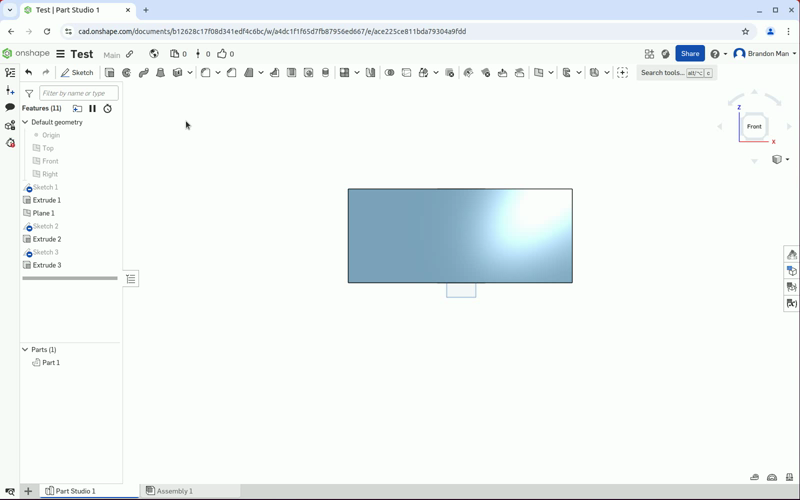
key(shift+h)
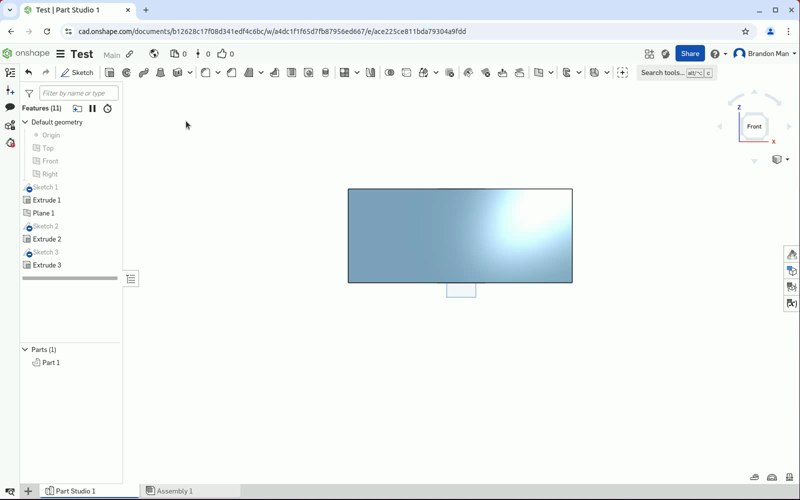
key(shift+h)
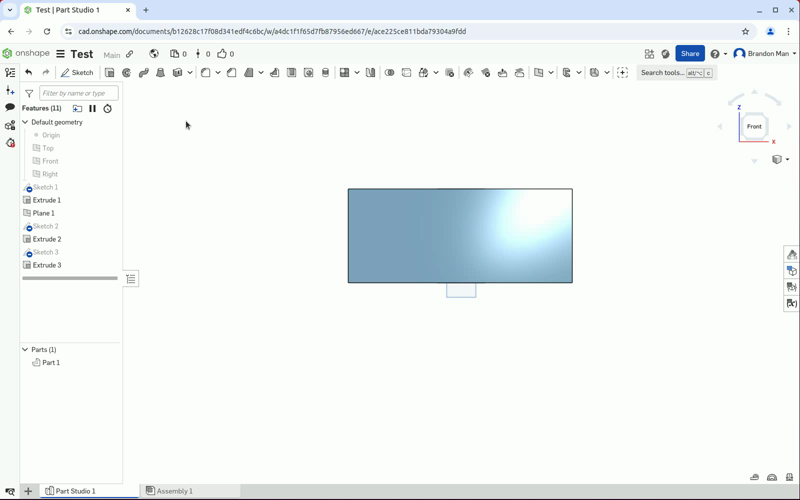
mouse_move(73, 189)
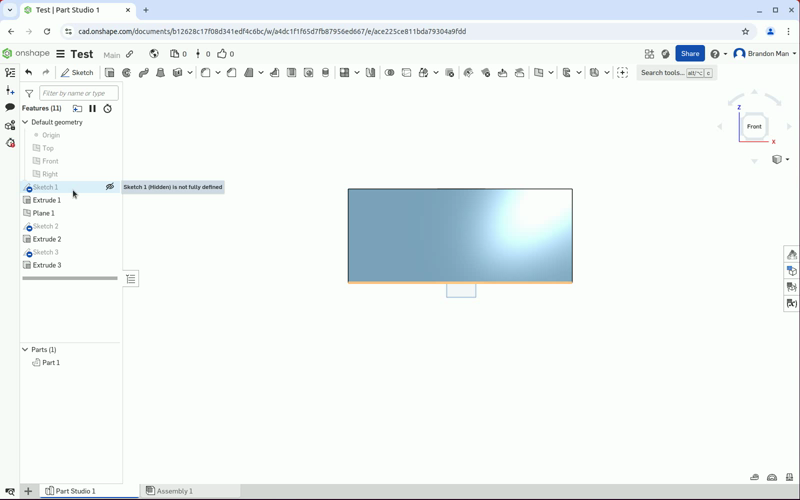
click(73, 189)
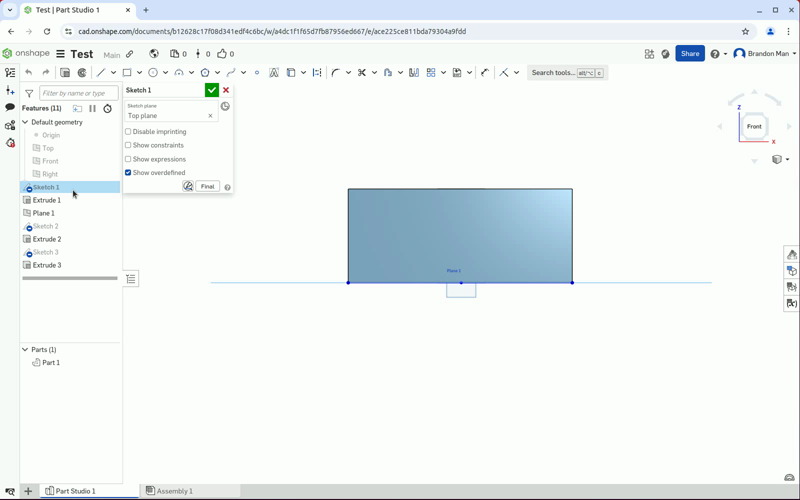
mouse_move(229, 92)
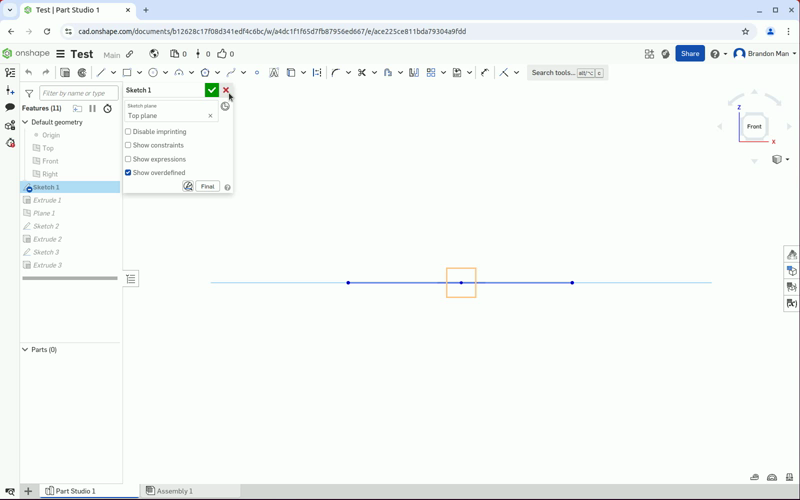
click(229, 92)
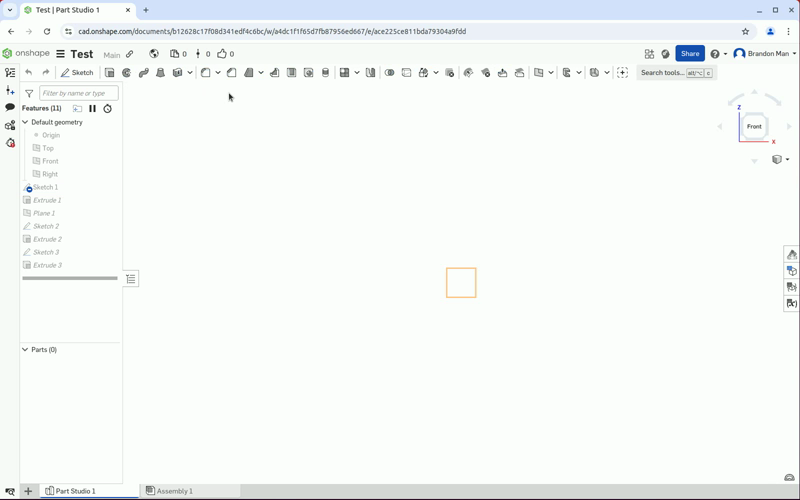
key(shift+s)
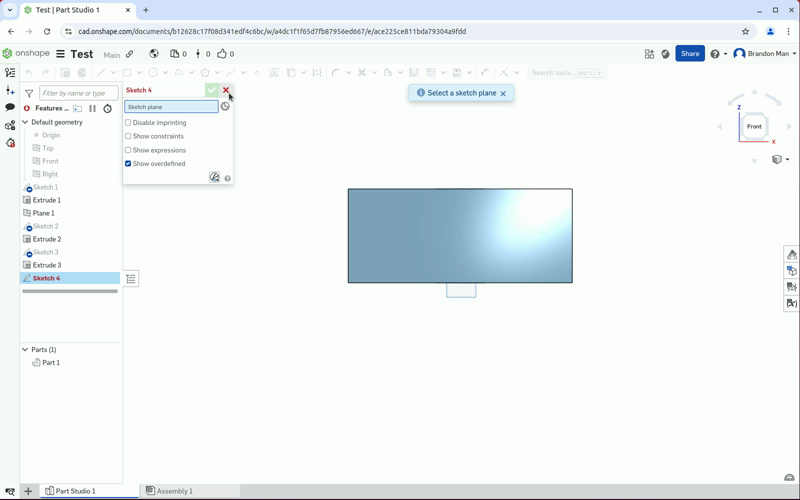
mouse_move(73, 215)
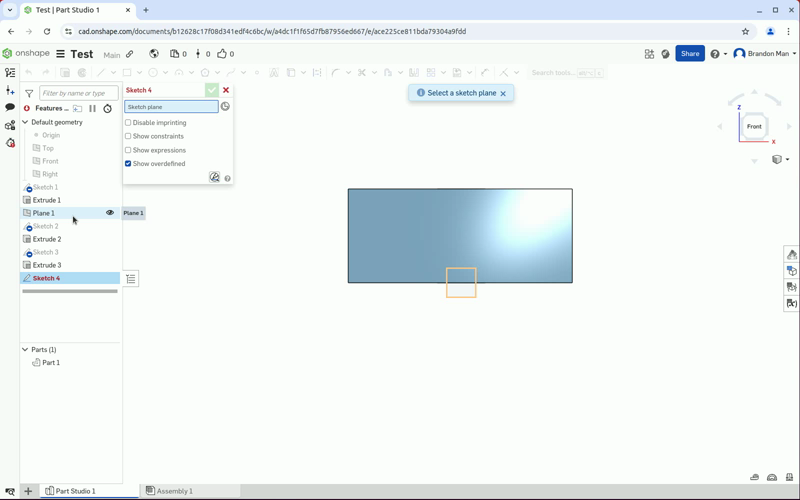
click(73, 215)
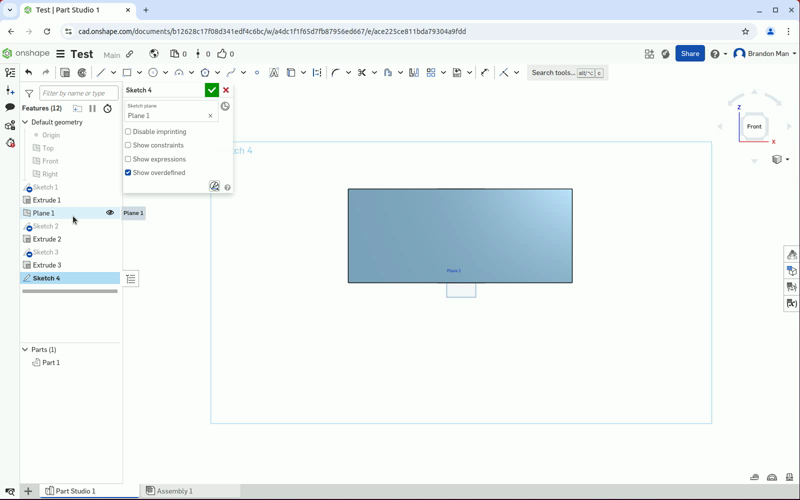
mouse_move(73, 352)
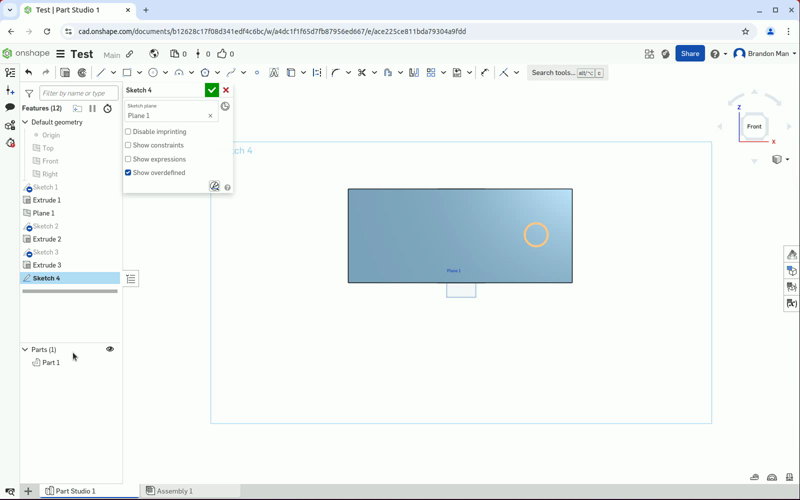
key(y)
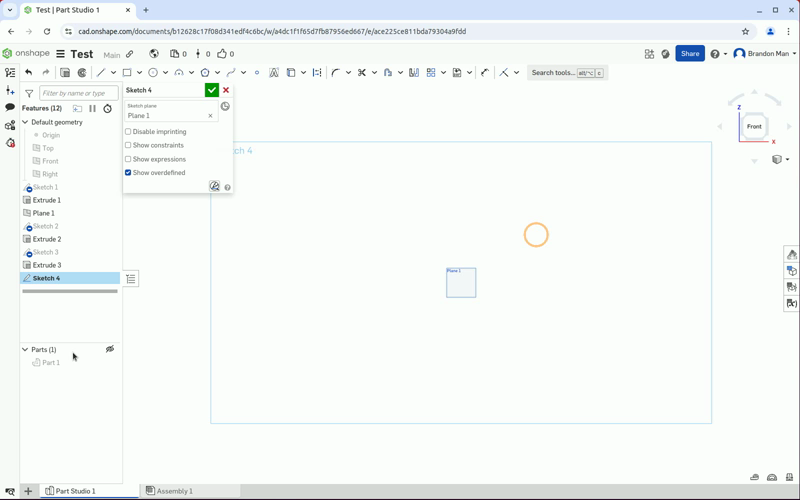
key(c)
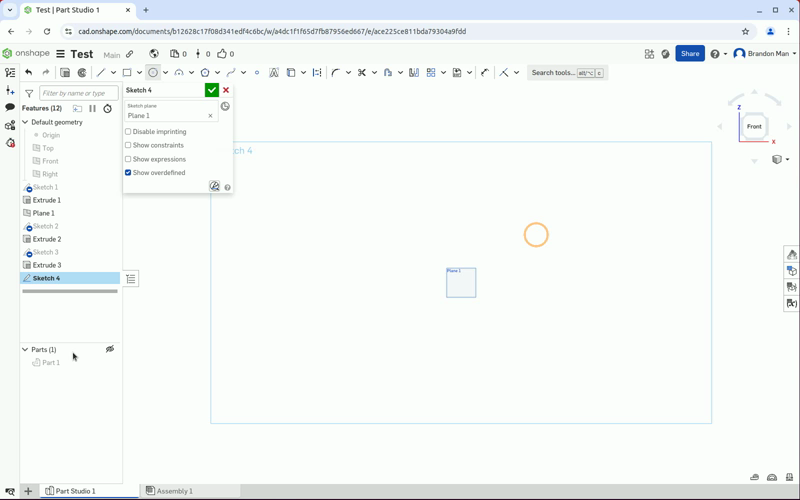
key_down(shift)
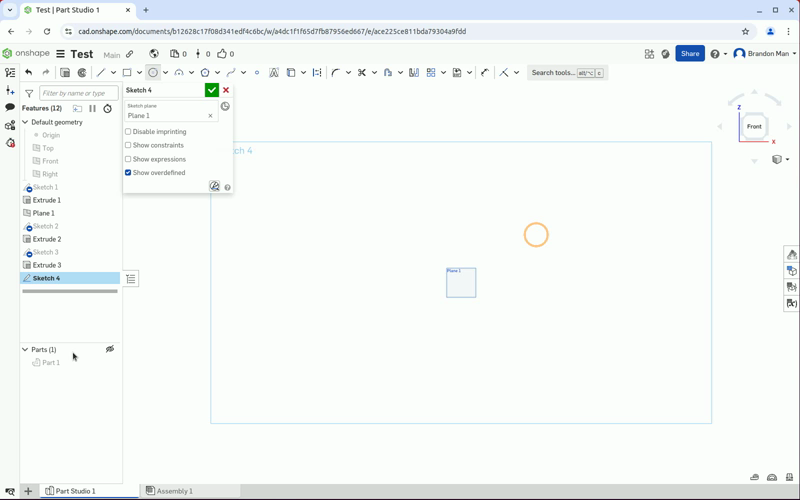
mouse_move(386, 234)
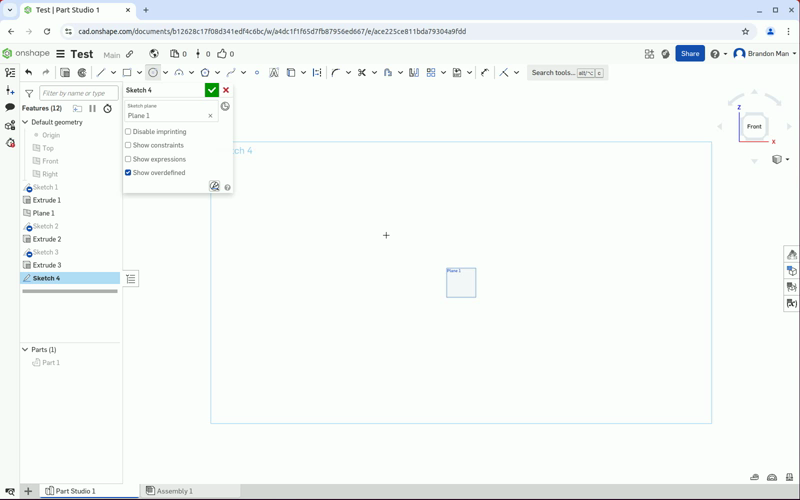
click(386, 234)
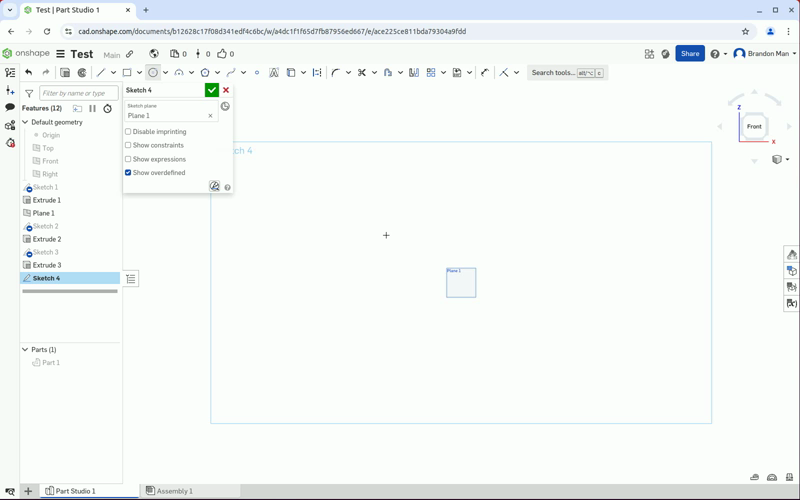
key_up(shift)
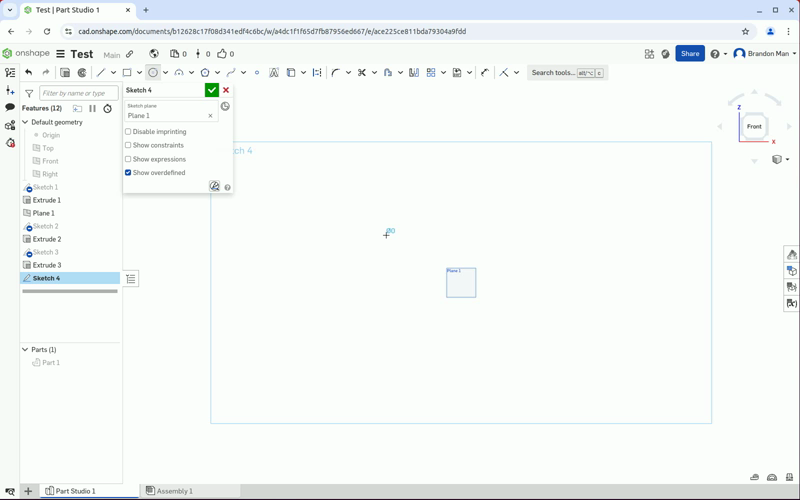
mouse_move(405, 234)
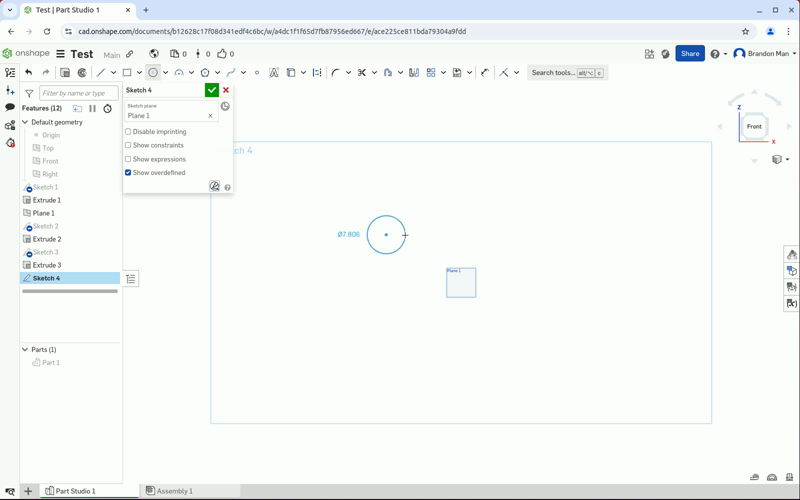
click(405, 234)
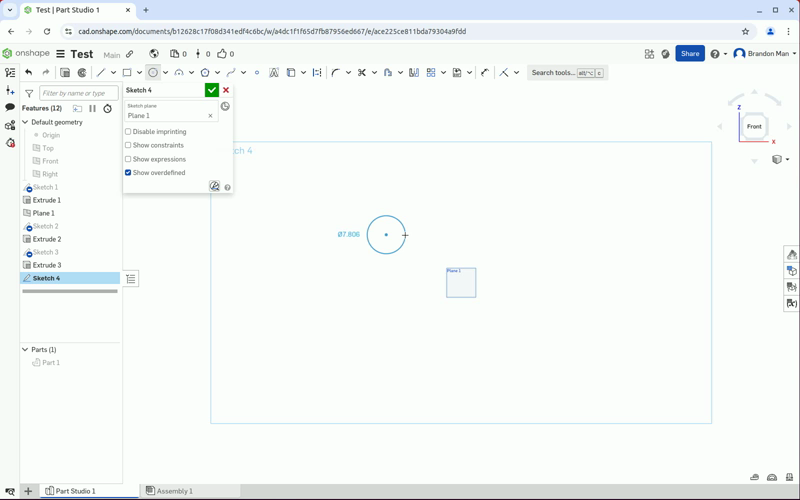
key(esc)
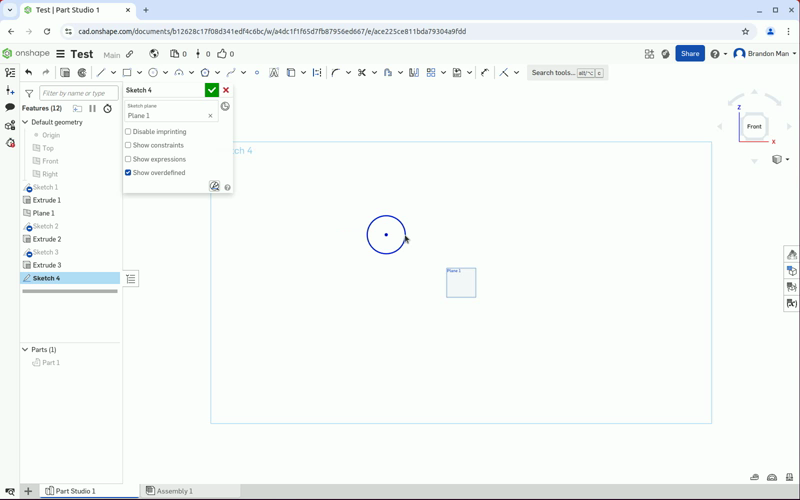
key(c)
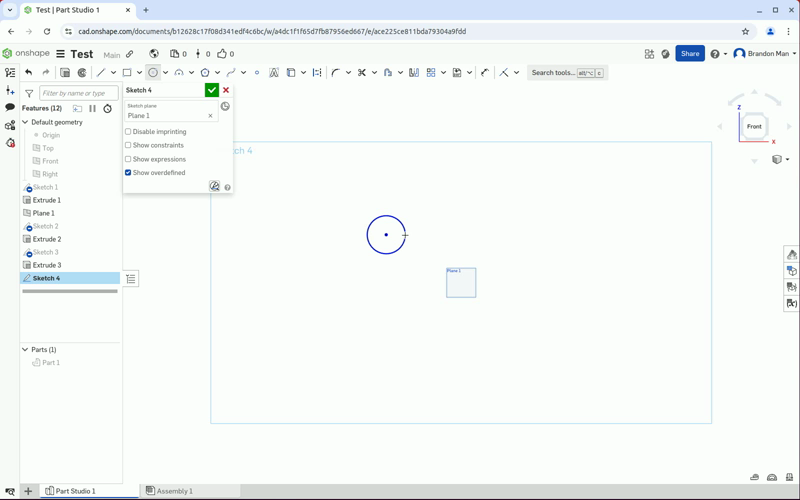
key_down(shift)
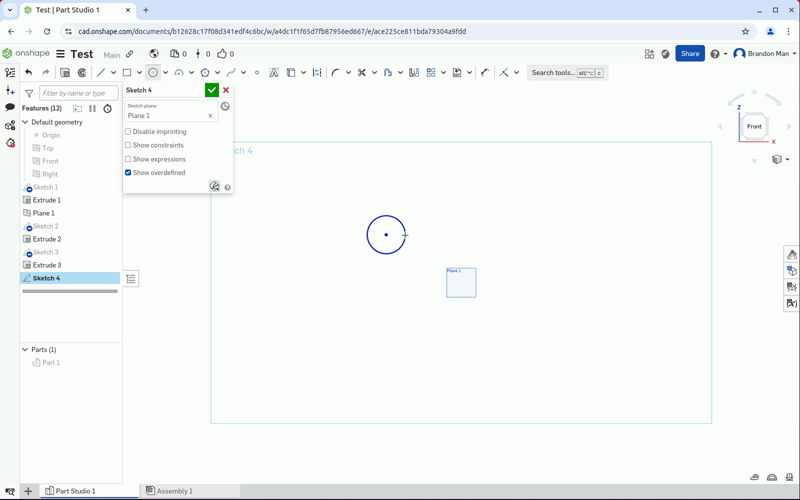
mouse_move(386, 234)
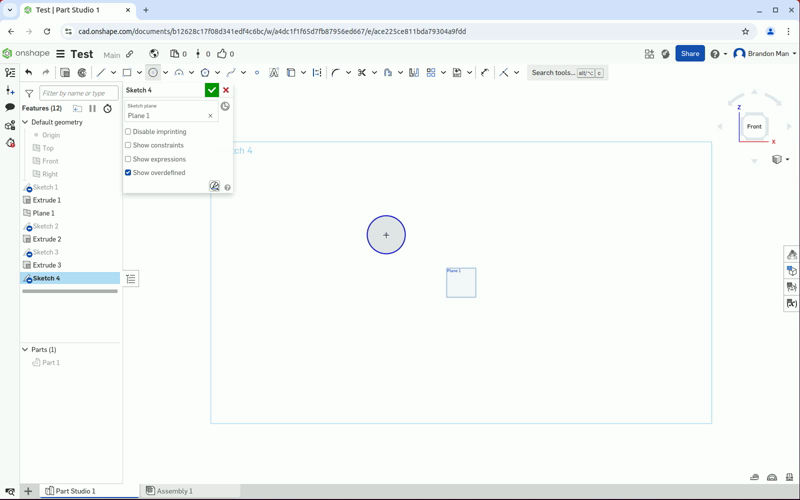
click(386, 234)
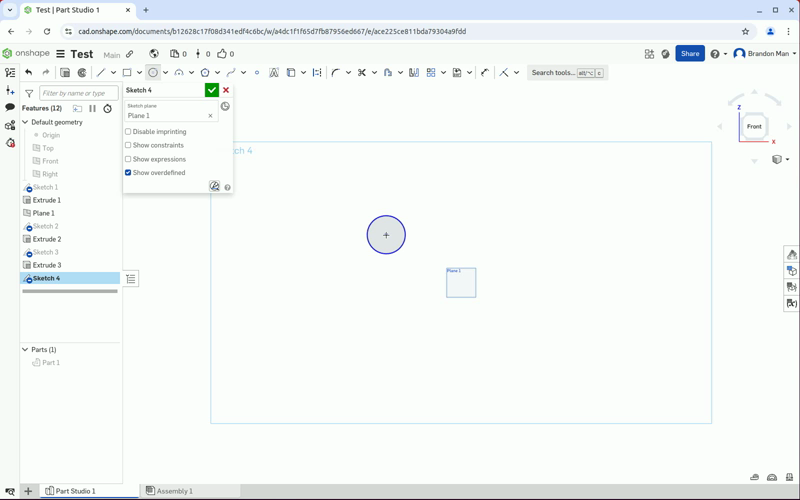
key_up(shift)
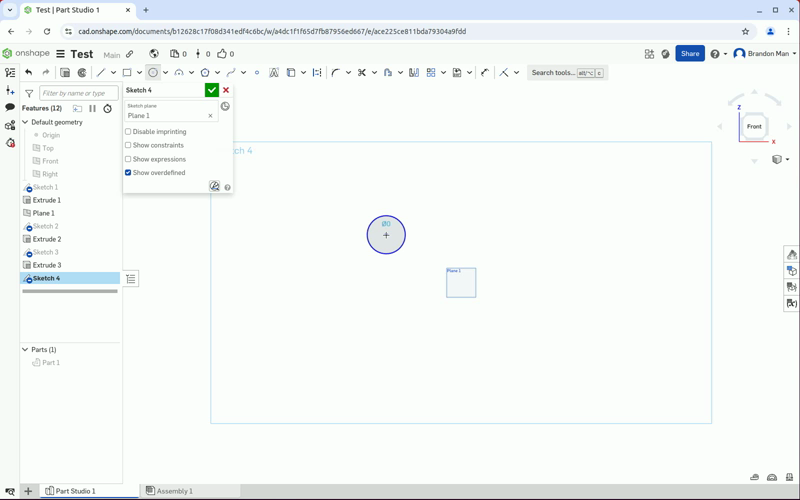
mouse_move(396, 234)
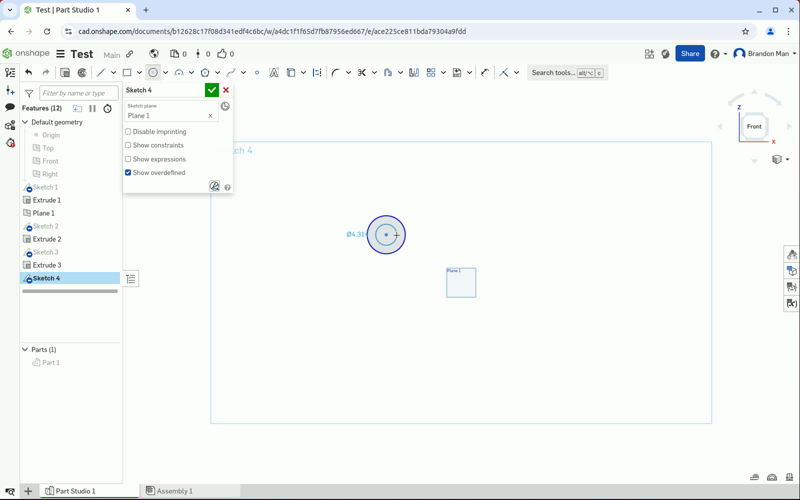
click(396, 234)
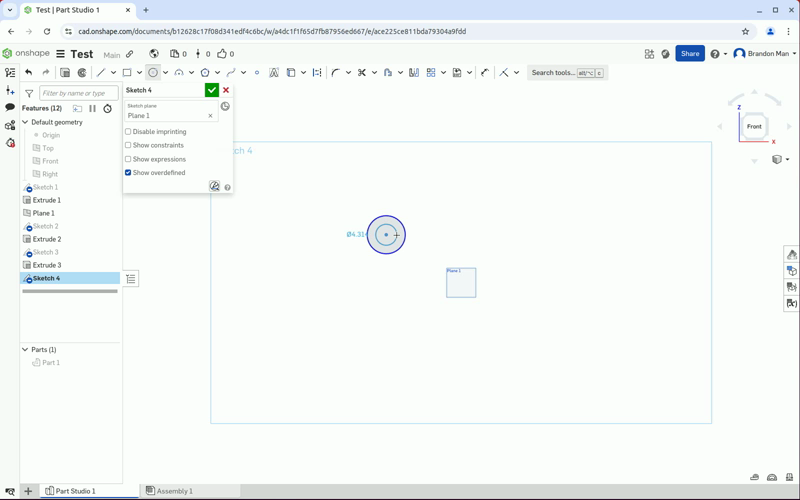
key(esc)
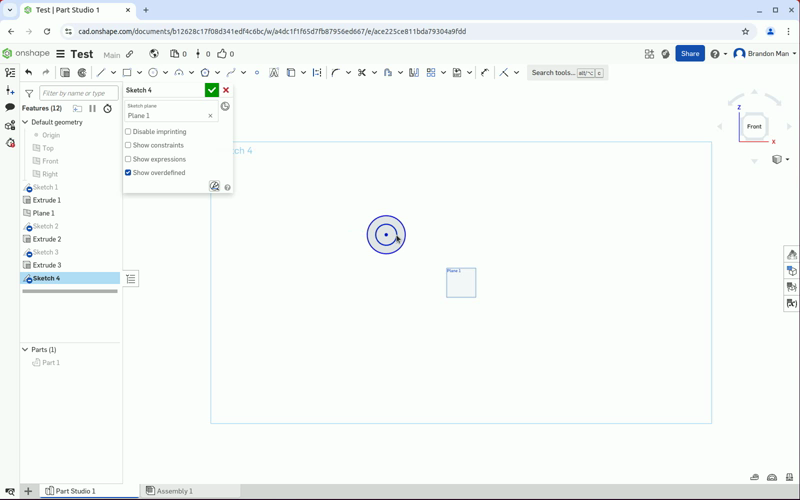
mouse_move(371, 244)
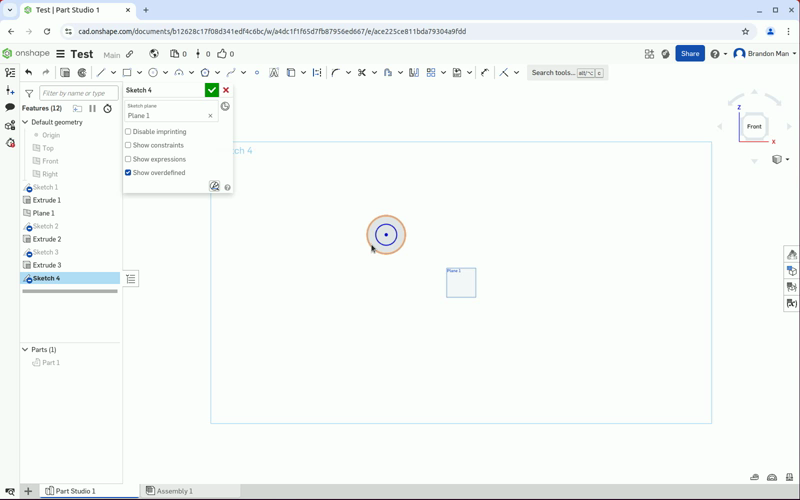
scroll(6)
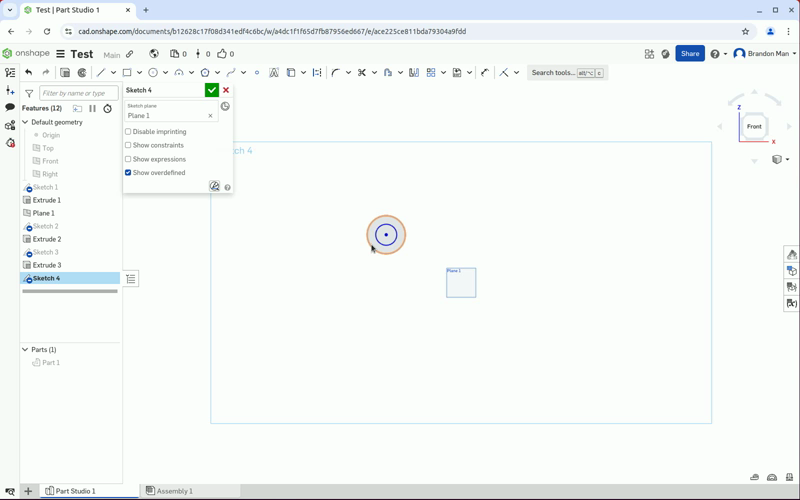
scroll(6)
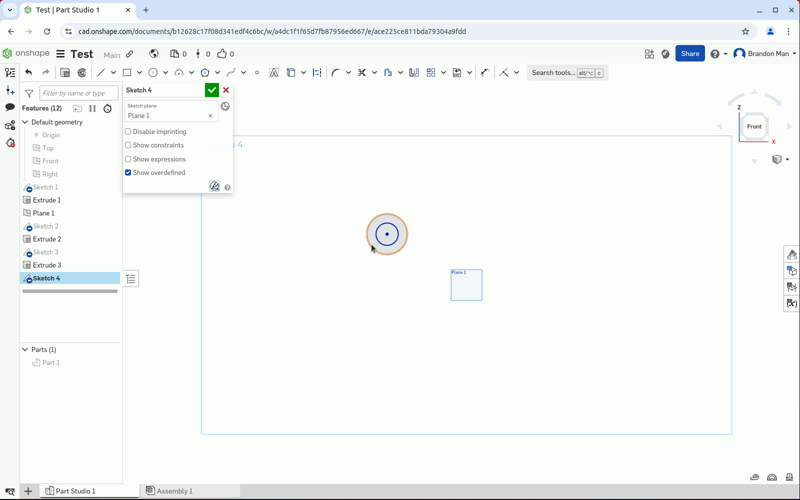
scroll(6)
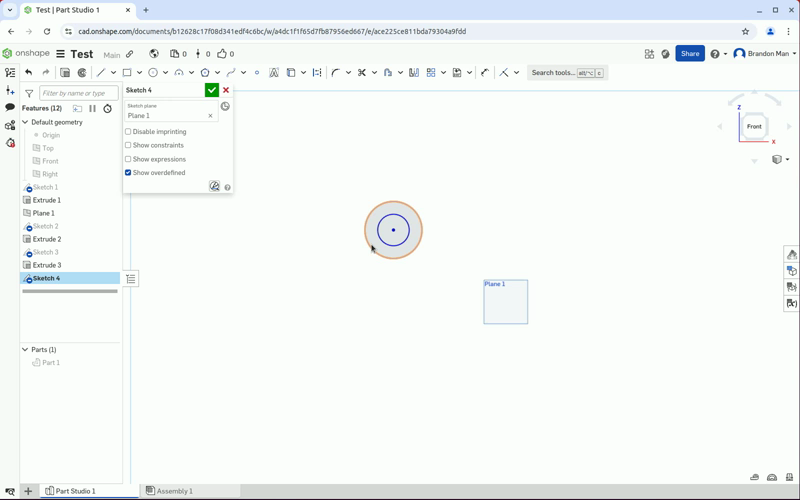
scroll(6)
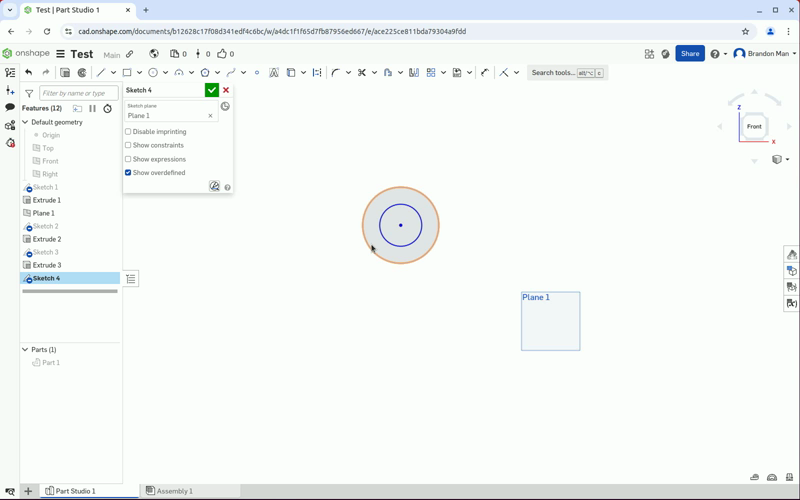
scroll(6)
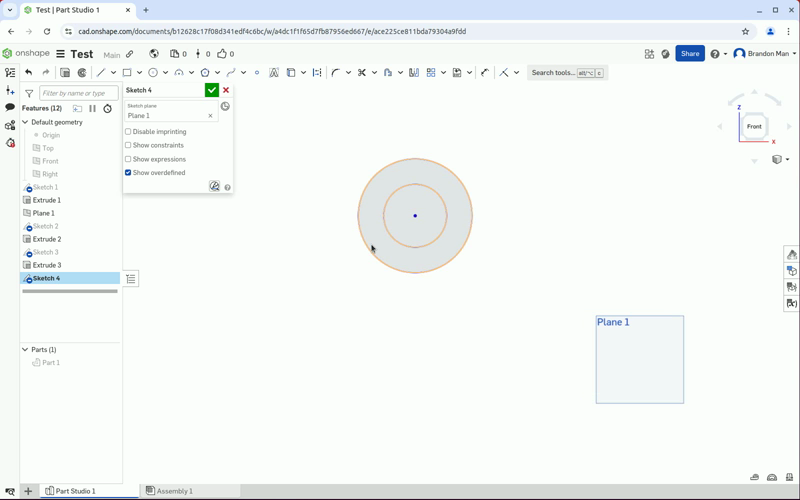
scroll(6)
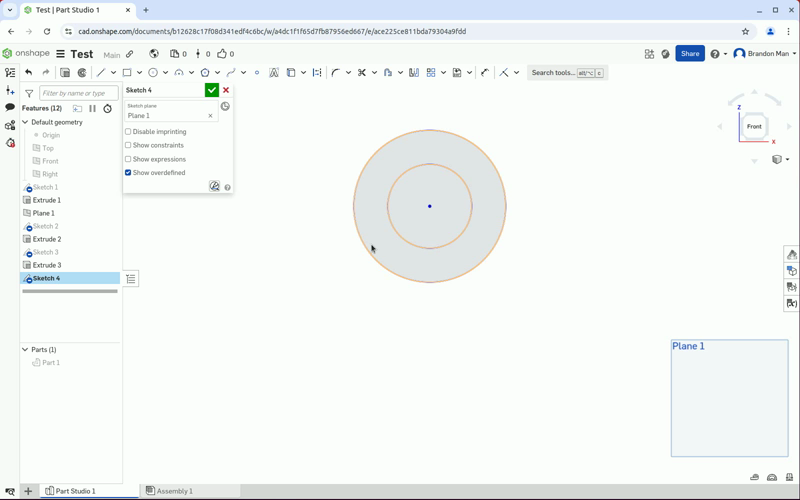
scroll(6)
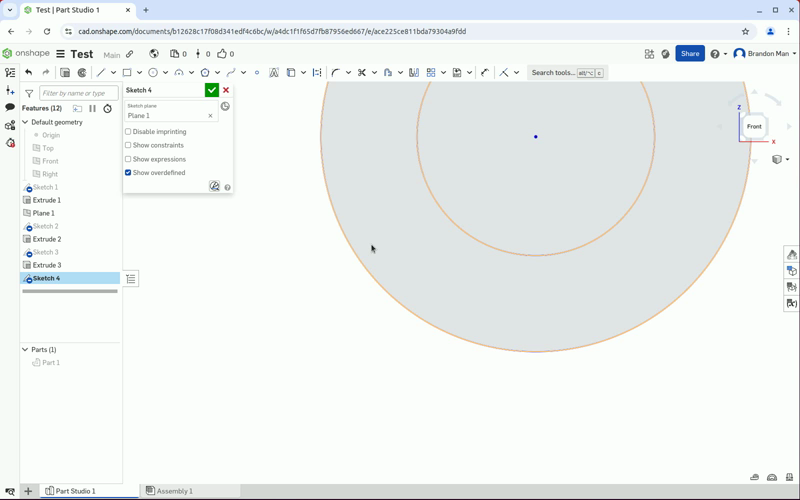
click(371, 244)
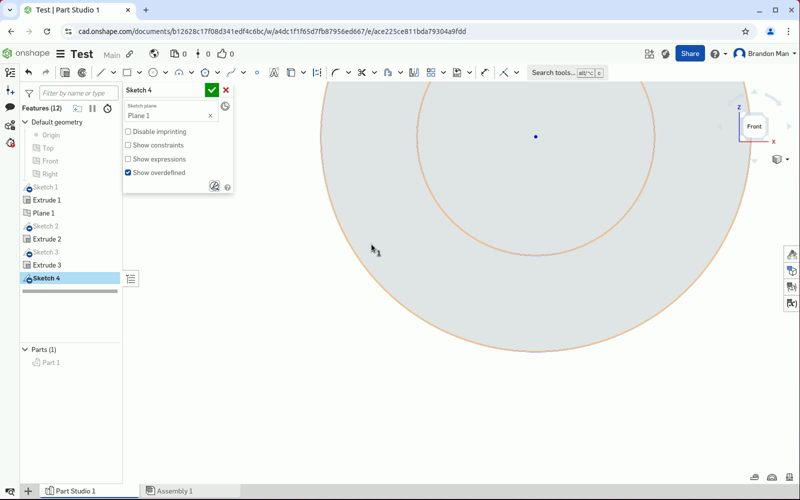
scroll(-6)
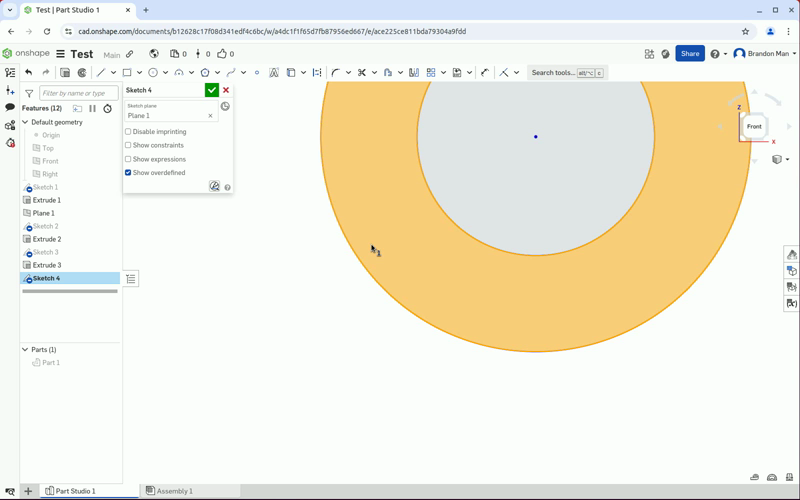
scroll(-6)
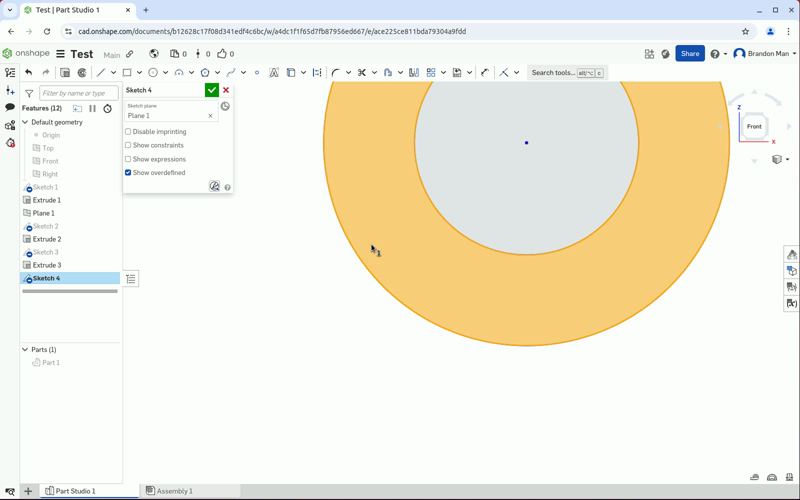
scroll(-6)
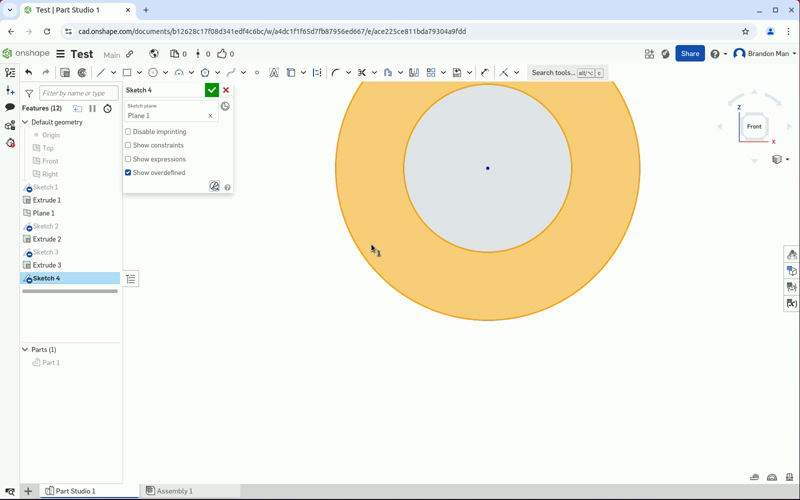
scroll(-6)
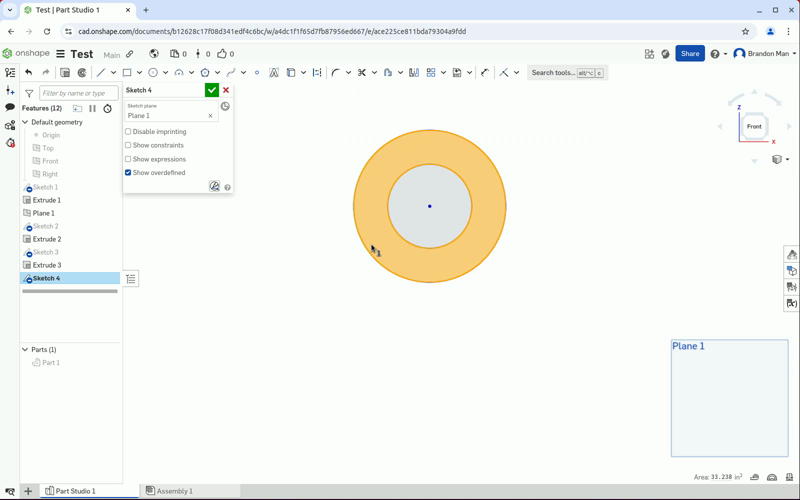
scroll(-6)
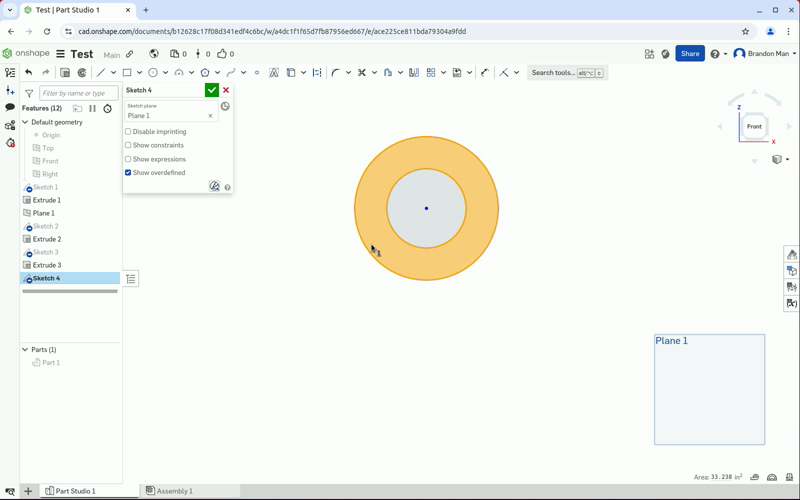
scroll(-6)
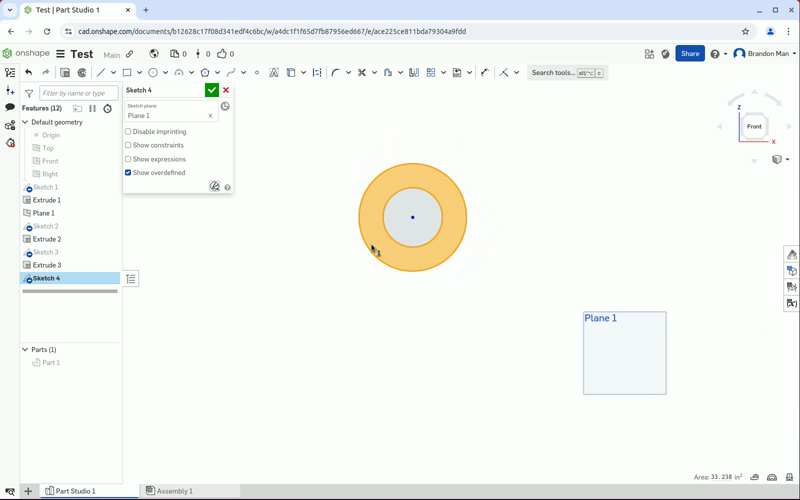
scroll(-6)
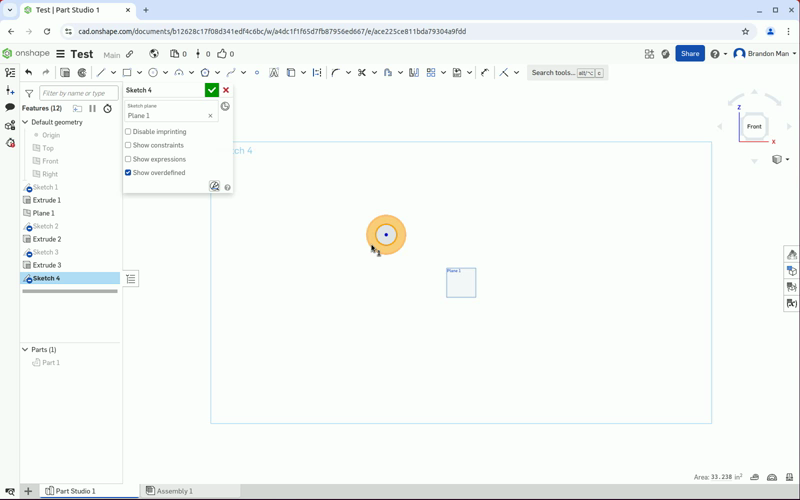
mouse_move(73, 352)
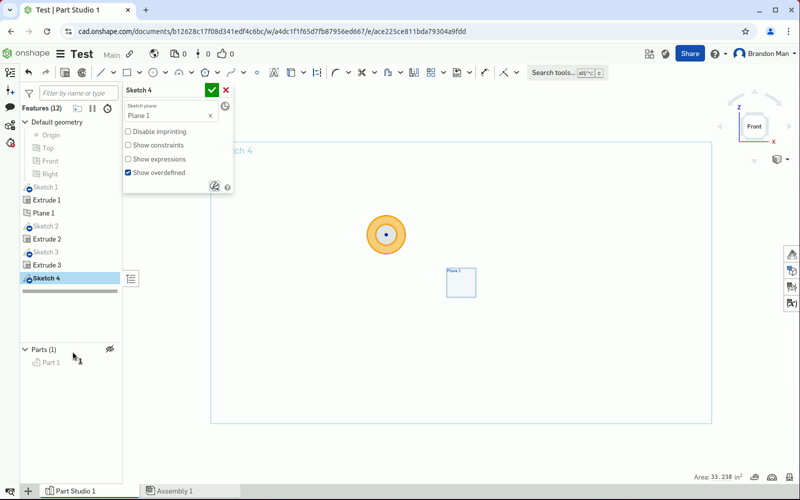
key(shift+y)
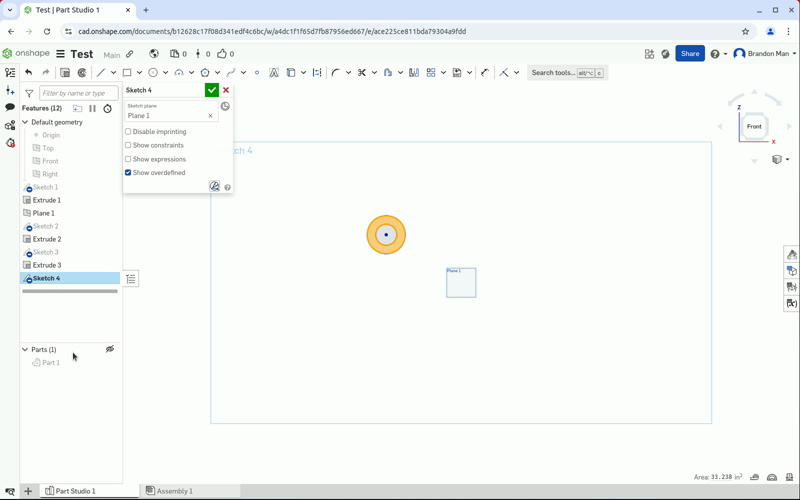
key(shift+e)
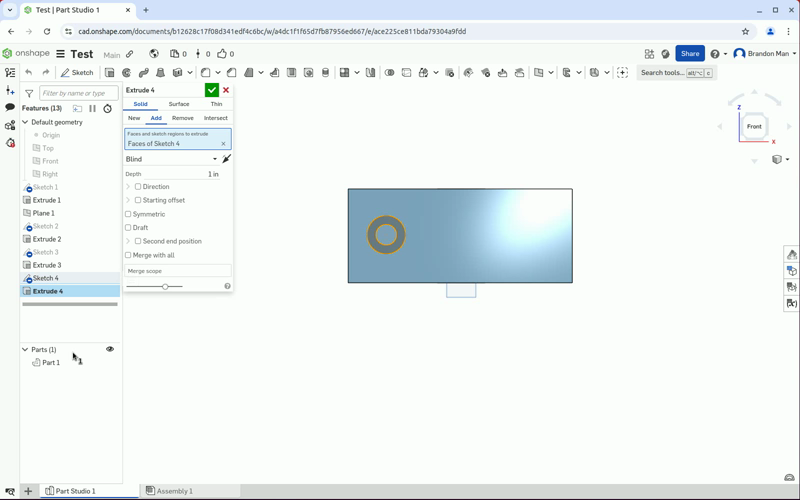
mouse_move(143, 106)
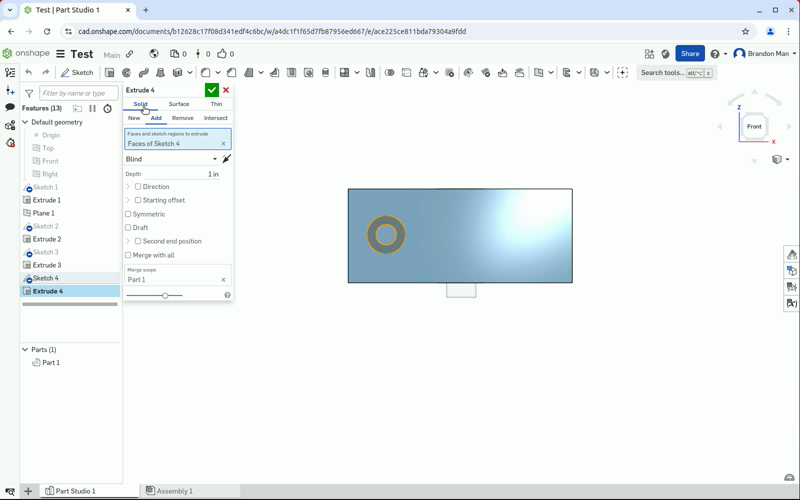
click(143, 106)
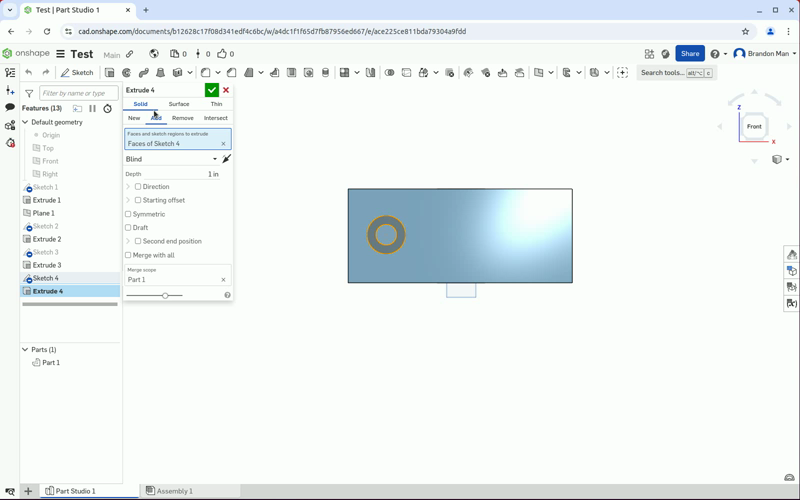
mouse_move(186, 120)
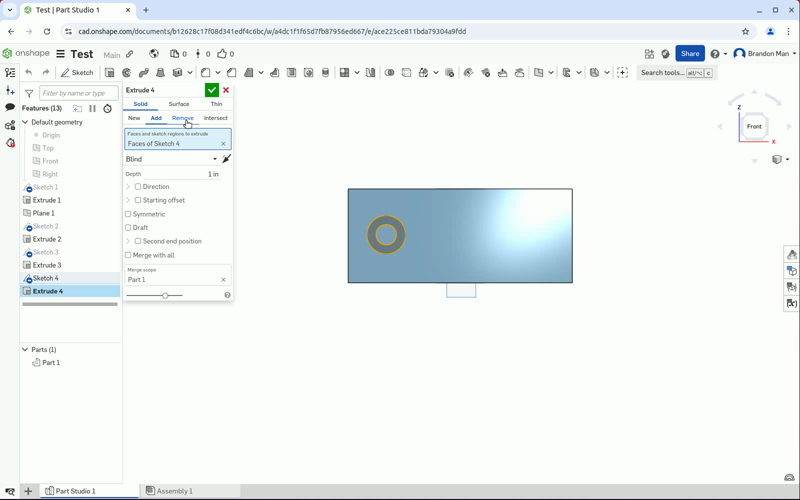
click(186, 120)
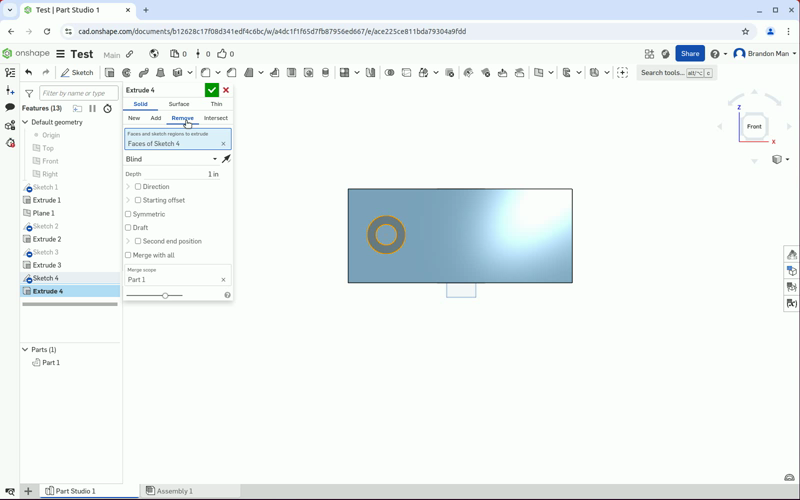
key(tab, 4)
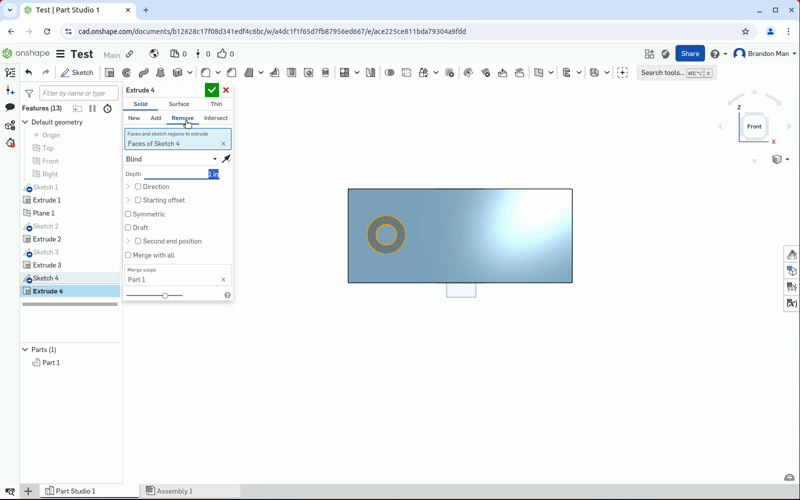
text(5.055)
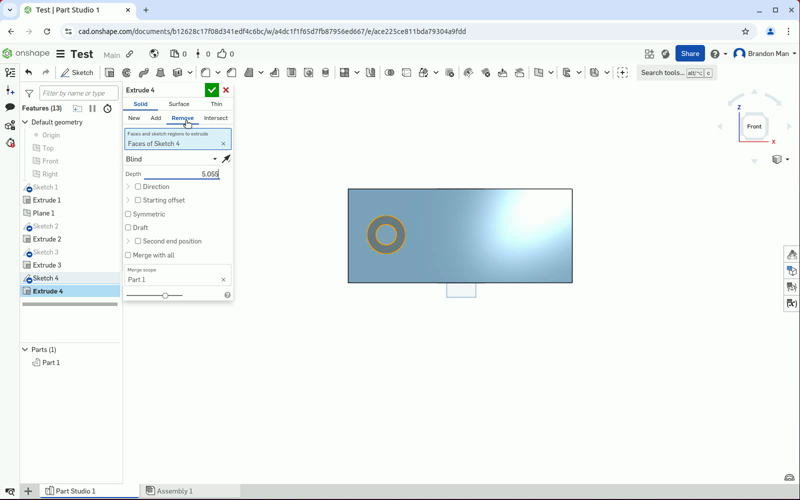
key(tab, 6)
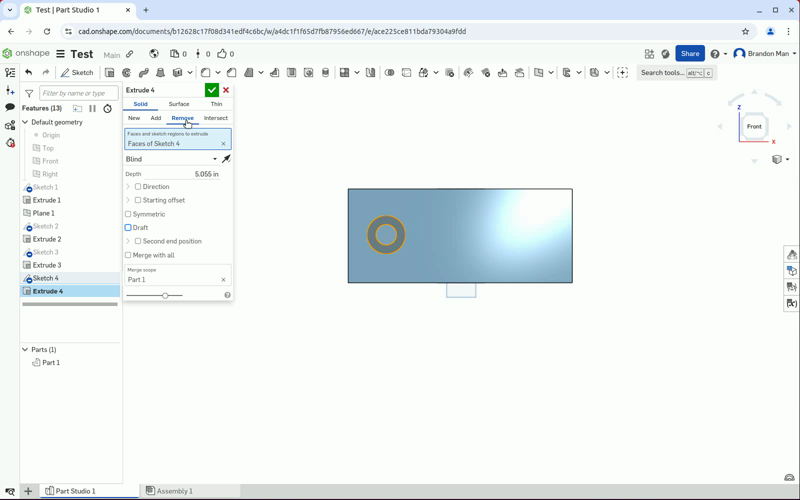
key(space)
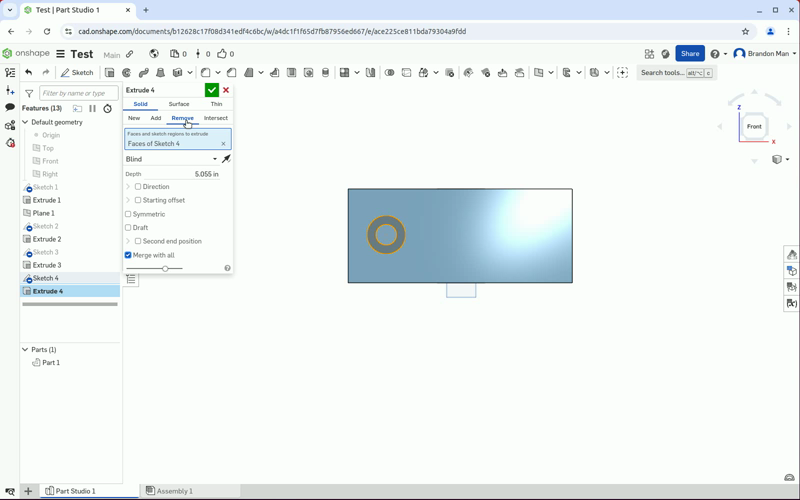
key(enter)
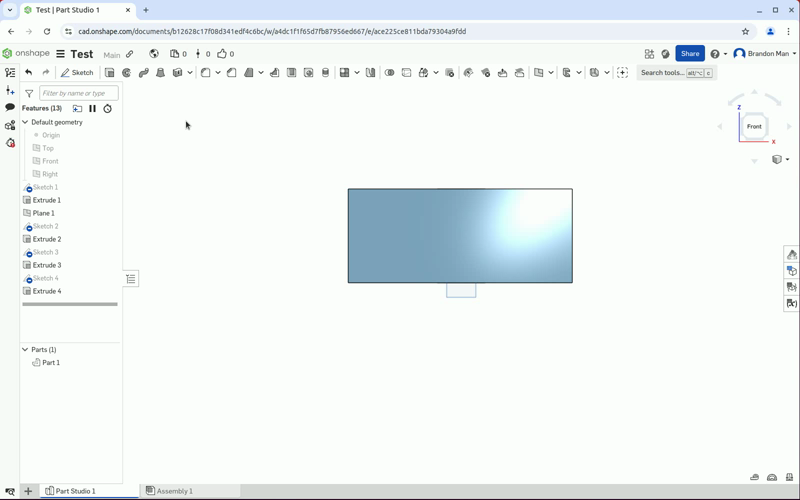
key(shift+h)
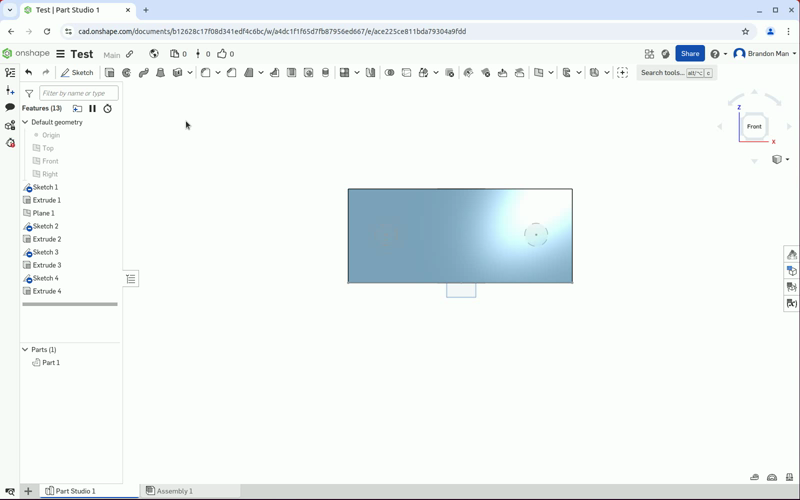
key(shift+h)
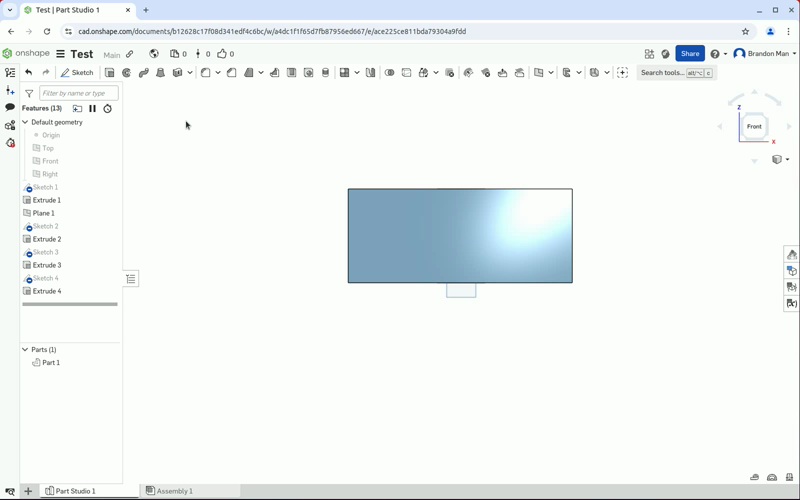
mouse_move(73, 189)
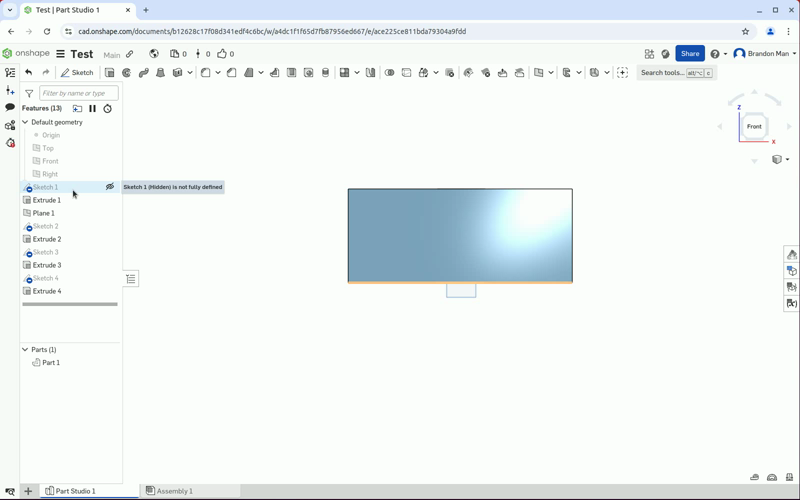
click(73, 189)
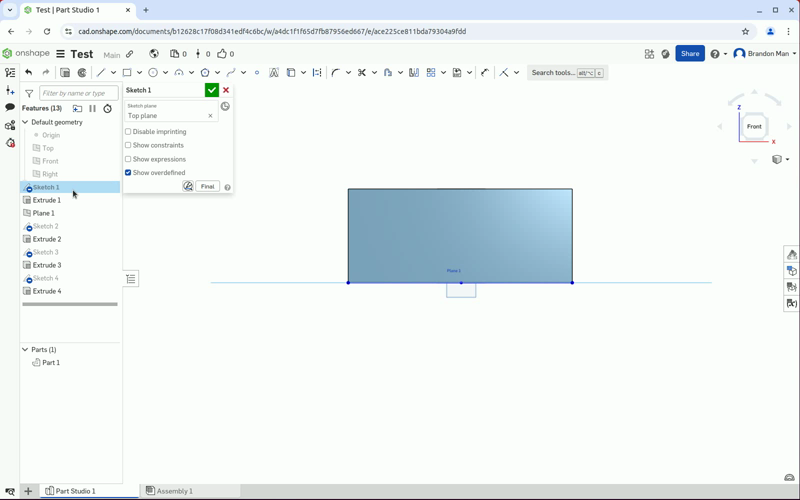
mouse_move(229, 92)
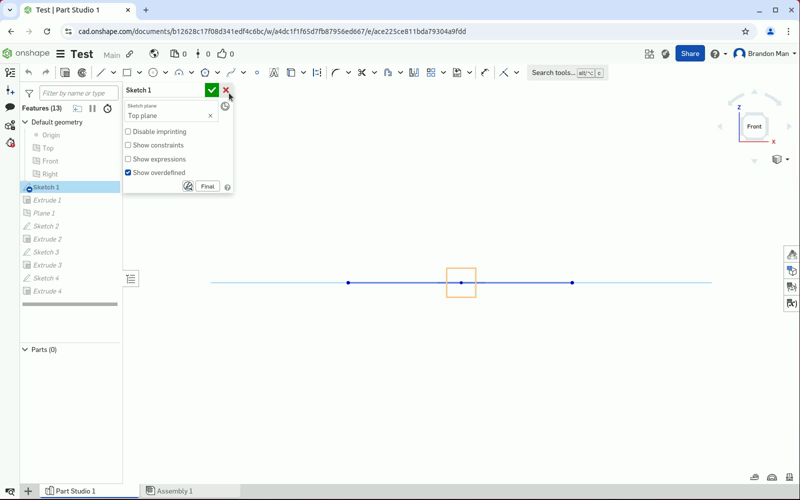
click(229, 92)
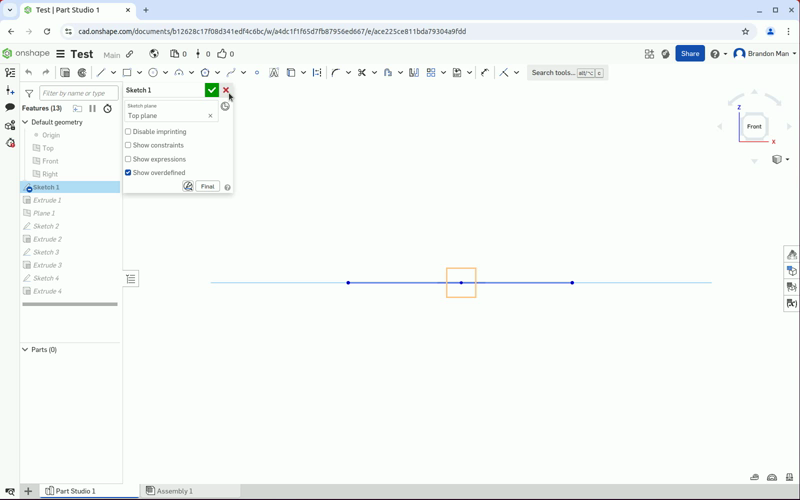
key(shift+s)
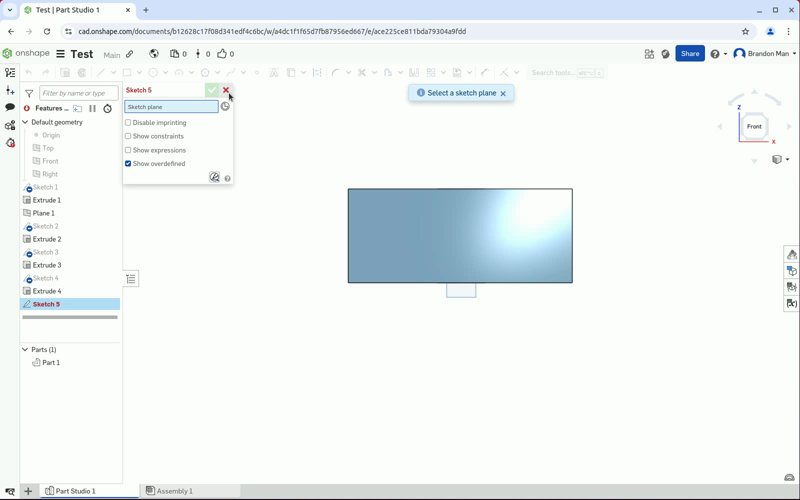
mouse_move(73, 215)
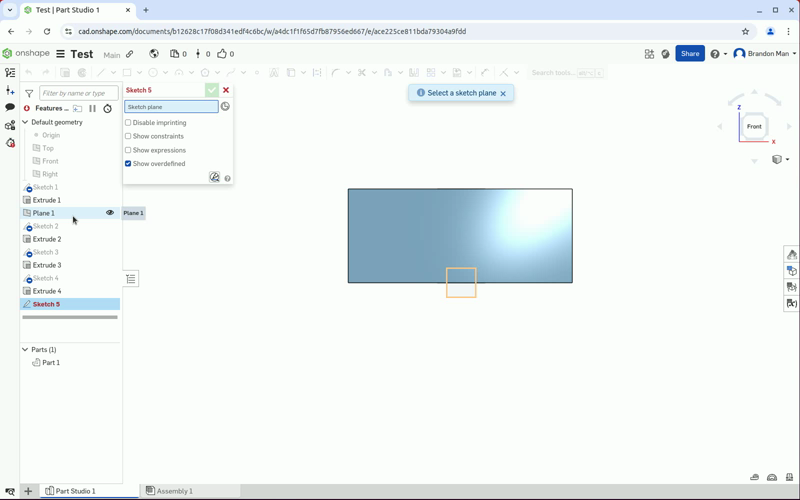
click(73, 215)
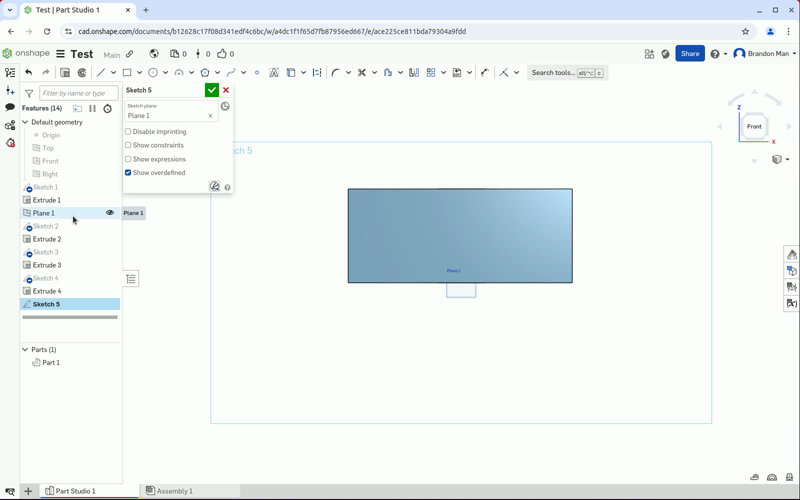
mouse_move(73, 352)
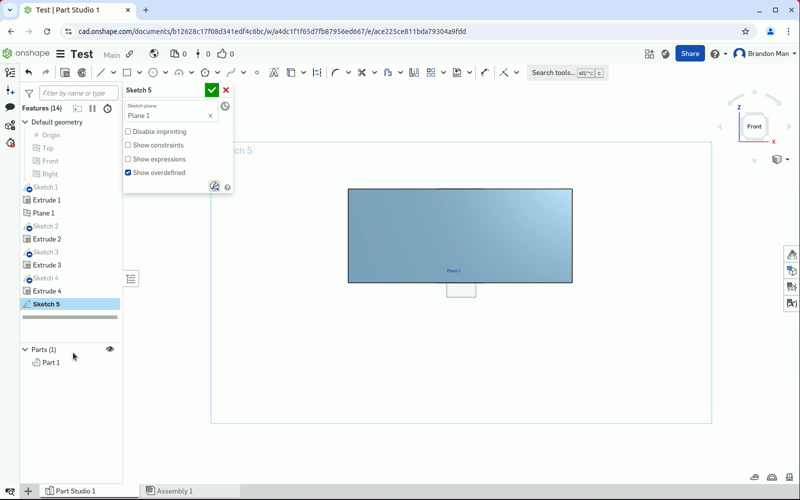
key(y)
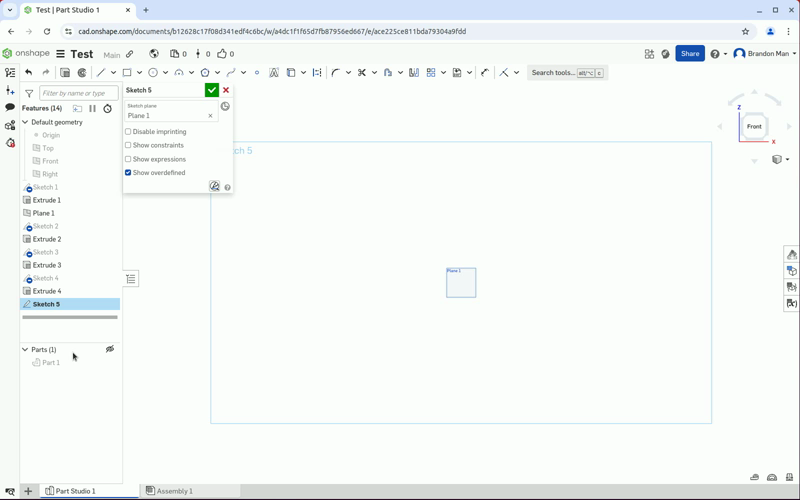
key(c)
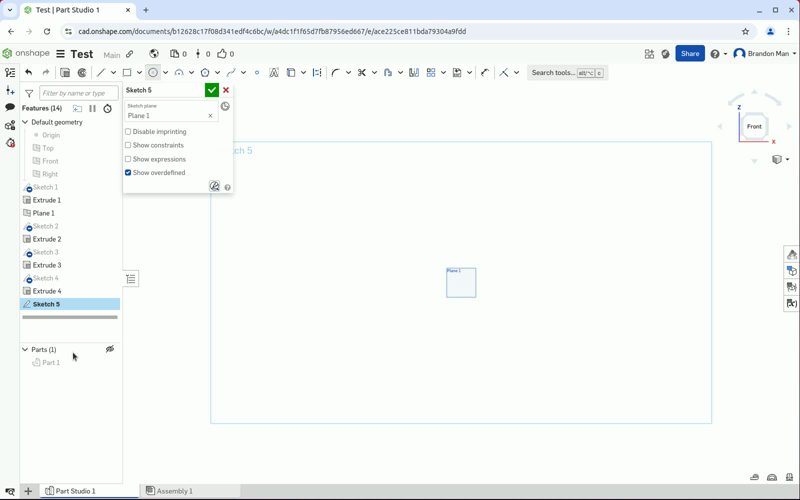
key_down(shift)
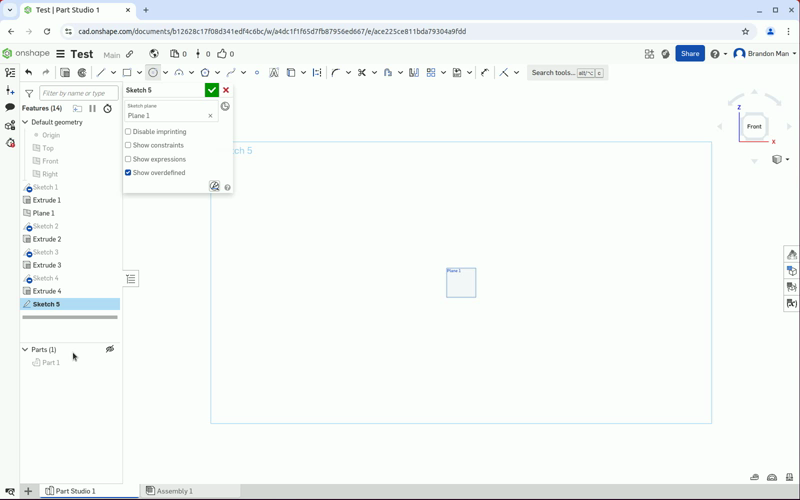
mouse_move(536, 234)
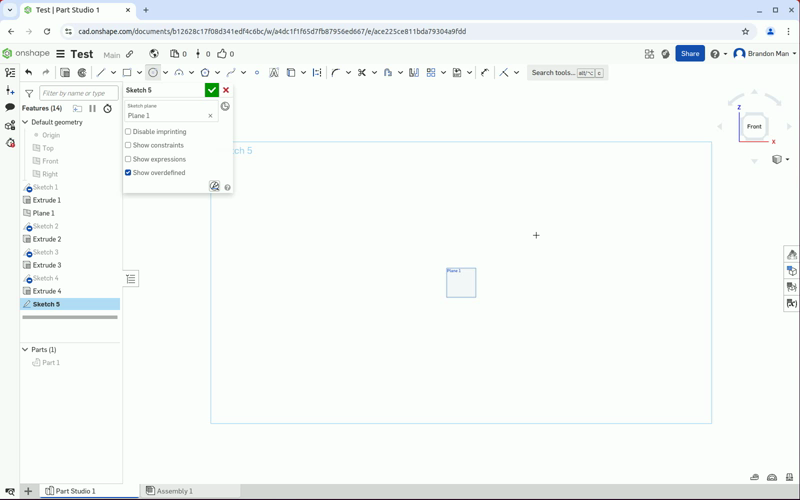
click(536, 234)
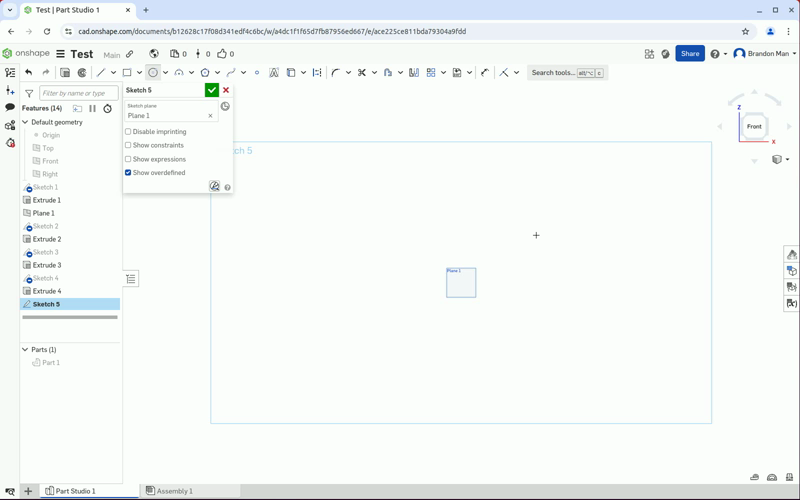
key_up(shift)
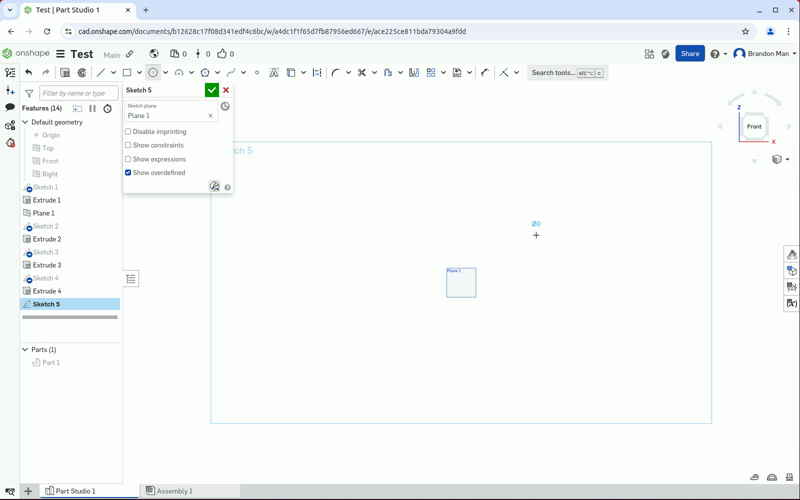
mouse_move(555, 234)
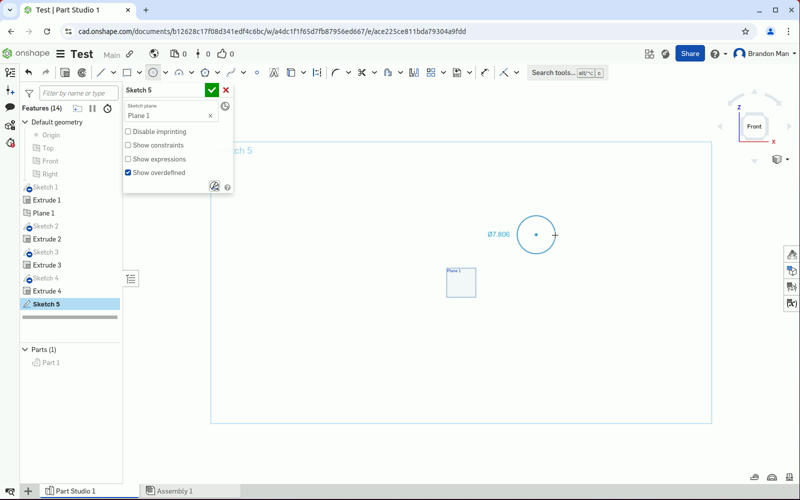
click(555, 234)
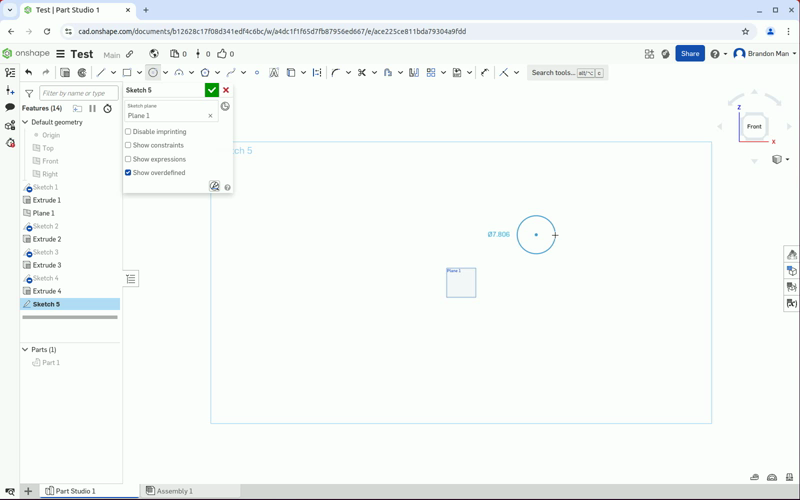
key(esc)
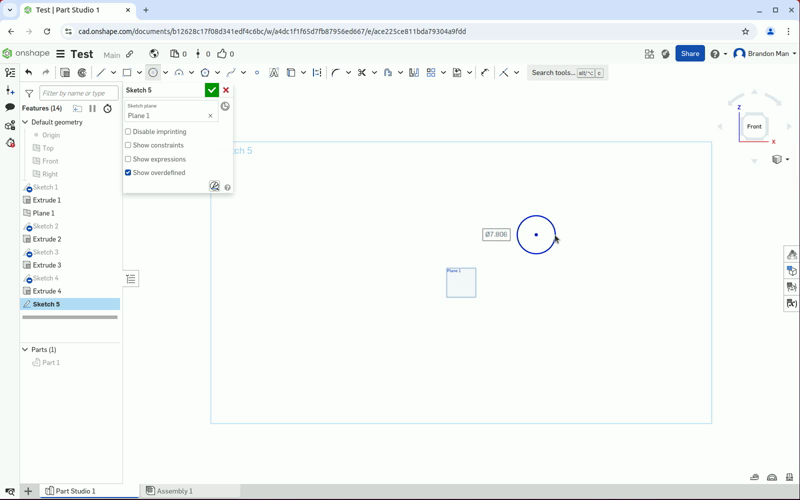
key(c)
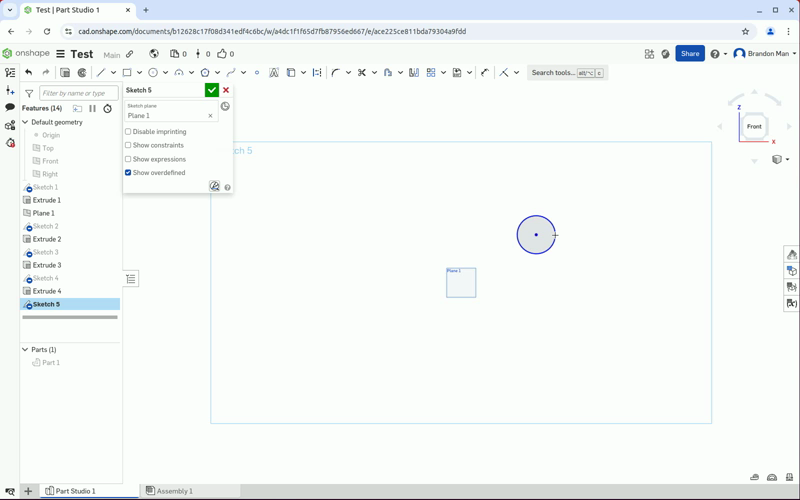
key_down(shift)
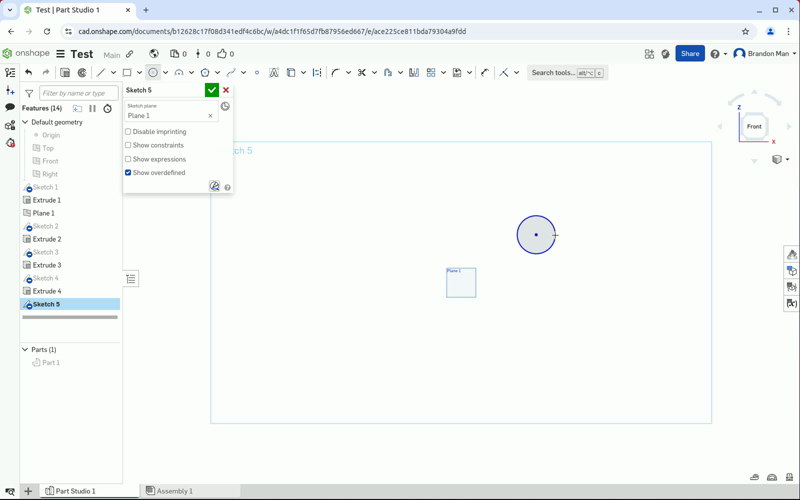
mouse_move(536, 234)
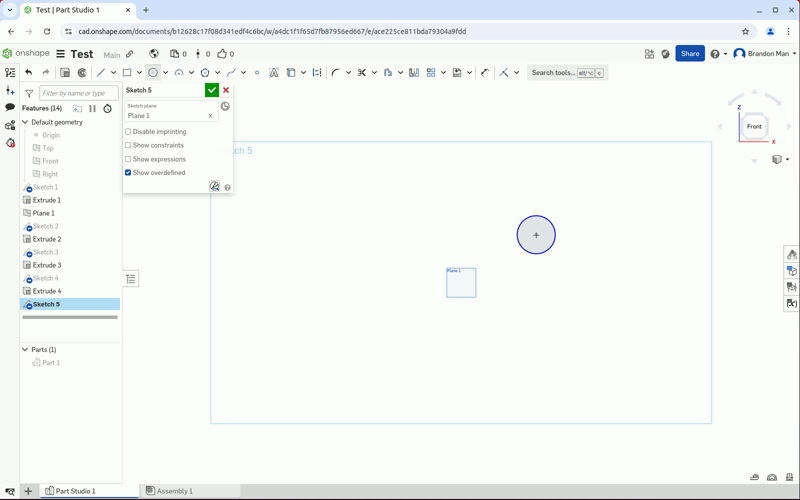
click(536, 234)
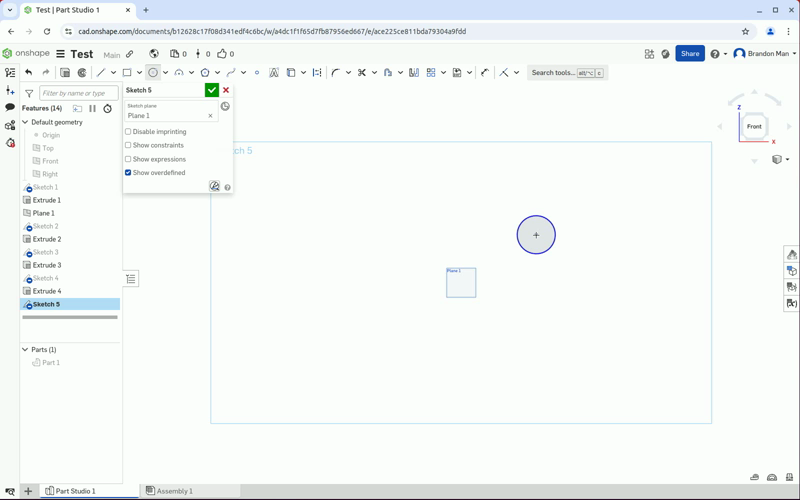
key_up(shift)
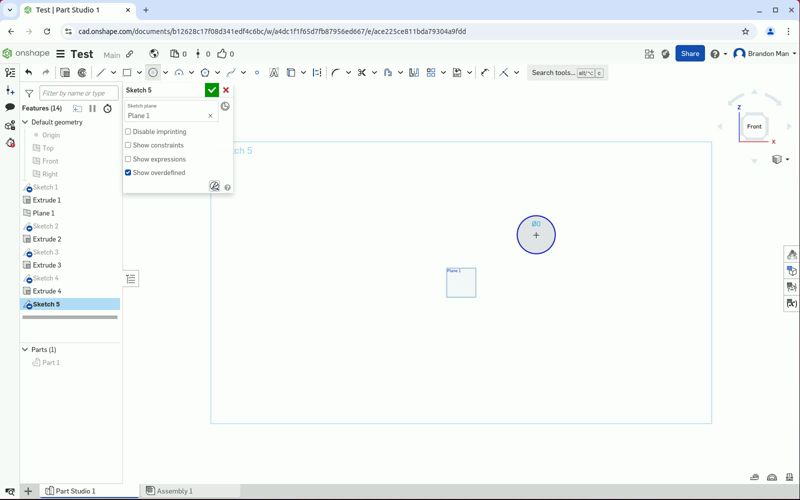
mouse_move(546, 234)
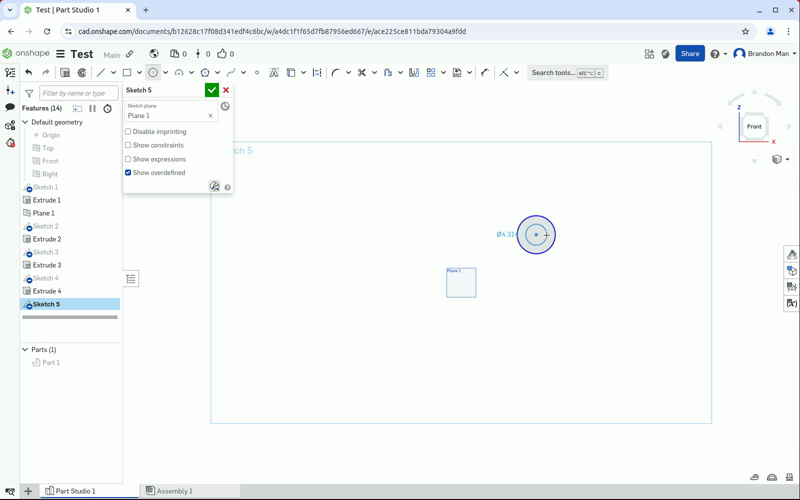
click(546, 234)
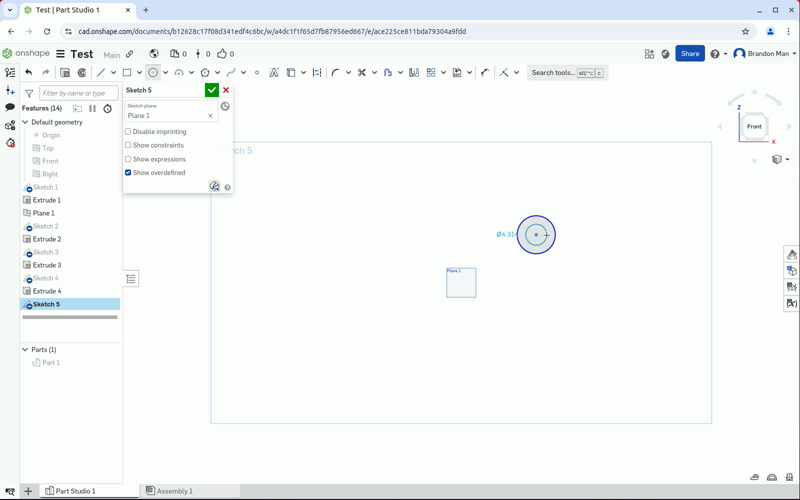
key(esc)
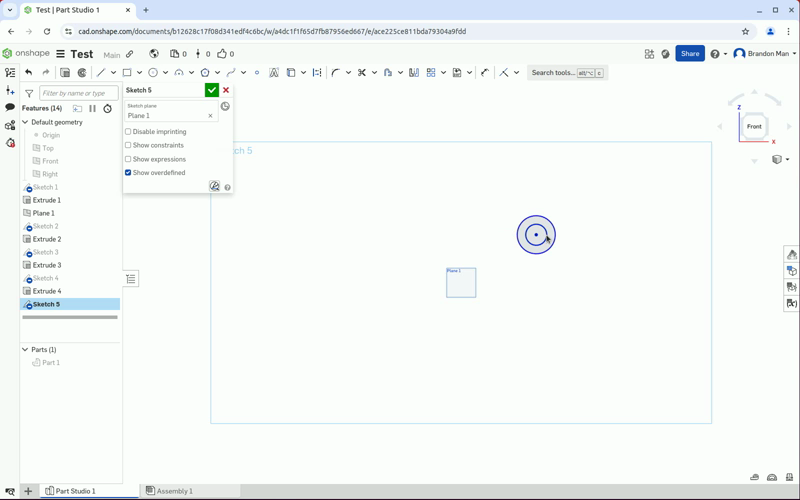
mouse_move(547, 241)
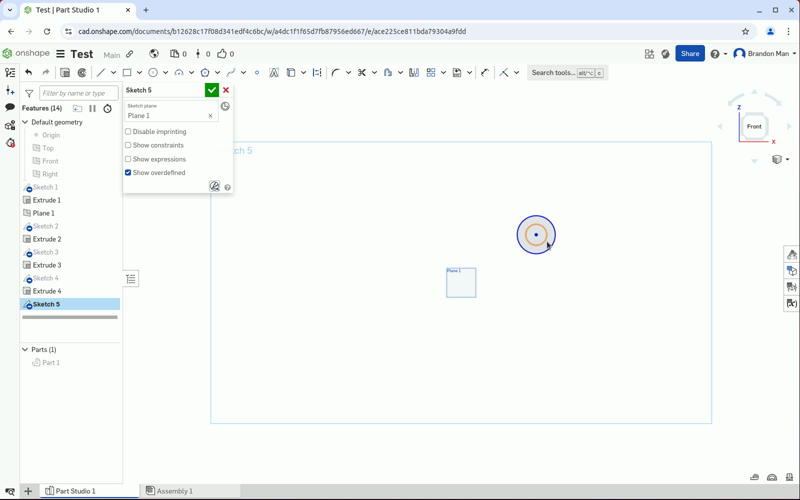
scroll(6)
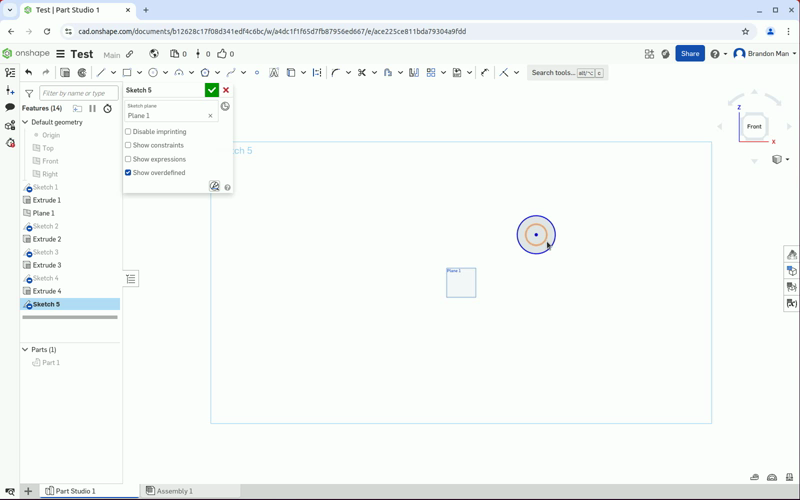
scroll(6)
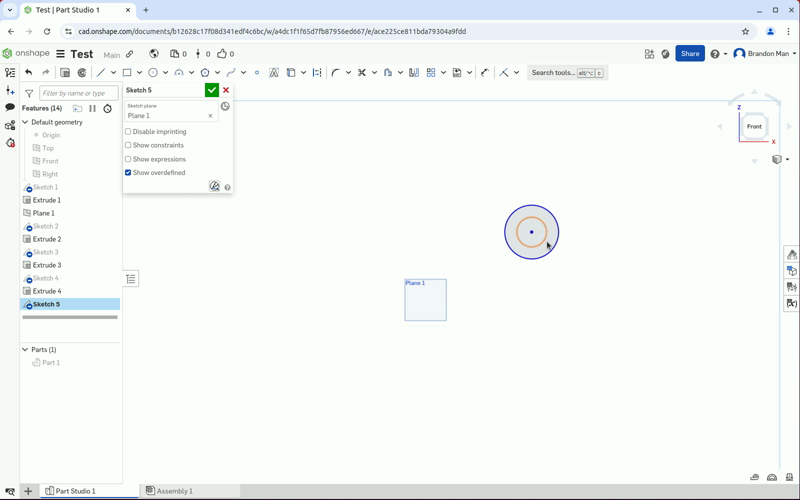
scroll(6)
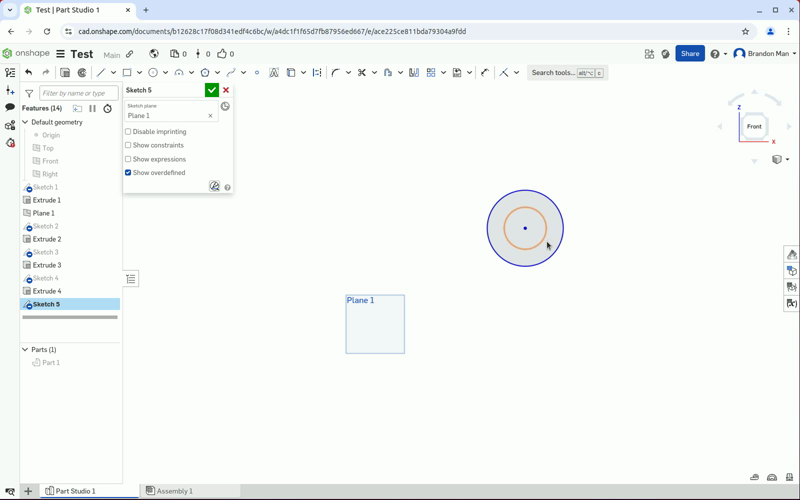
scroll(6)
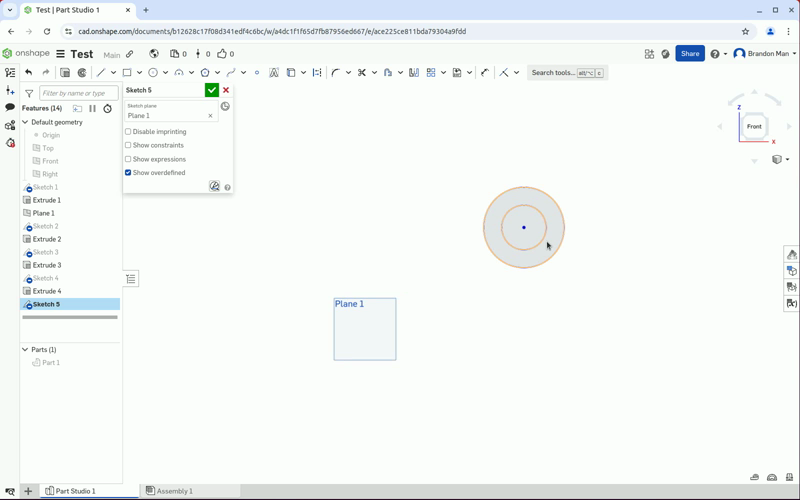
scroll(6)
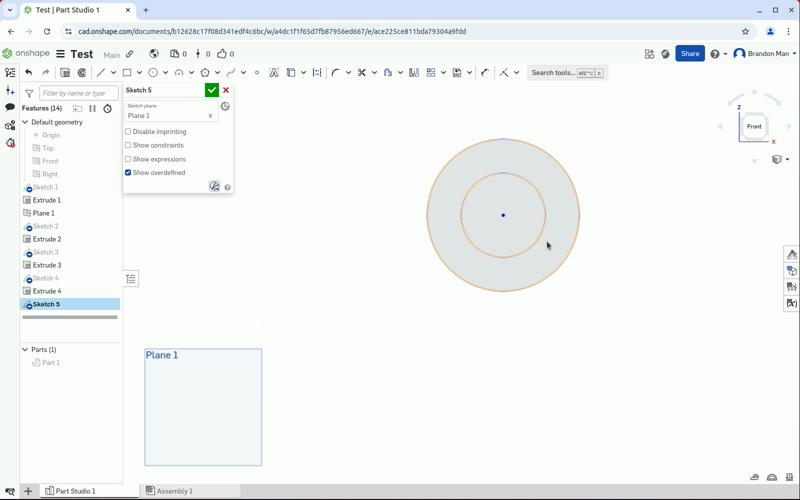
scroll(6)
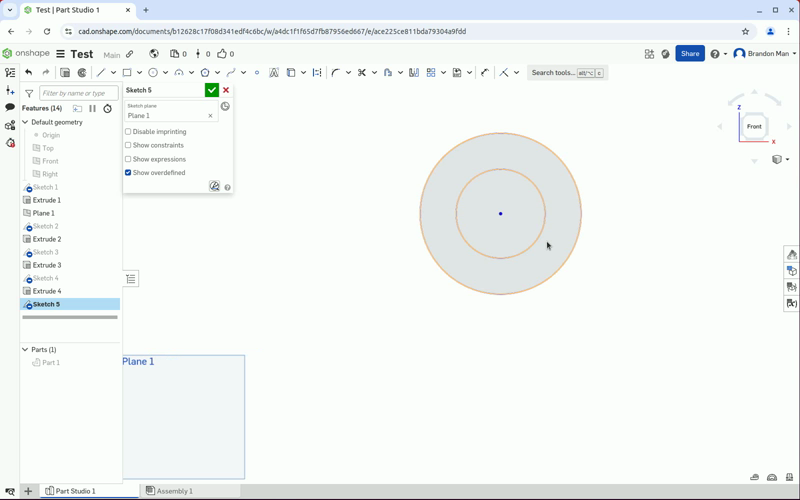
scroll(6)
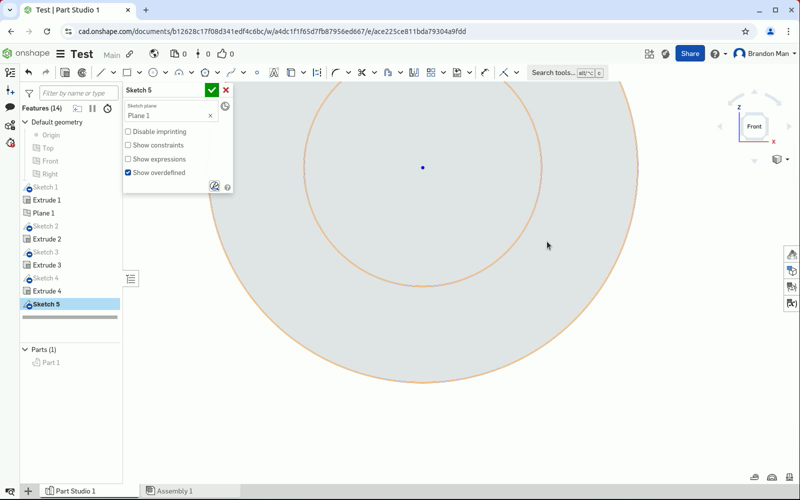
click(547, 241)
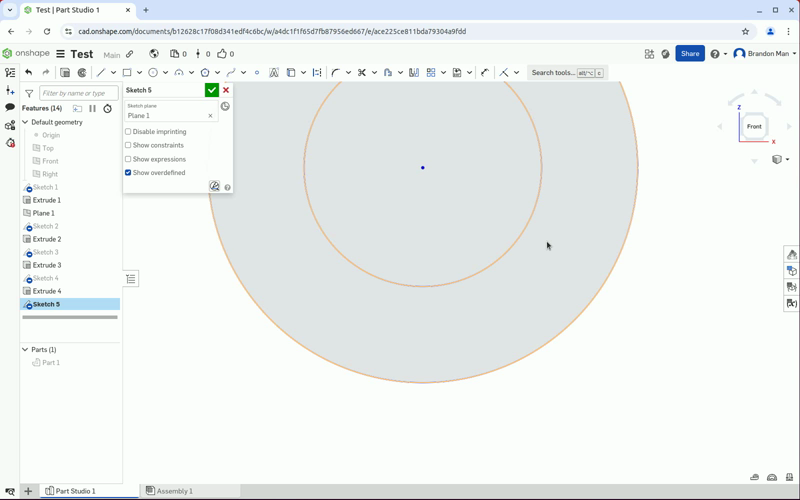
scroll(-6)
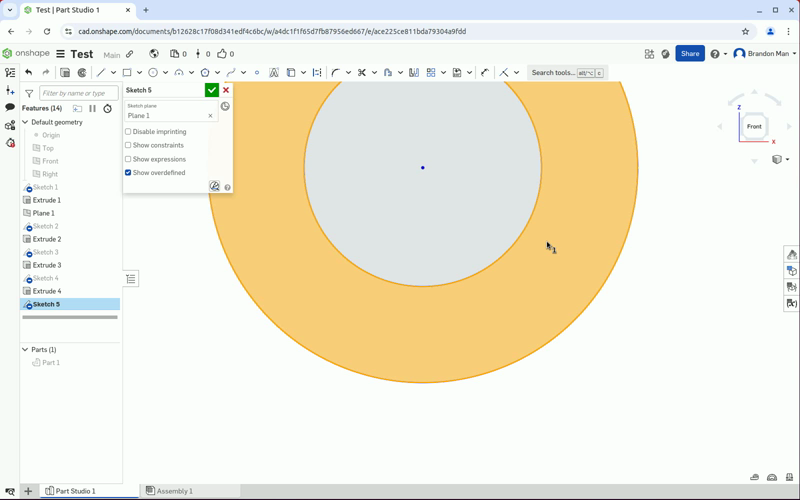
scroll(-6)
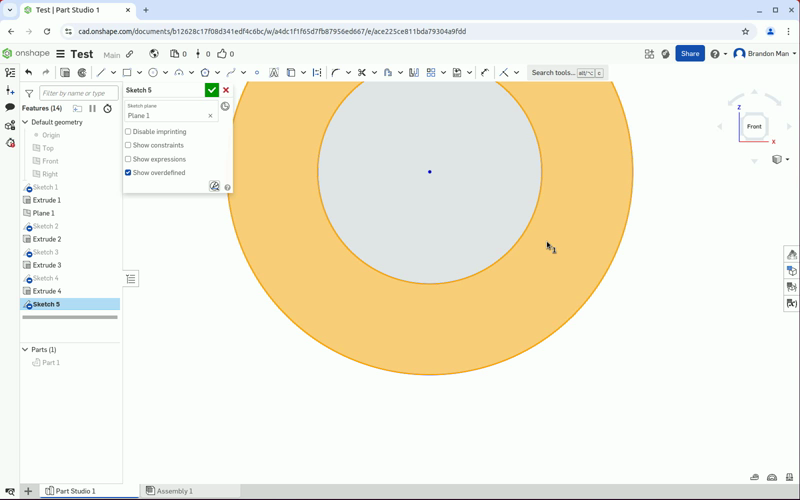
scroll(-6)
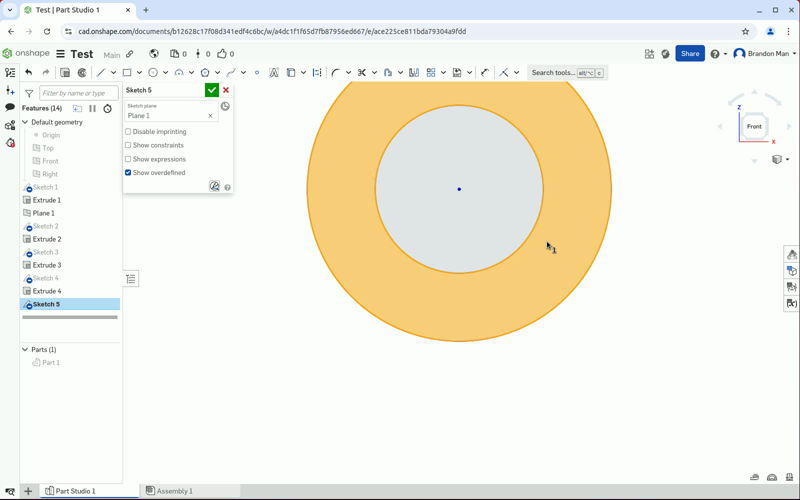
scroll(-6)
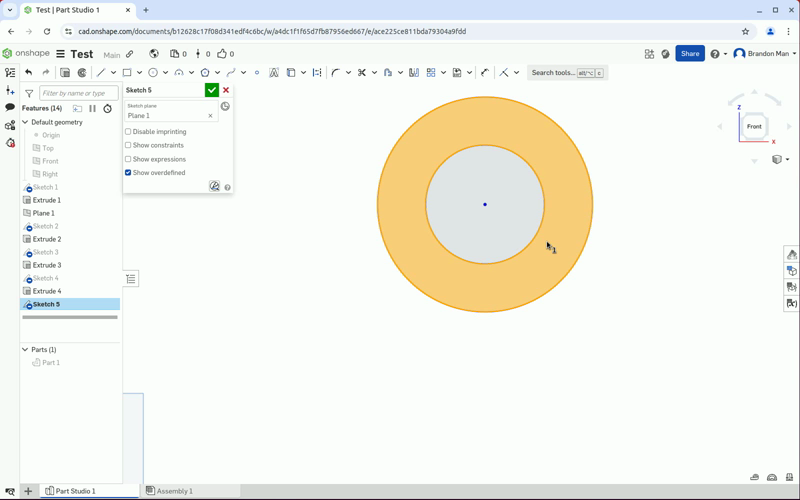
scroll(-6)
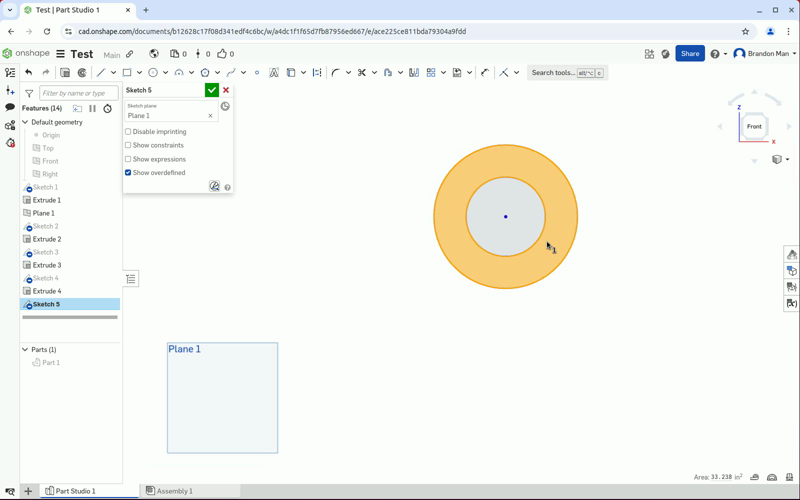
scroll(-6)
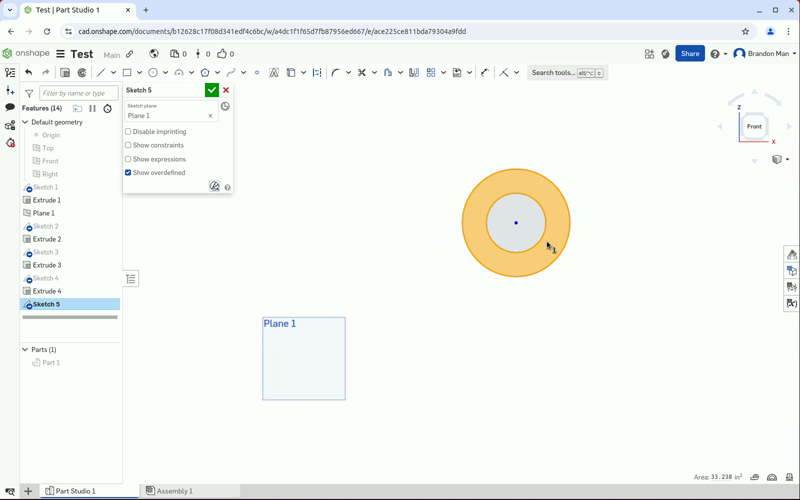
scroll(-6)
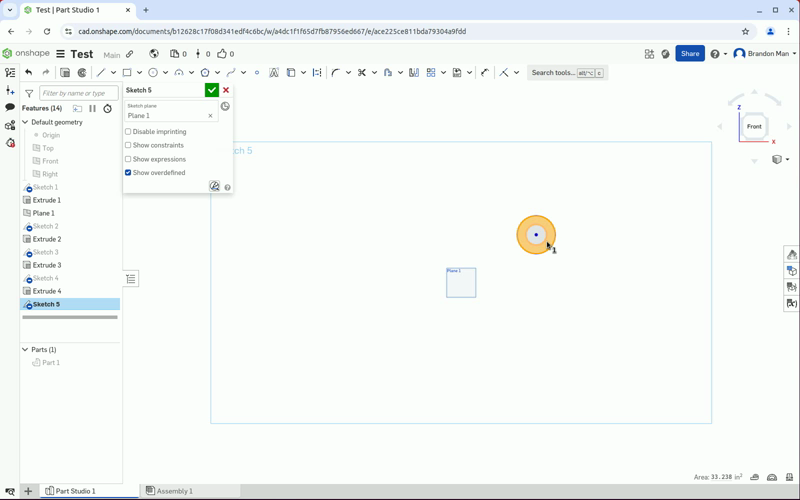
mouse_move(73, 352)
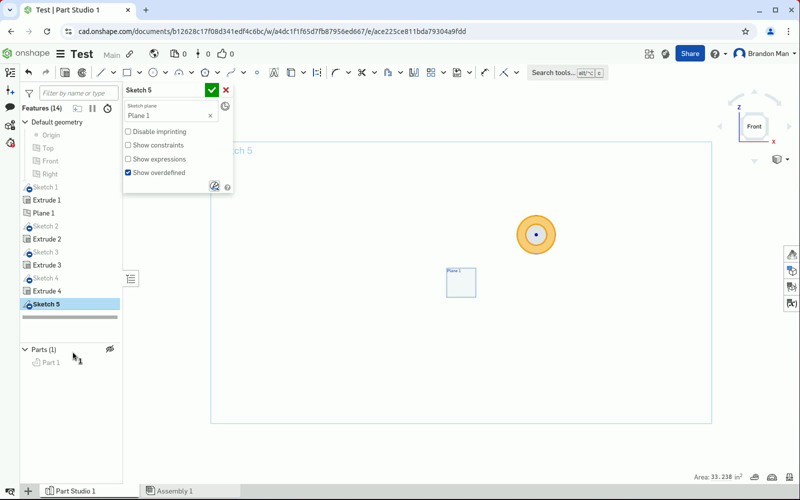
key(shift+y)
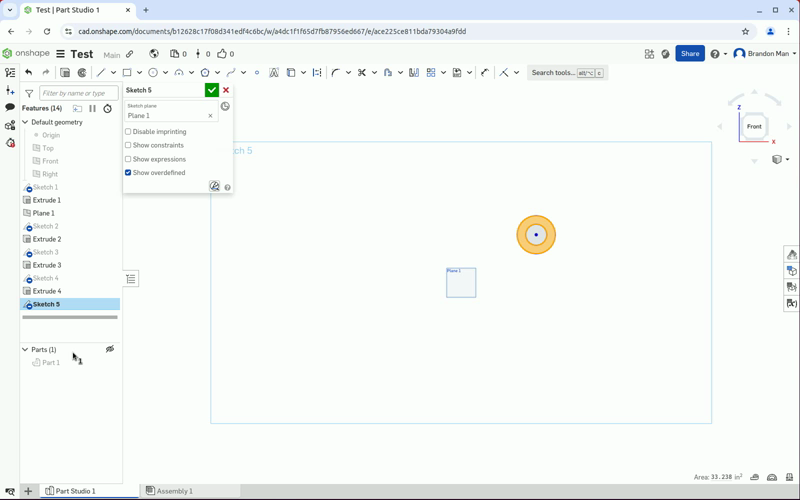
key(shift+e)
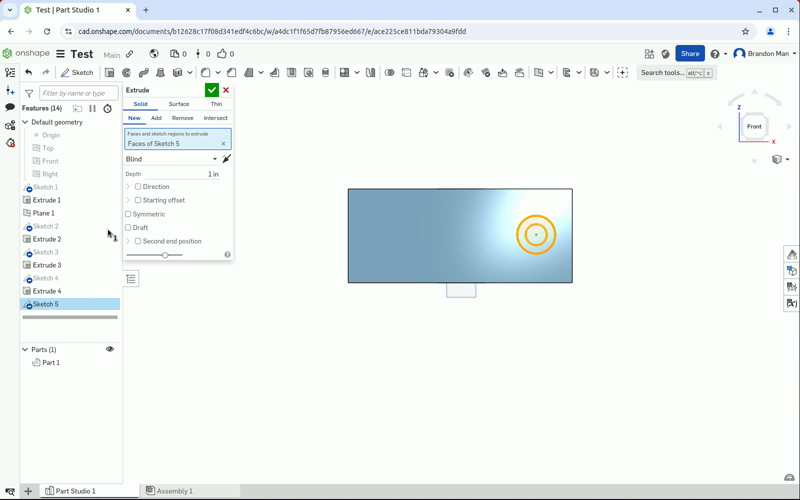
mouse_move(143, 106)
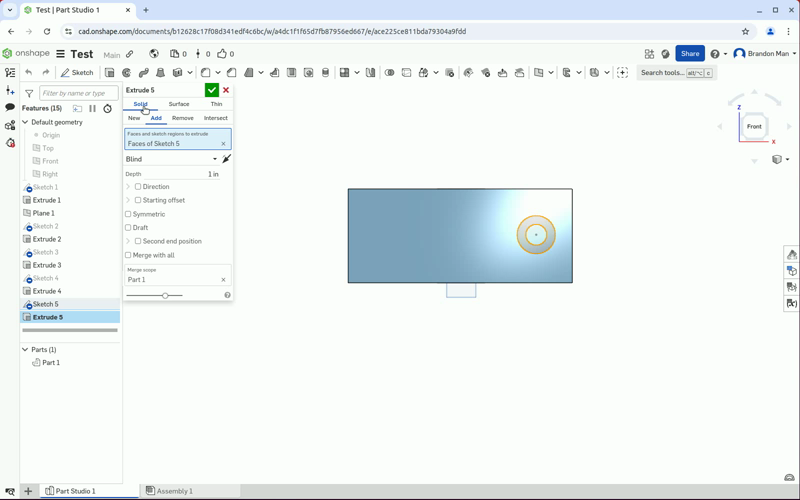
click(143, 106)
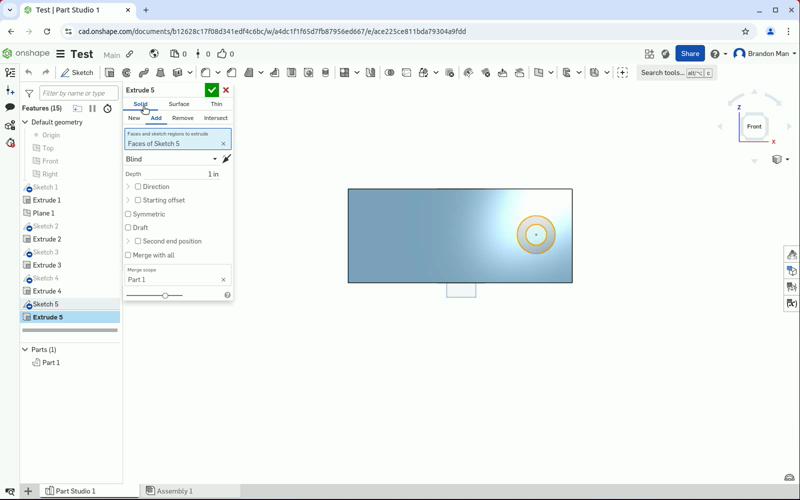
mouse_move(186, 120)
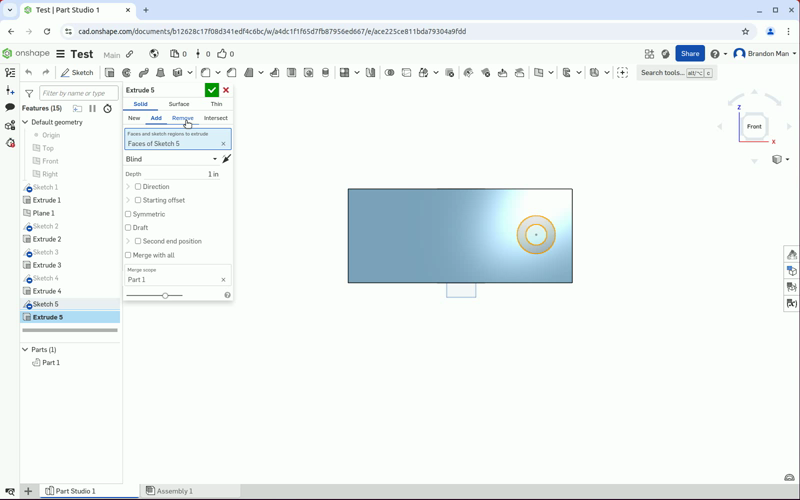
click(186, 120)
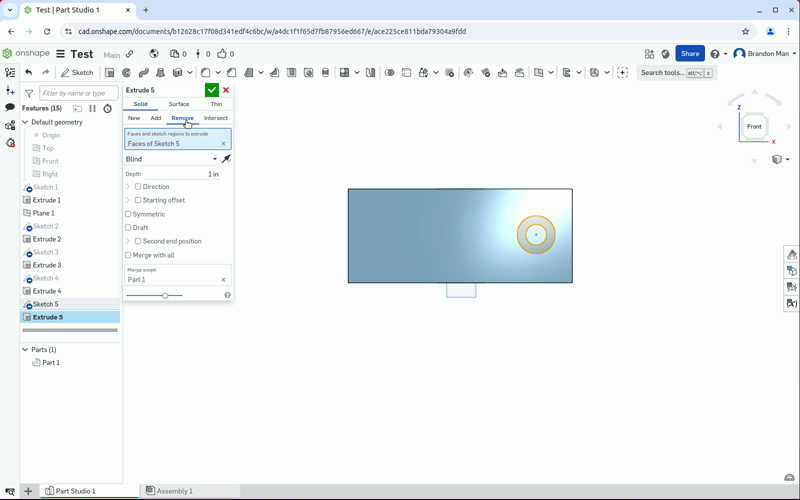
key(tab, 4)
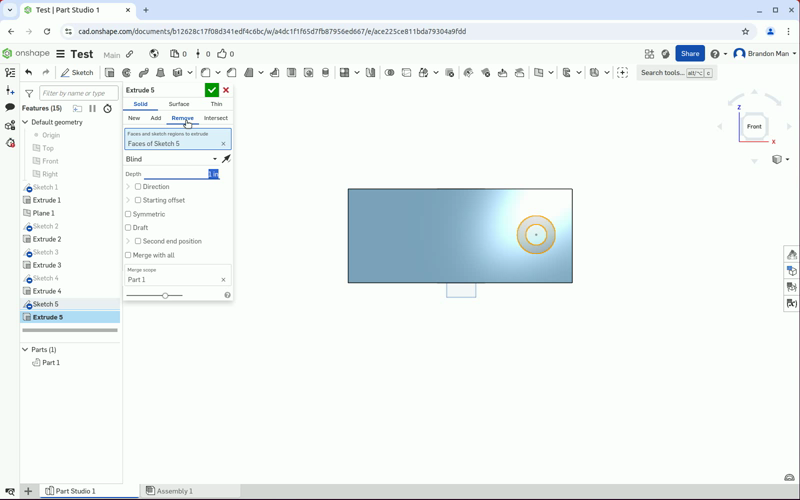
text(5.055)
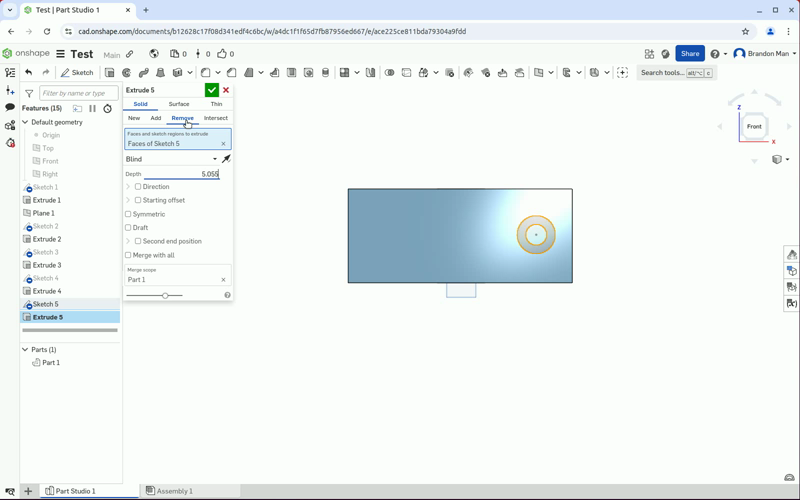
key(tab, 6)
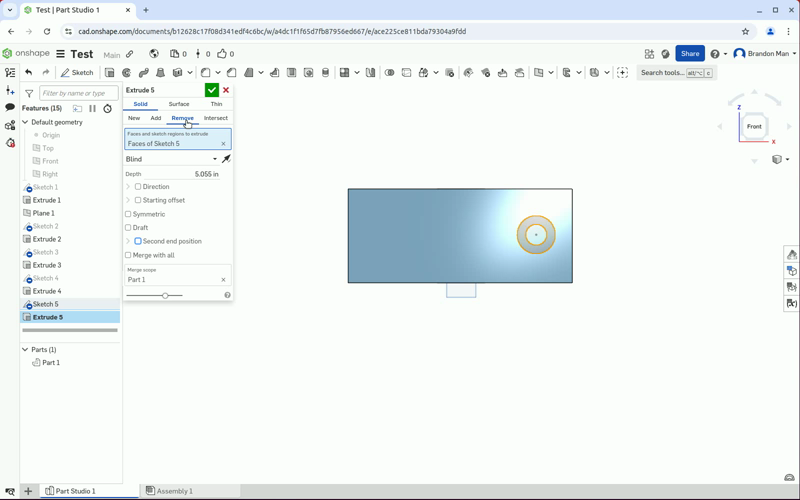
key(space)
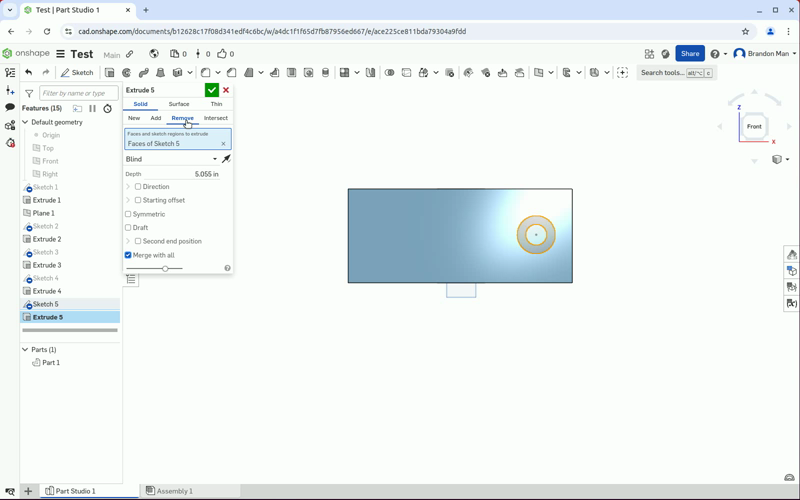
key(enter)
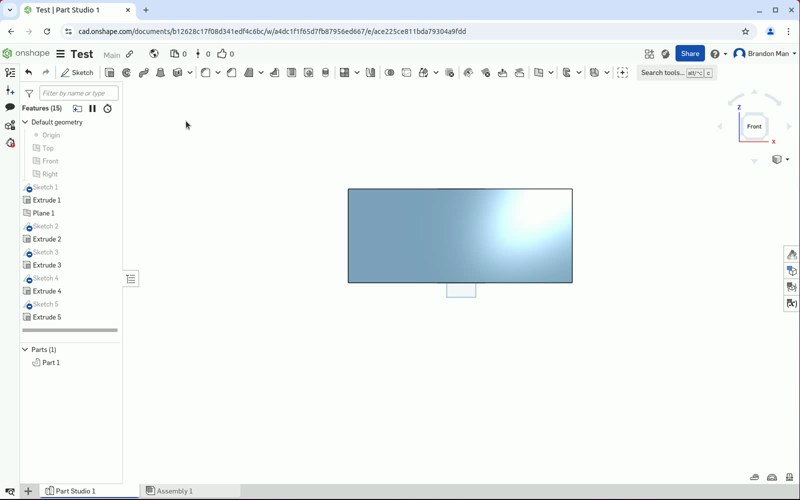
key(shift+h)
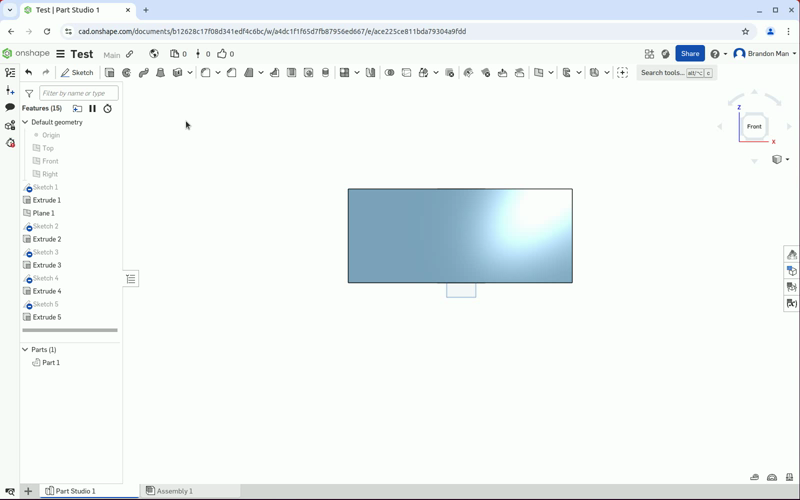
key(shift+h)
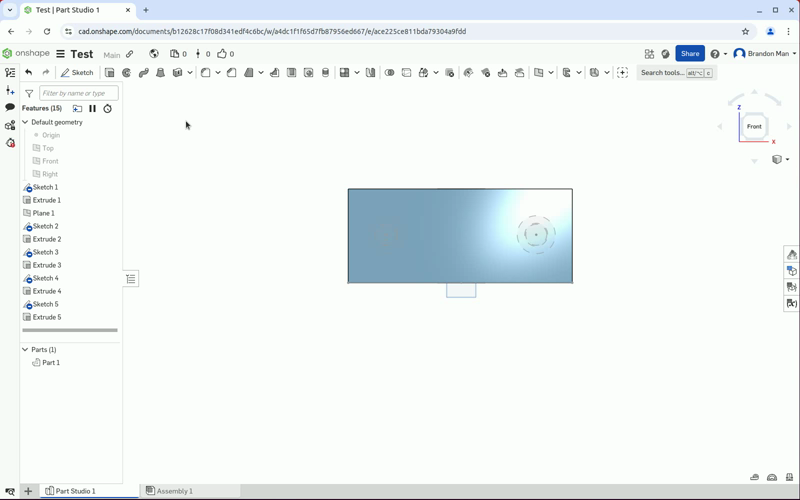
key(shift+7)
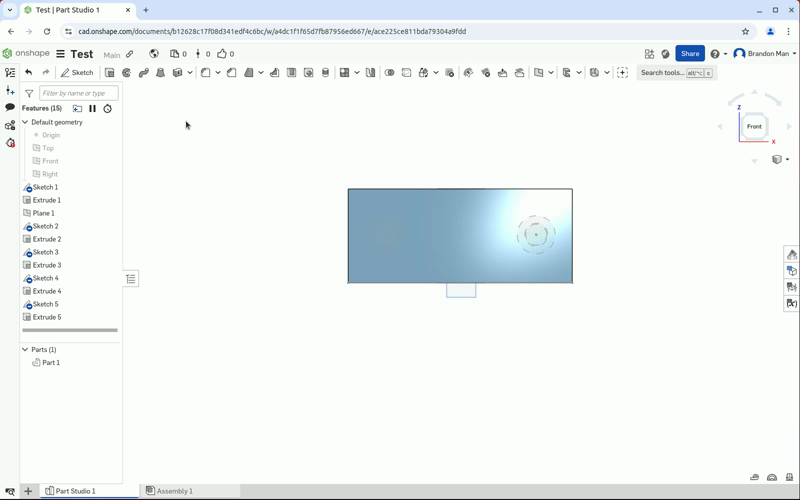
key(left, 2)
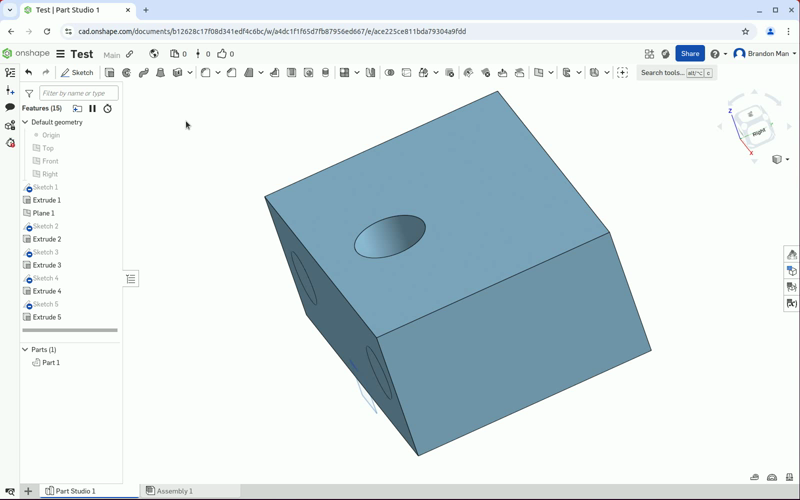
key(down, 2)
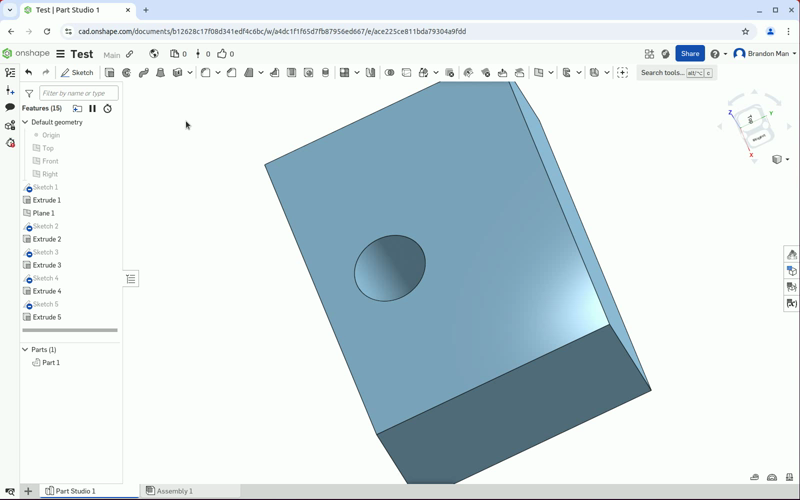
key(up, 2)
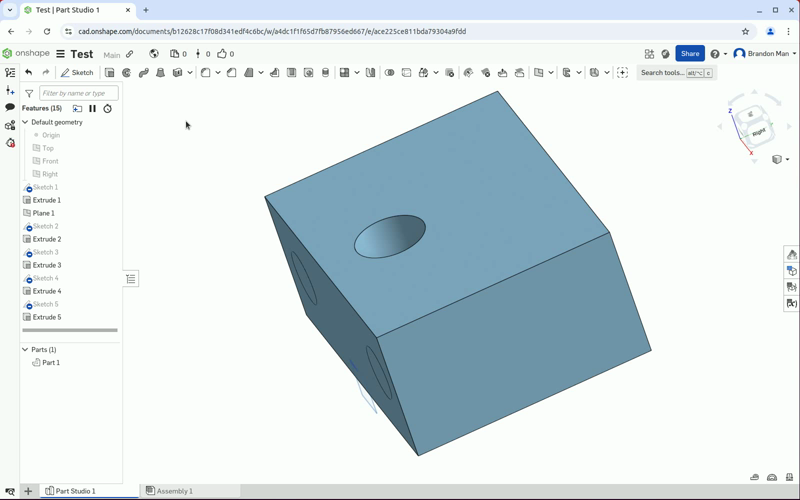
key(right, 2)
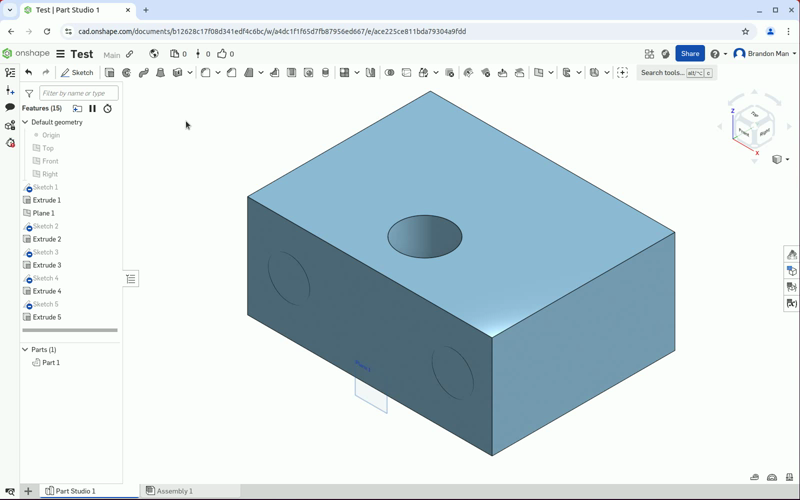
mouse_move(73, 189)
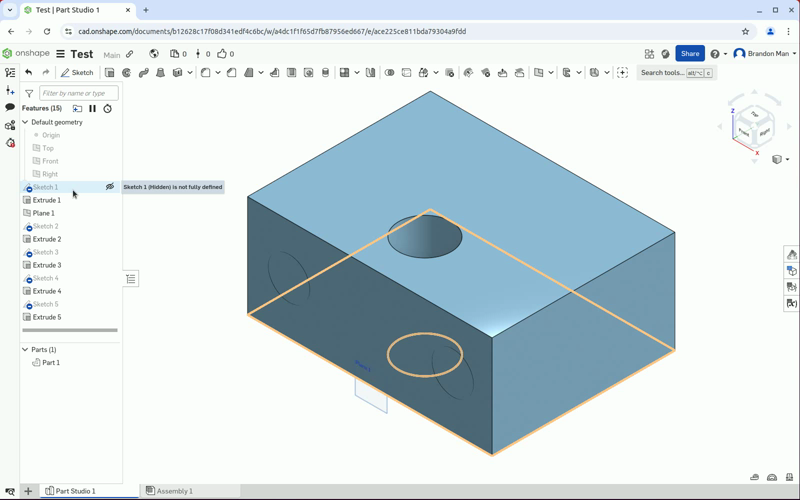
click(73, 189)